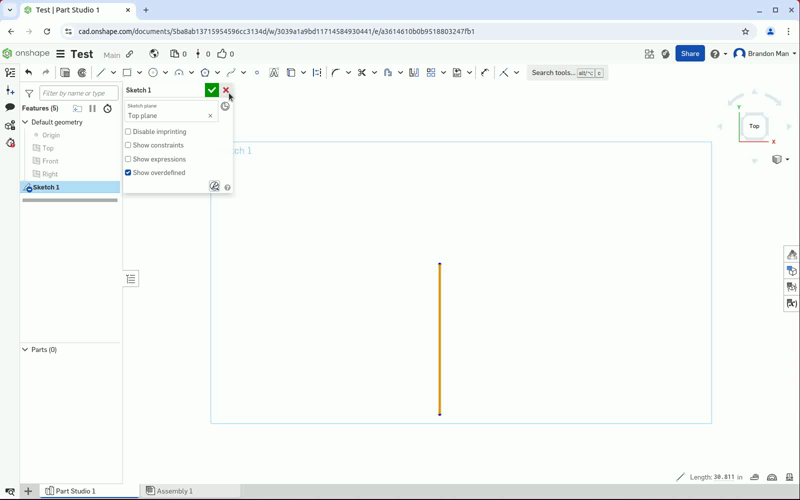
key(shift+h)
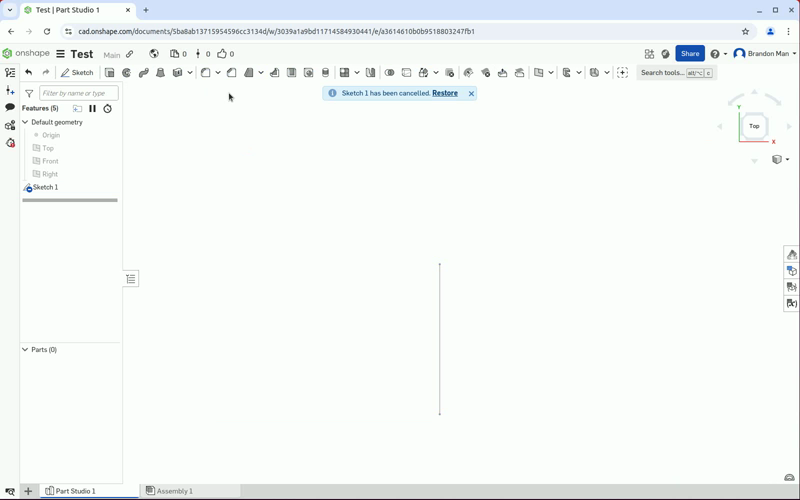
key(shift+s)
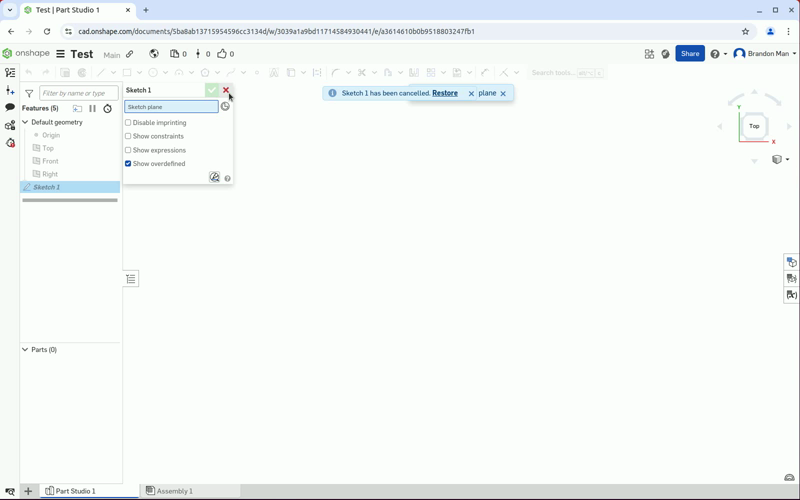
mouse_move(73, 150)
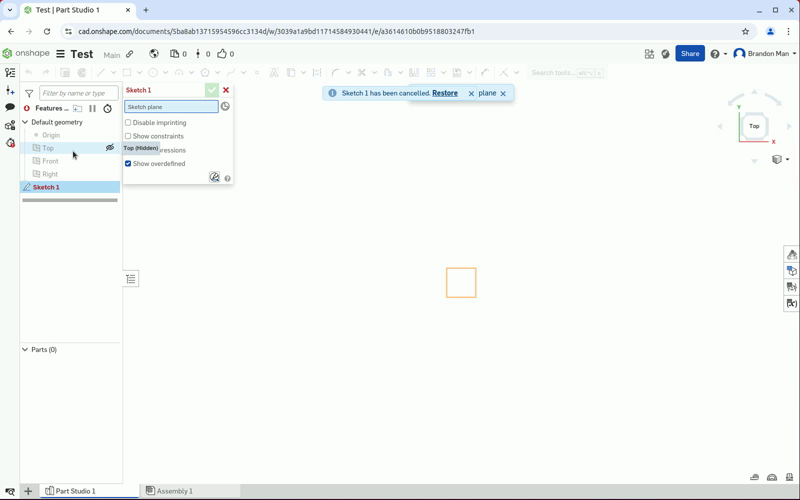
click(73, 150)
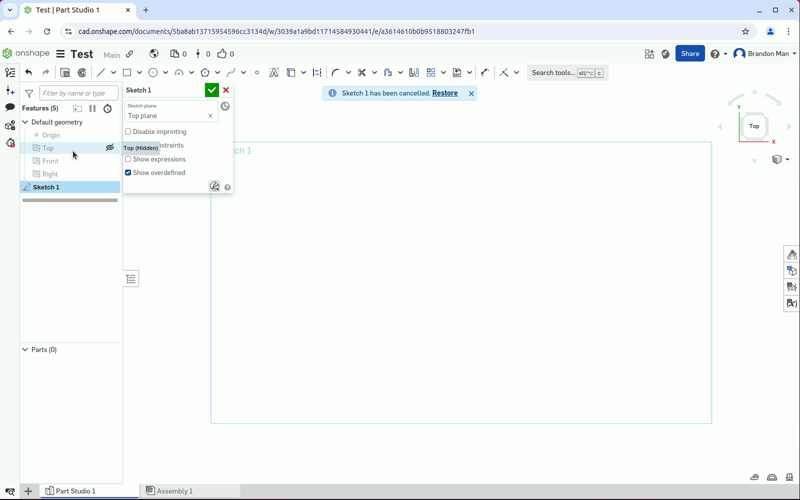
mouse_move(73, 352)
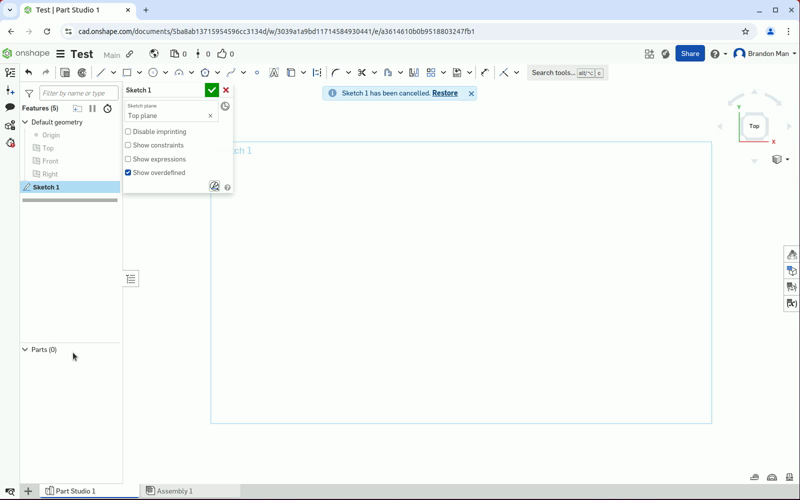
key(y)
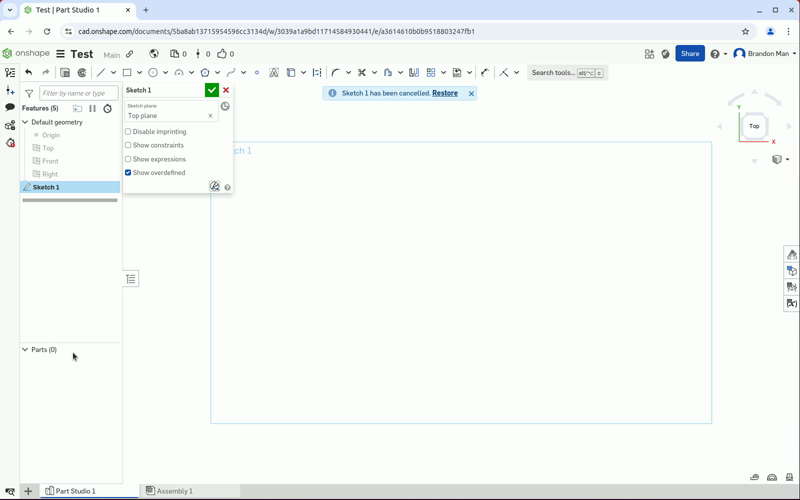
key(l)
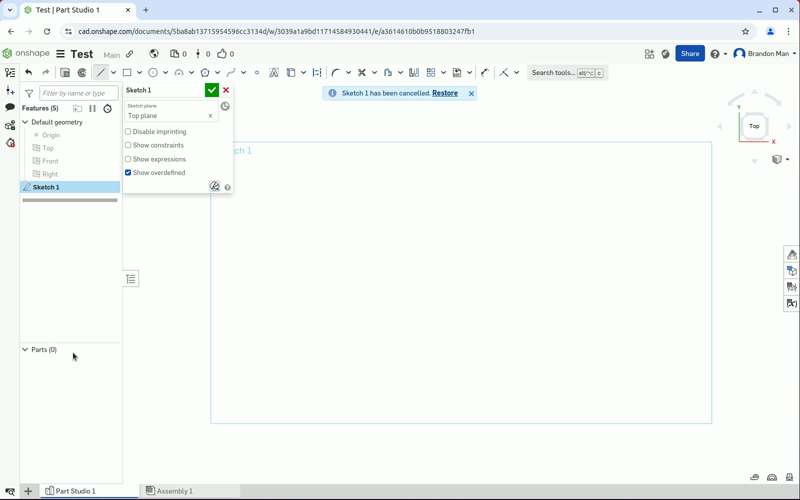
key_down(shift)
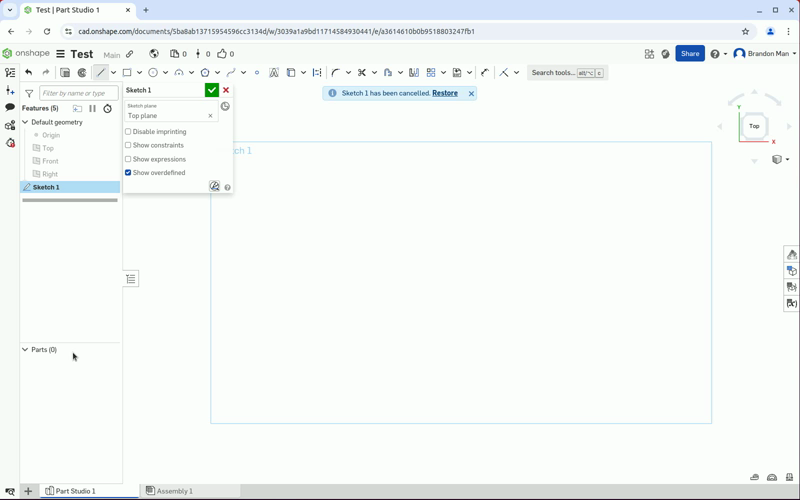
mouse_move(460, 395)
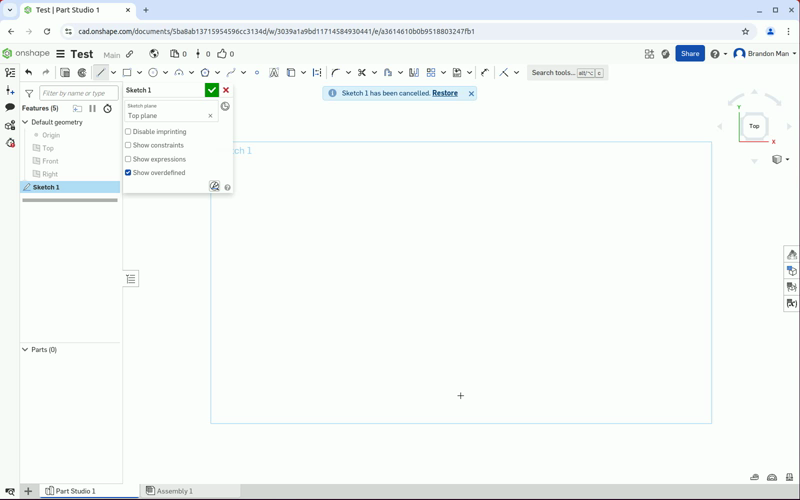
click(460, 395)
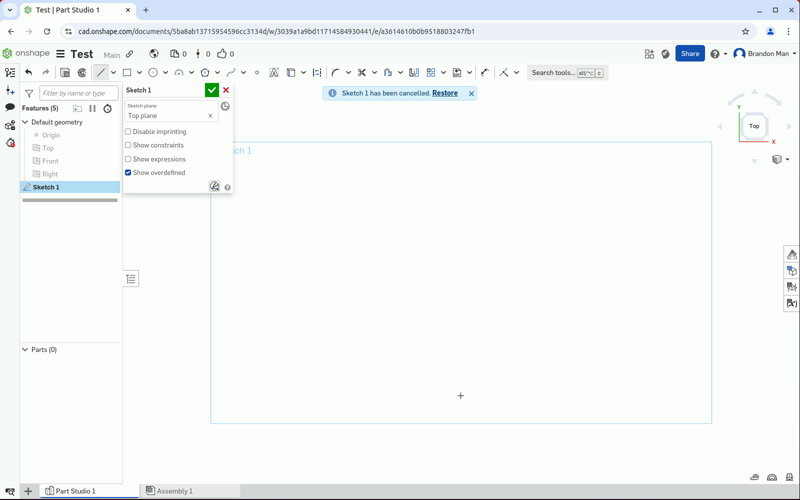
key_up(shift)
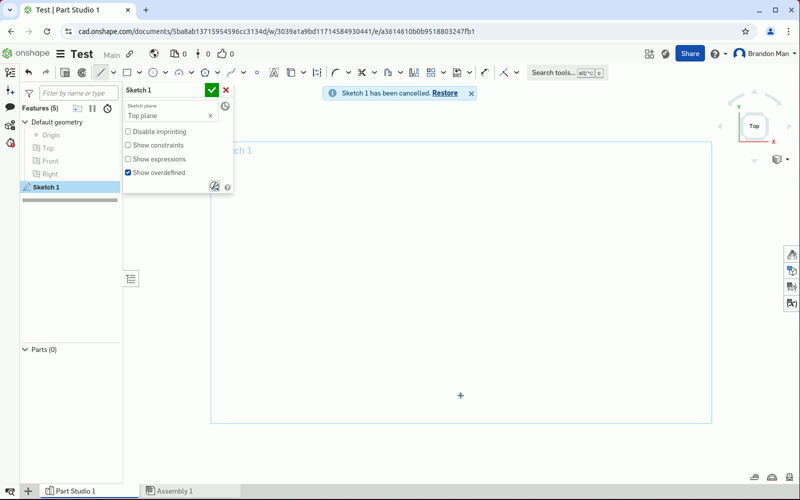
key_down(shift)
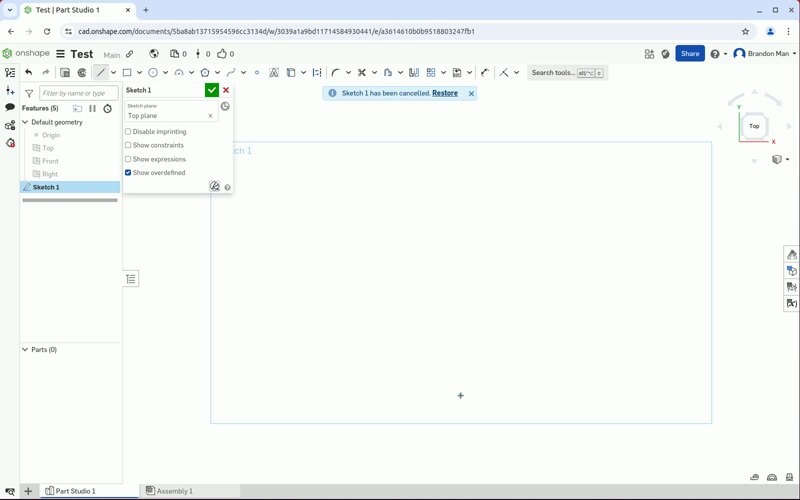
mouse_move(550, 395)
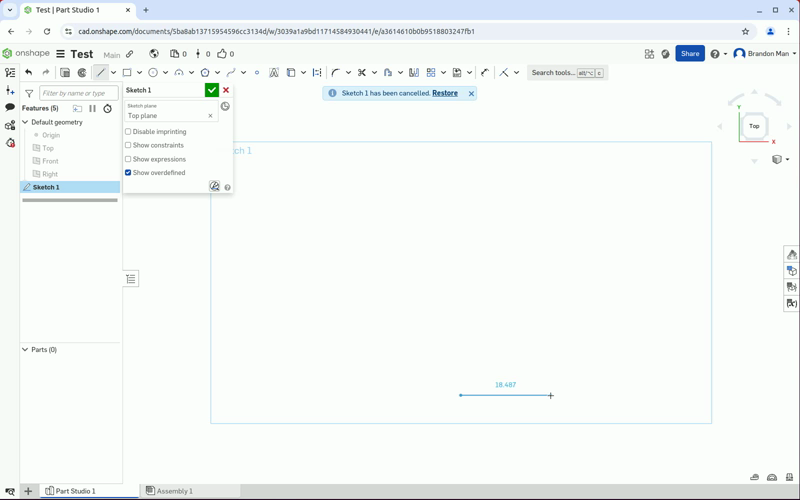
click(550, 395)
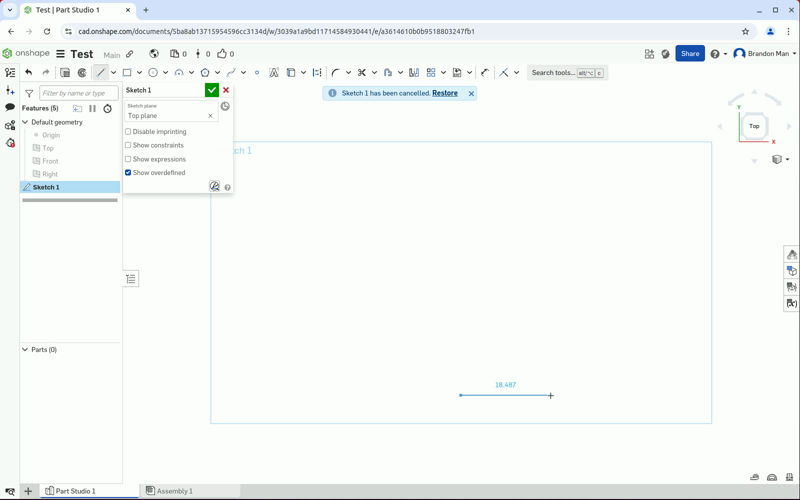
key_up(shift)
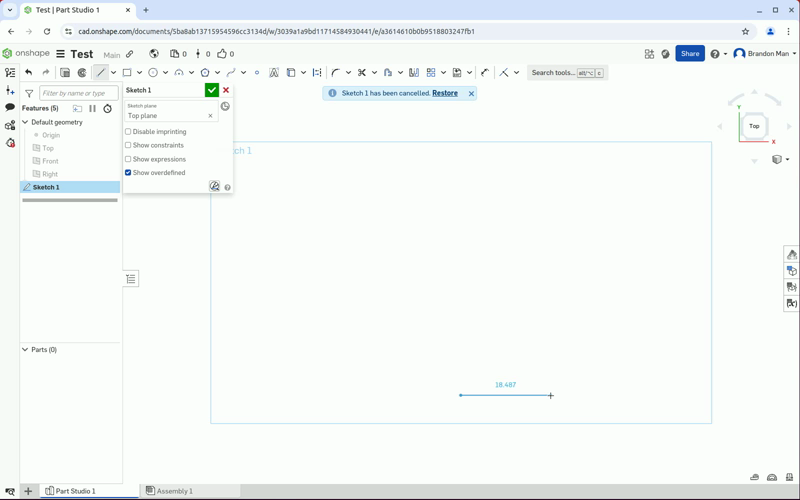
key_down(shift)
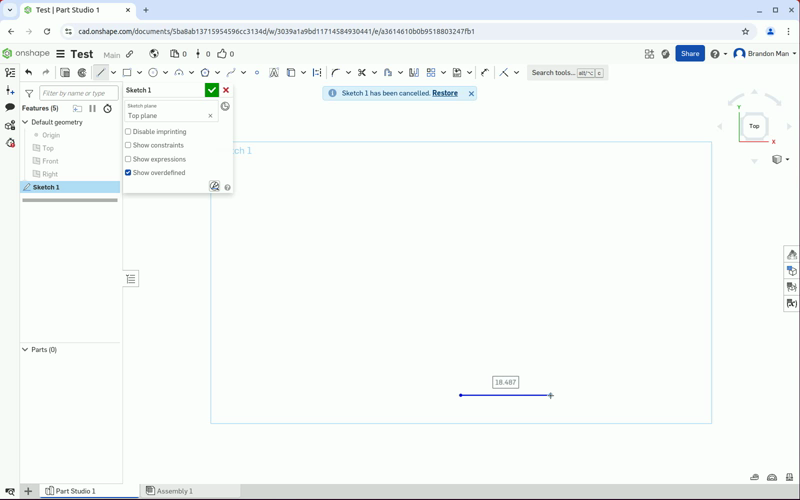
mouse_move(550, 282)
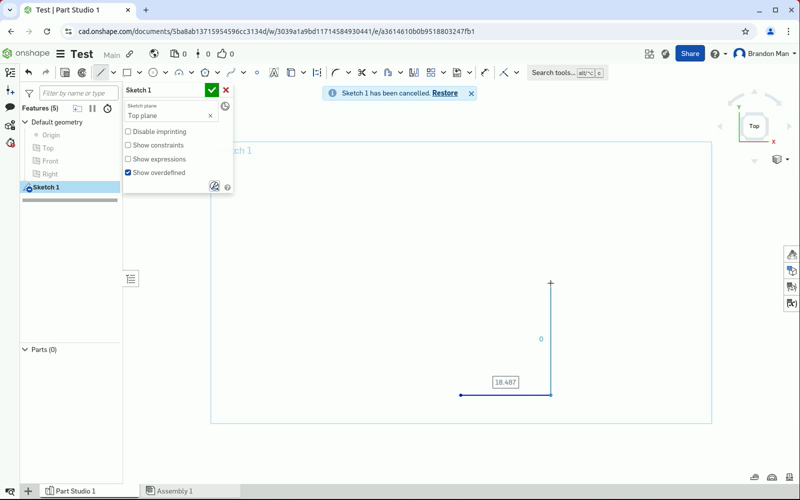
click(550, 282)
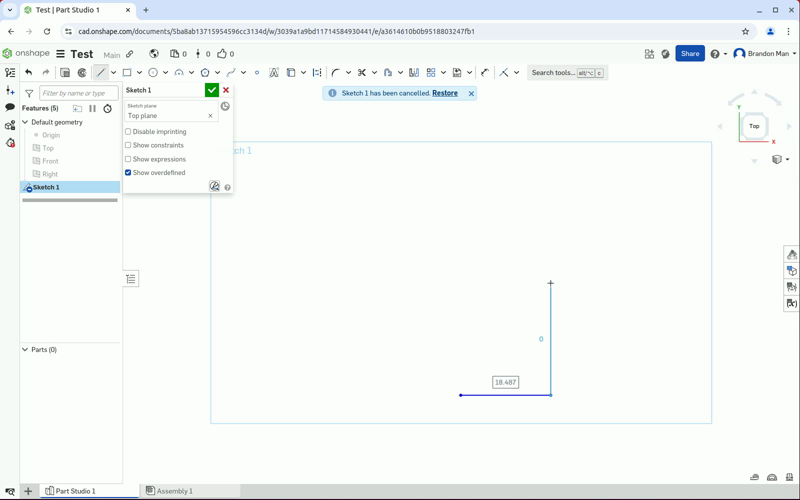
key_up(shift)
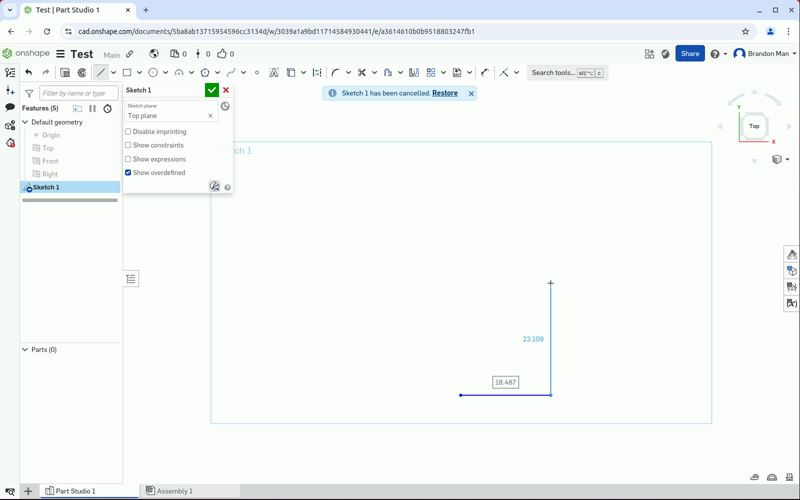
key_down(shift)
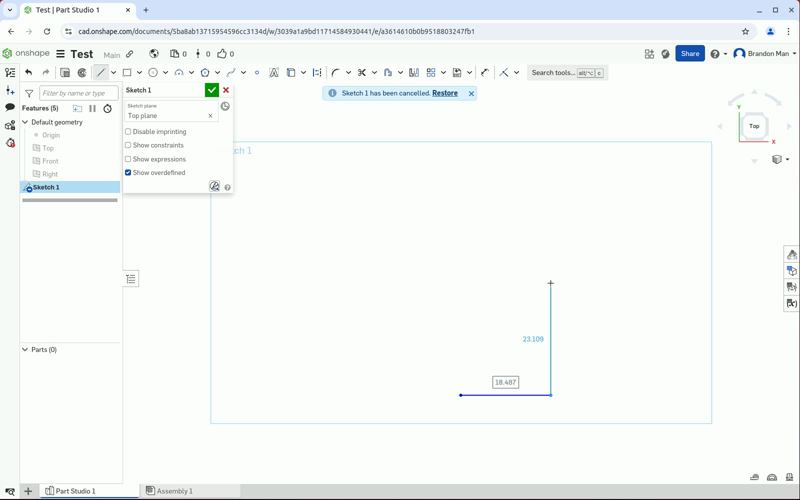
mouse_move(460, 282)
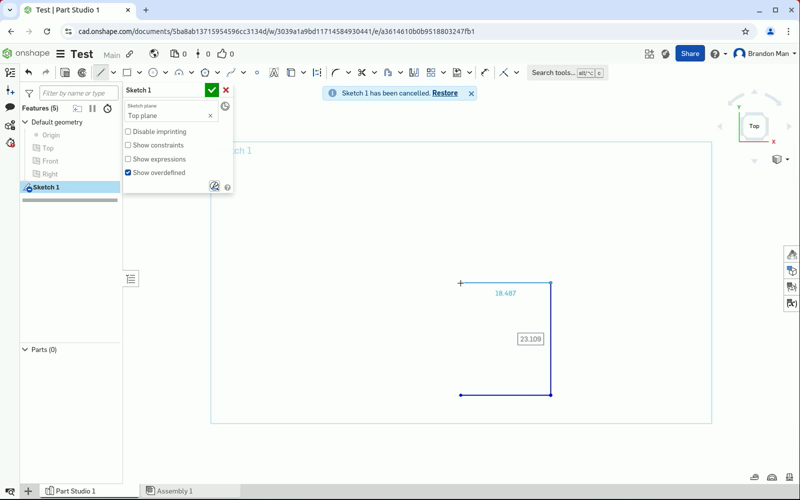
click(460, 282)
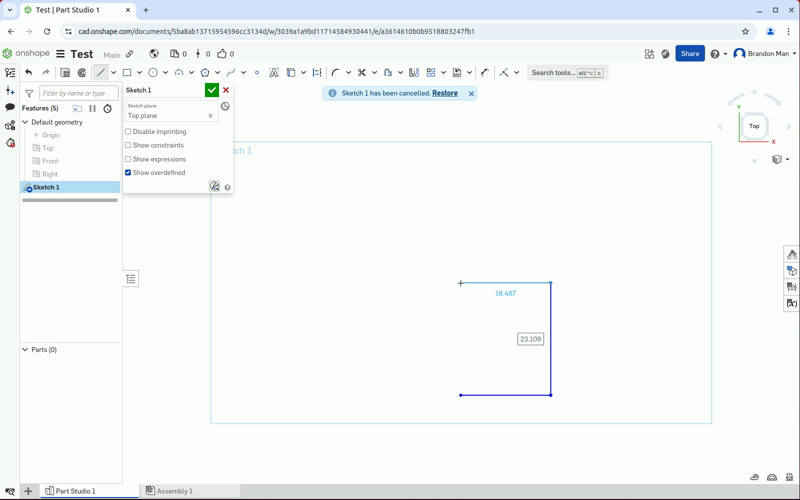
key_up(shift)
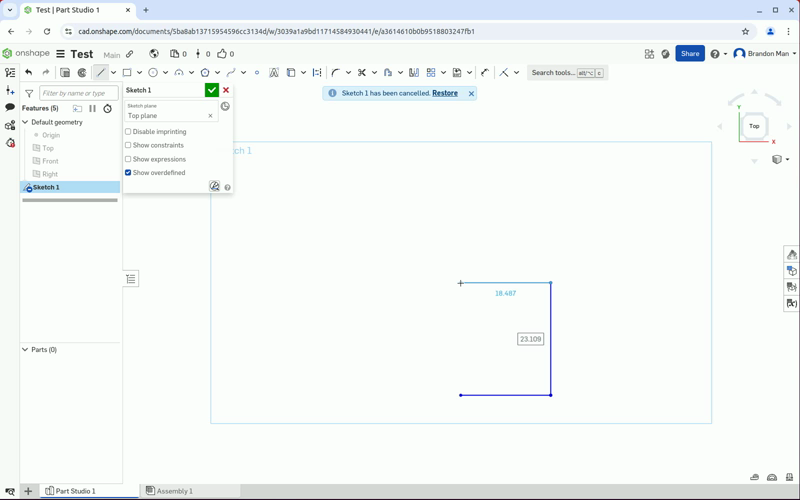
key_down(shift)
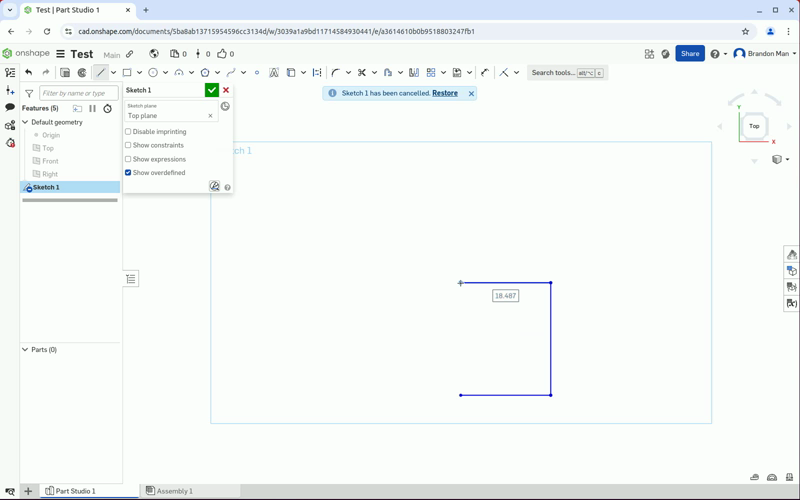
mouse_move(460, 395)
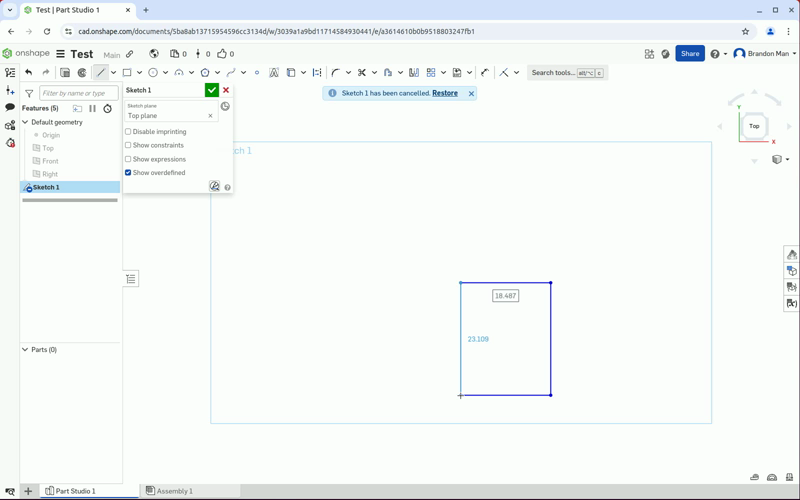
key_up(shift)
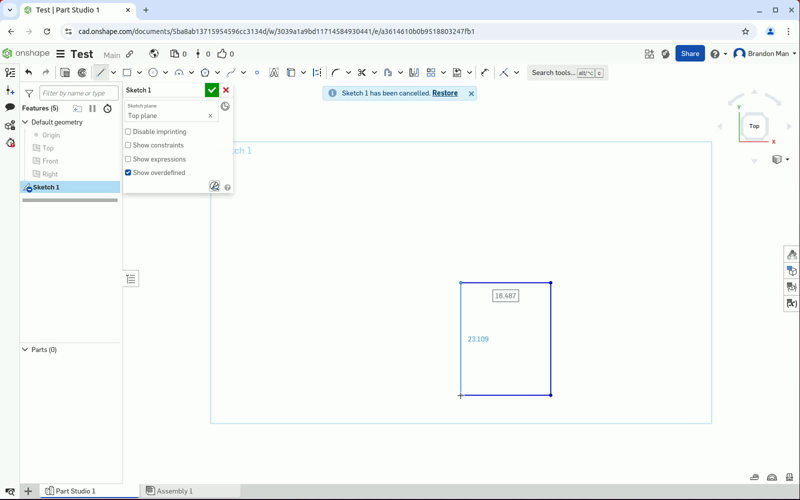
click(460, 395)
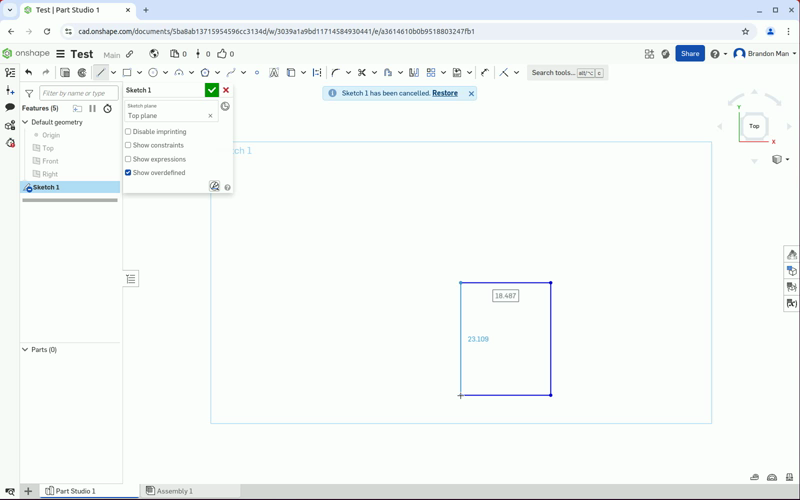
key(esc)
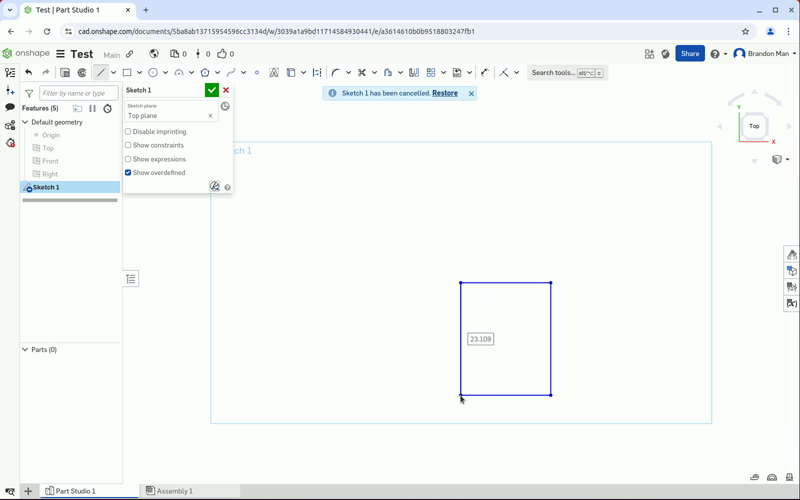
mouse_move(480, 330)
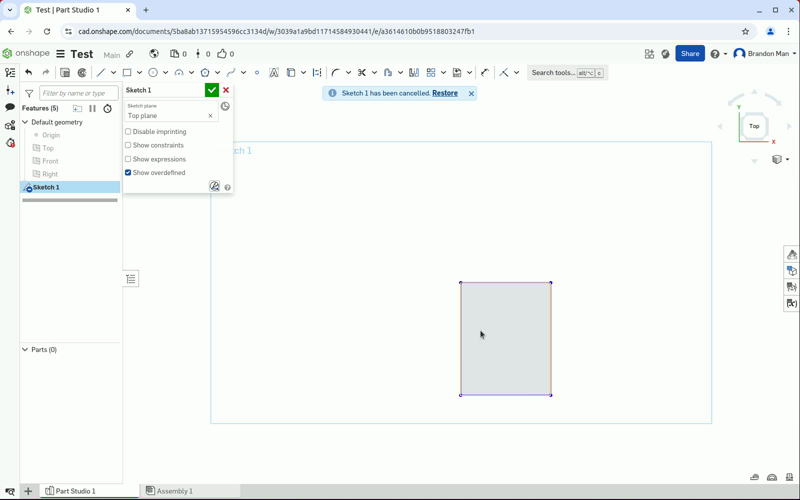
click(480, 330)
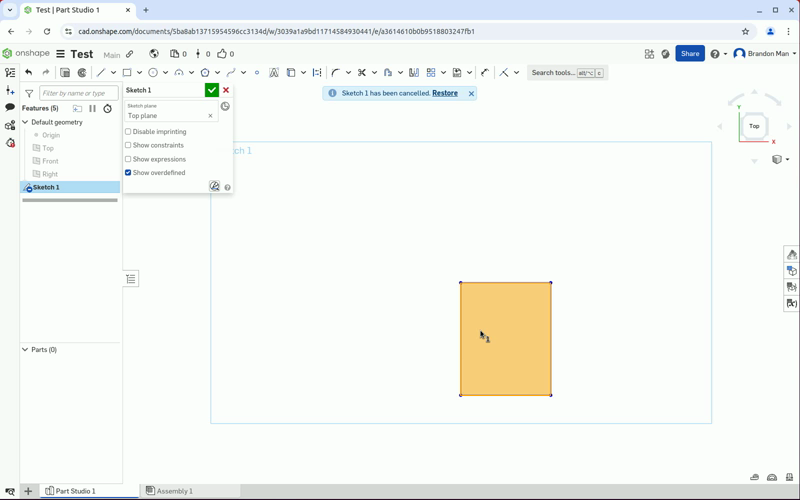
mouse_move(73, 352)
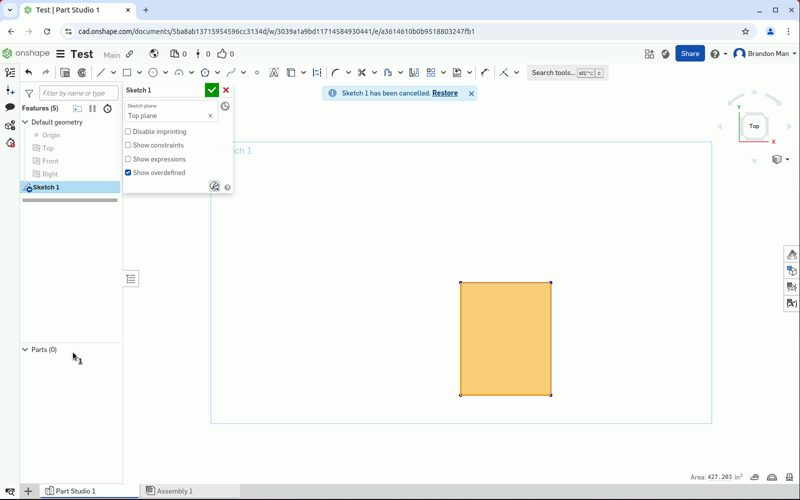
key(shift+y)
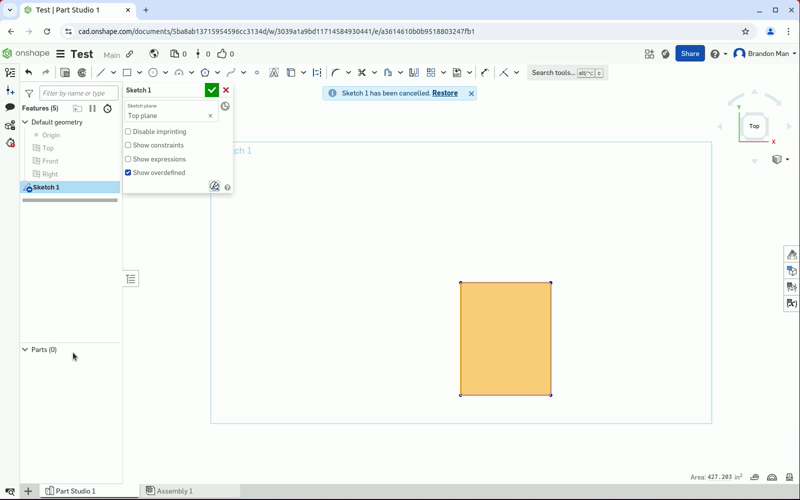
key(shift+e)
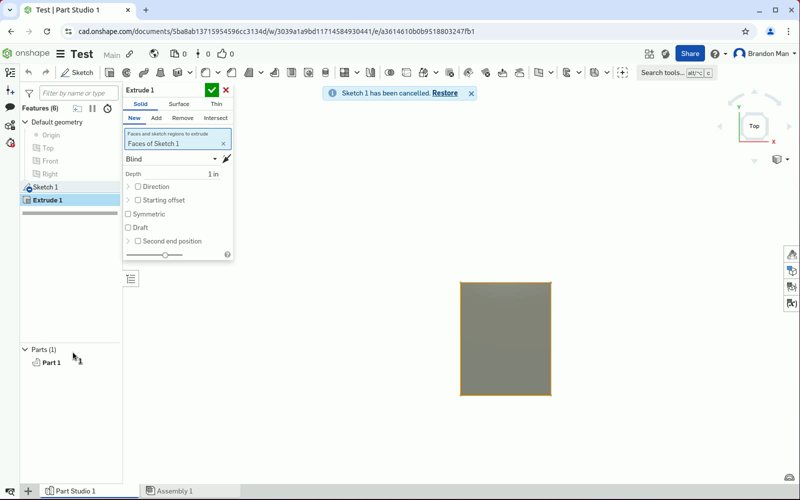
mouse_move(143, 106)
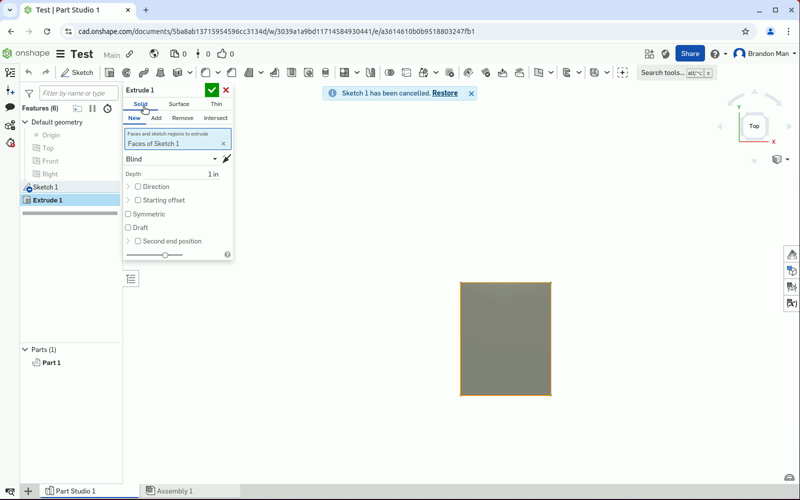
click(143, 106)
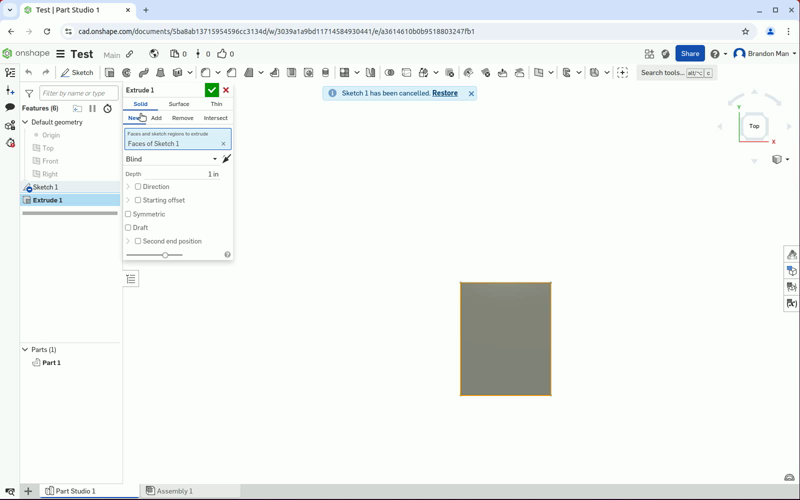
mouse_move(137, 120)
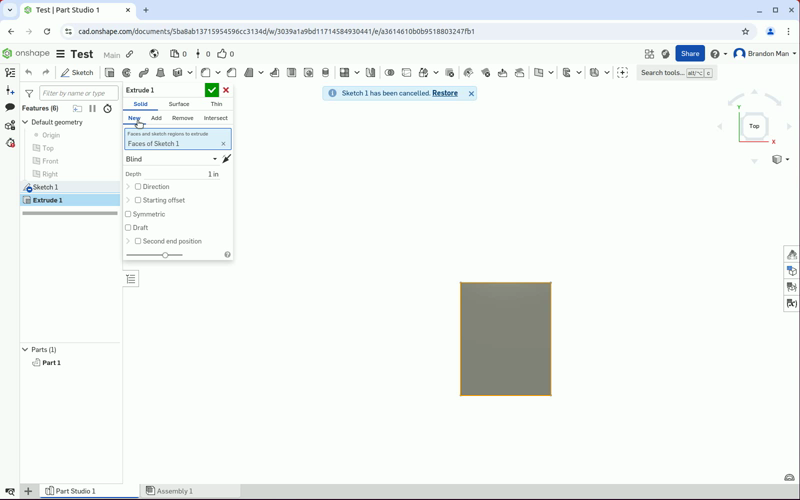
click(137, 120)
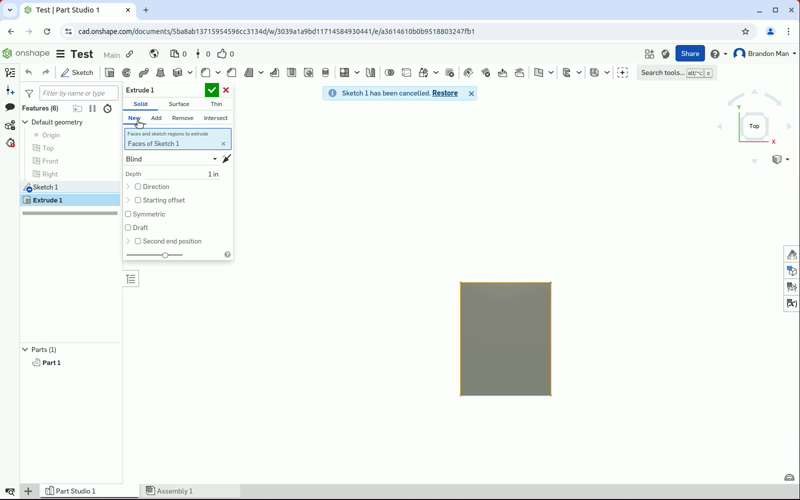
key(tab, 4)
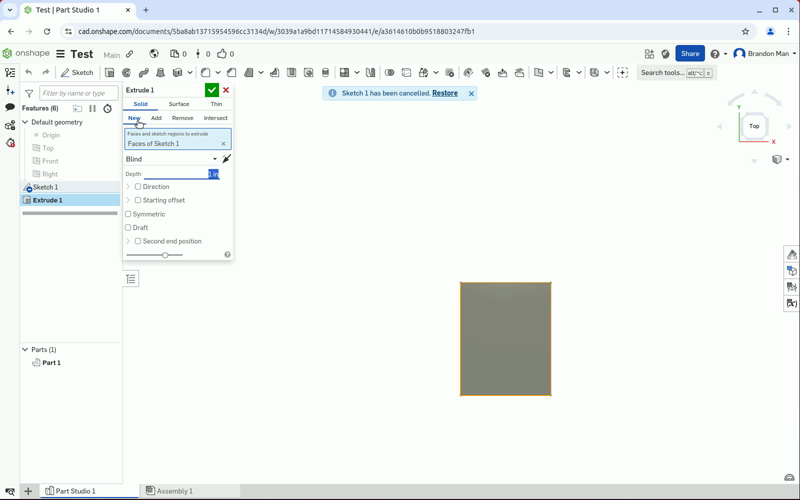
text(-0.241)
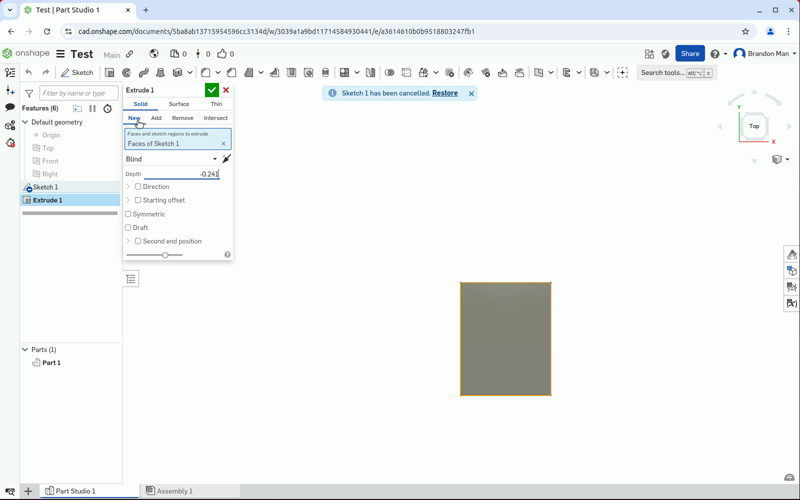
key(enter)
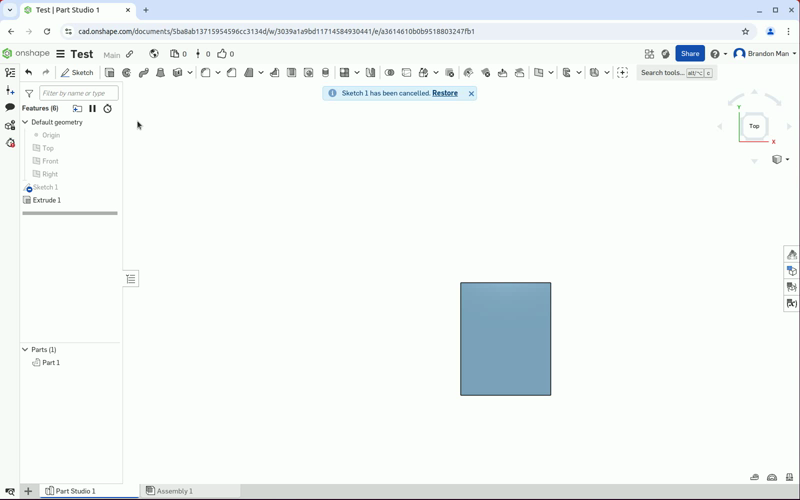
key(shift+h)
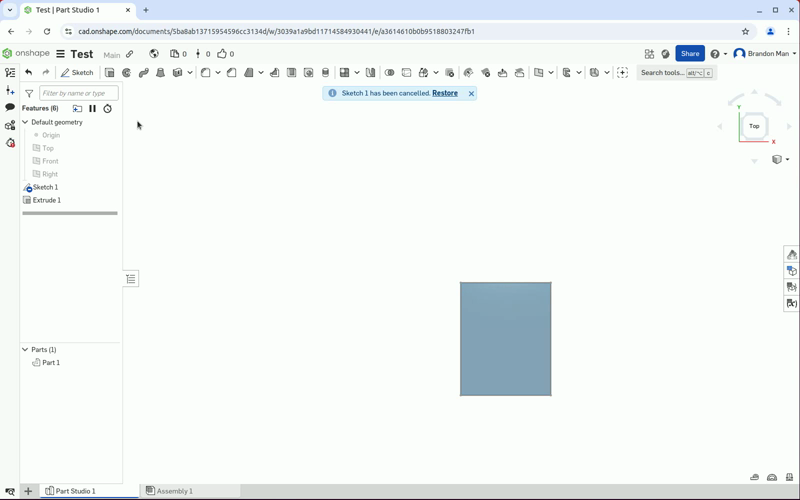
key(shift+h)
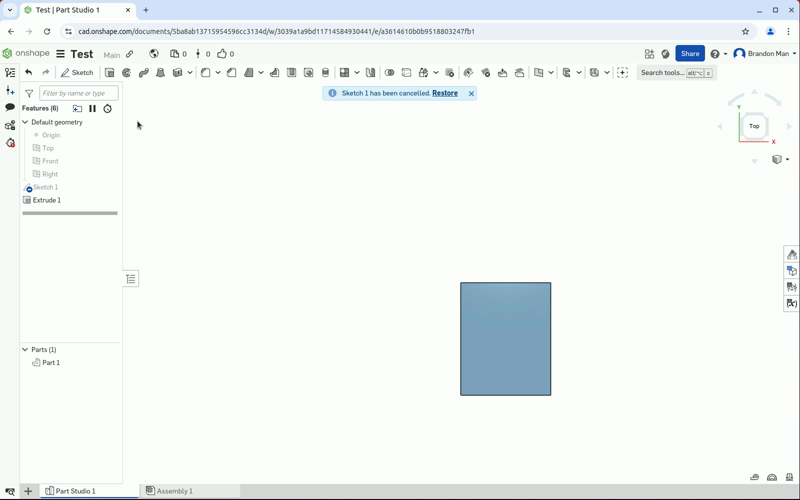
mouse_move(73, 189)
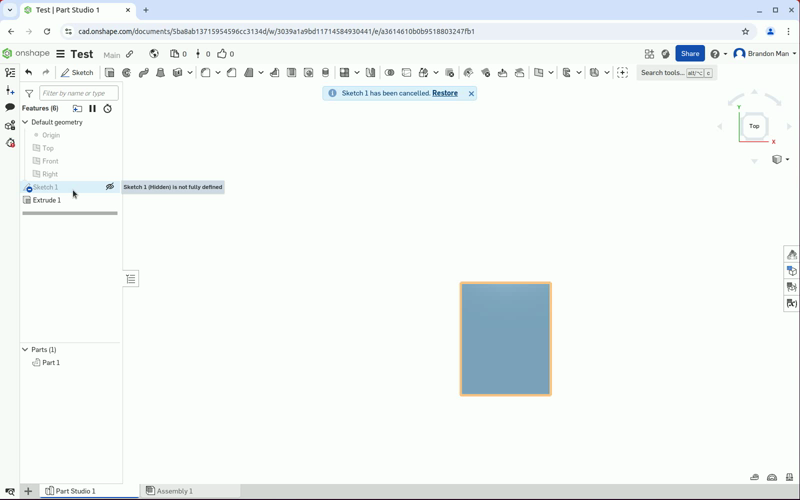
click(73, 189)
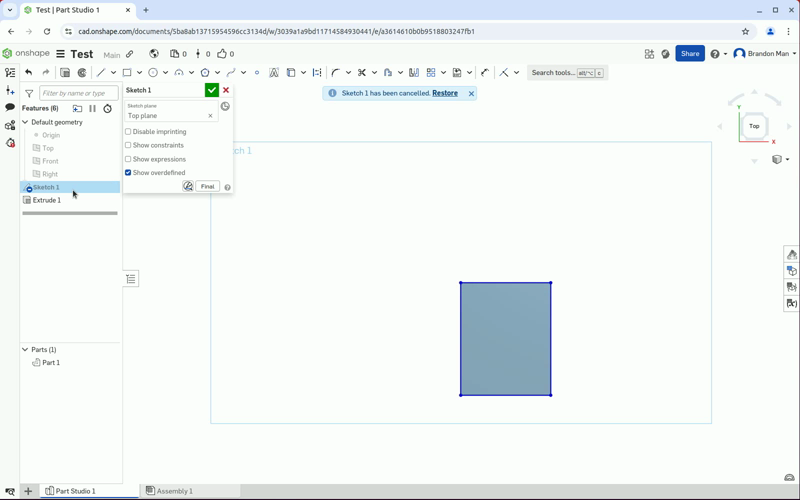
mouse_move(229, 92)
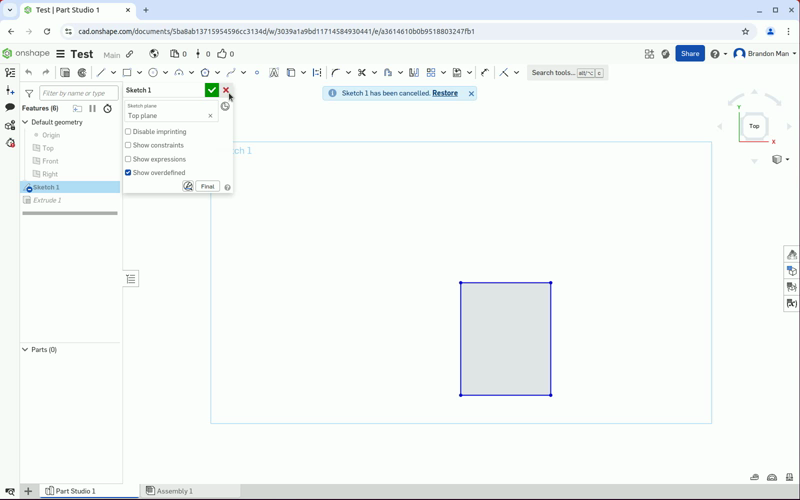
click(229, 92)
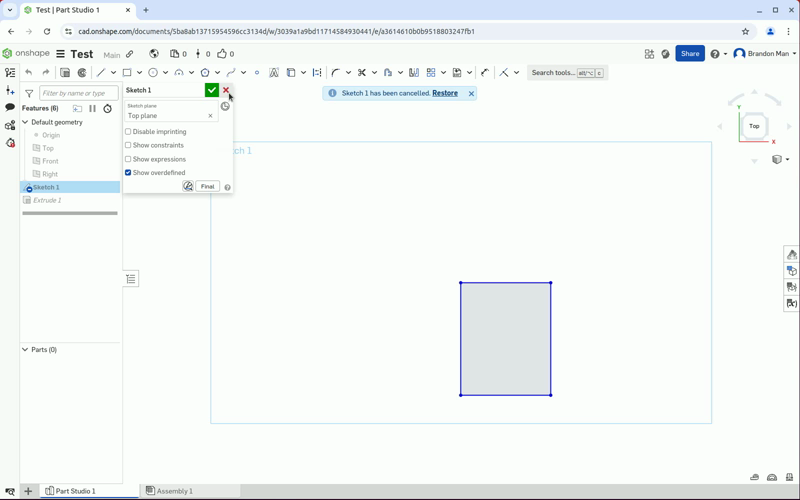
key(shift+s)
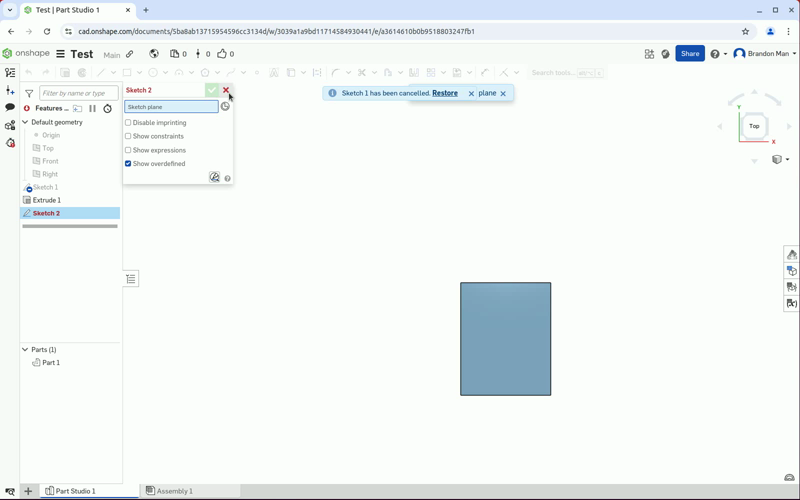
mouse_move(73, 150)
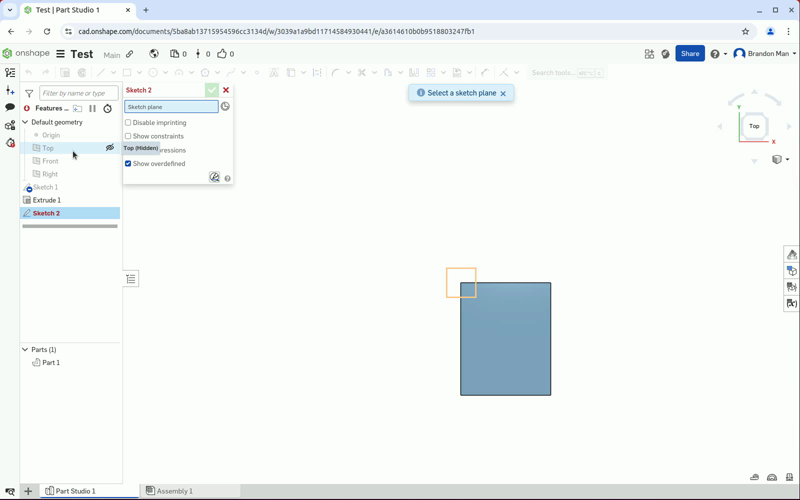
click(73, 150)
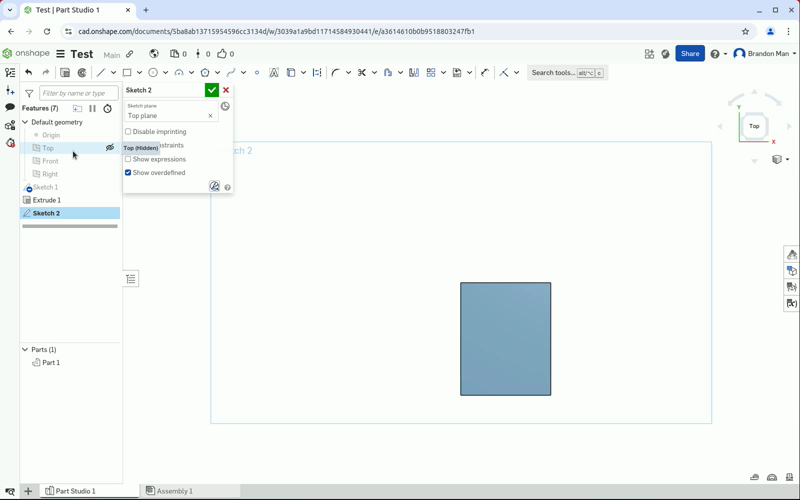
mouse_move(73, 352)
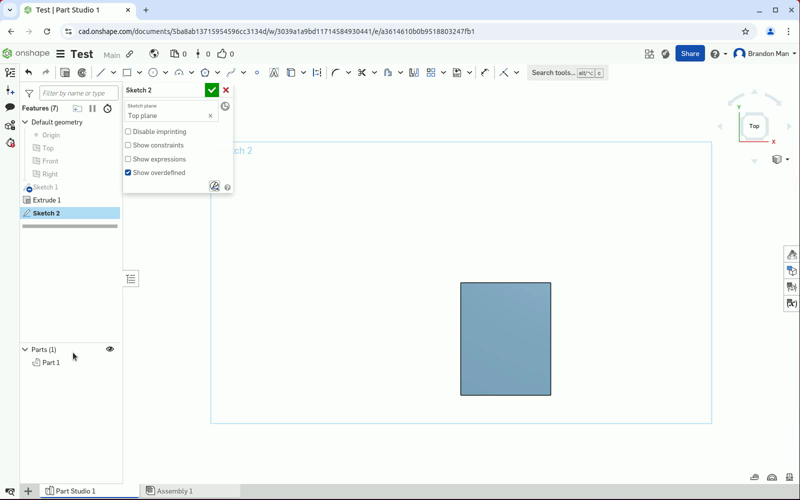
key(y)
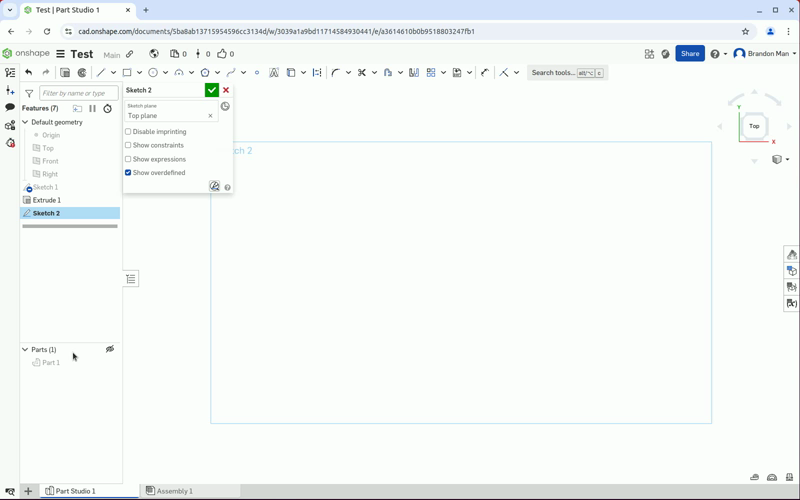
key(l)
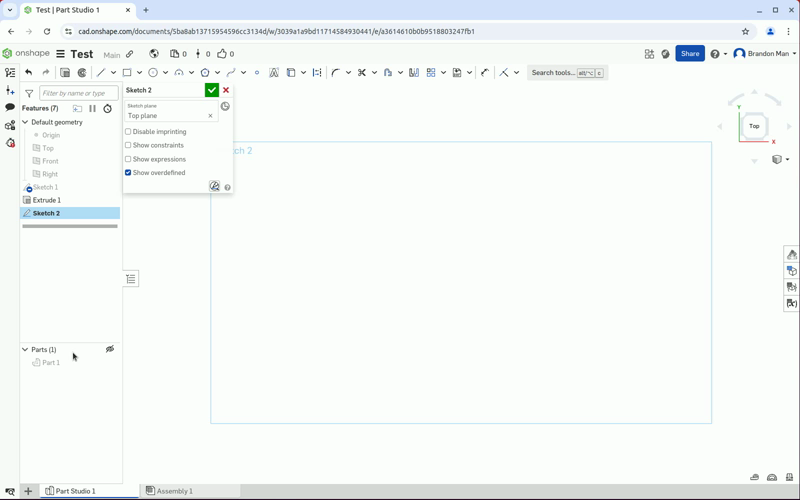
key_down(shift)
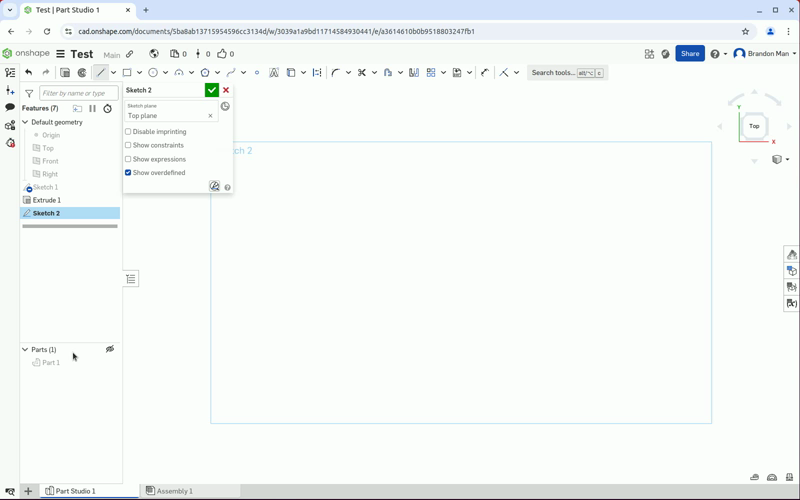
mouse_move(460, 290)
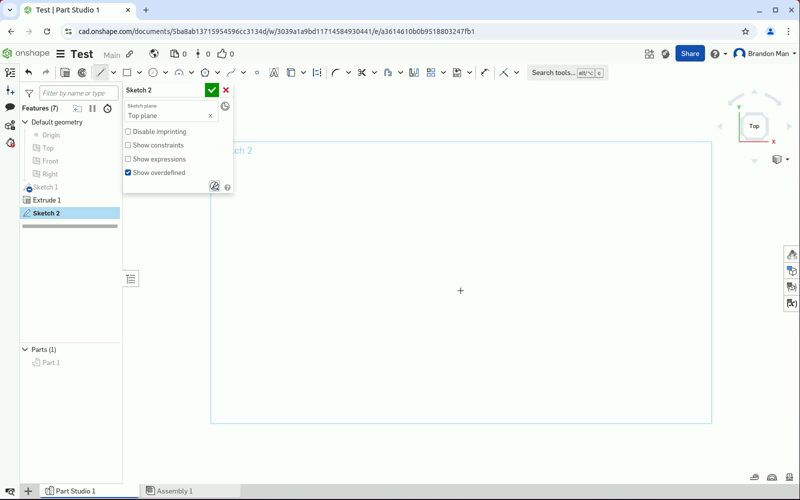
click(460, 290)
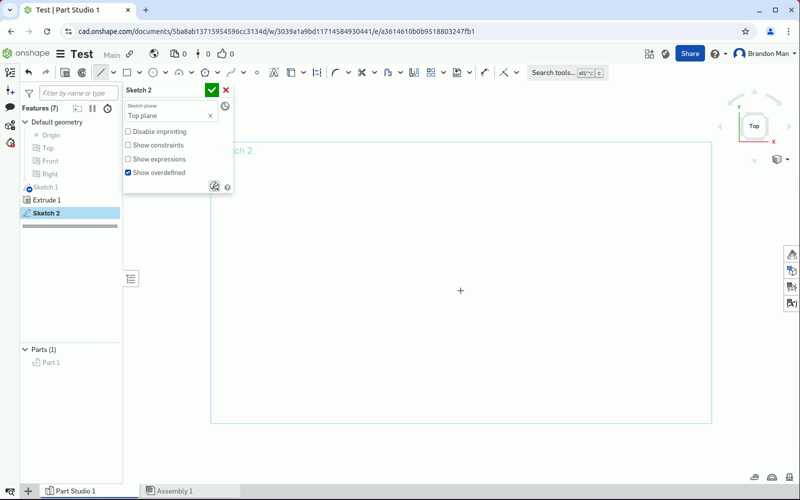
key_up(shift)
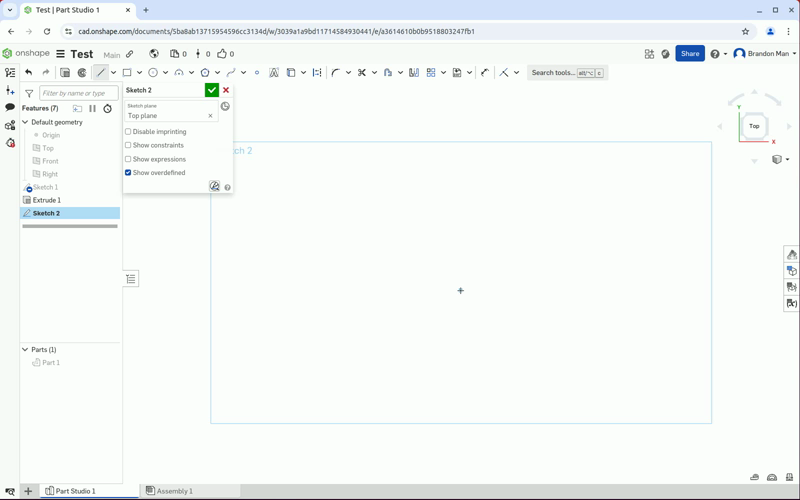
key_down(shift)
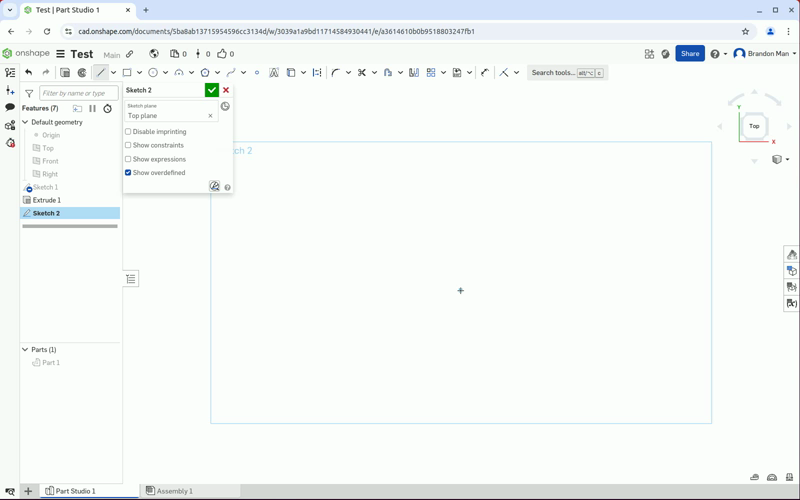
mouse_move(551, 290)
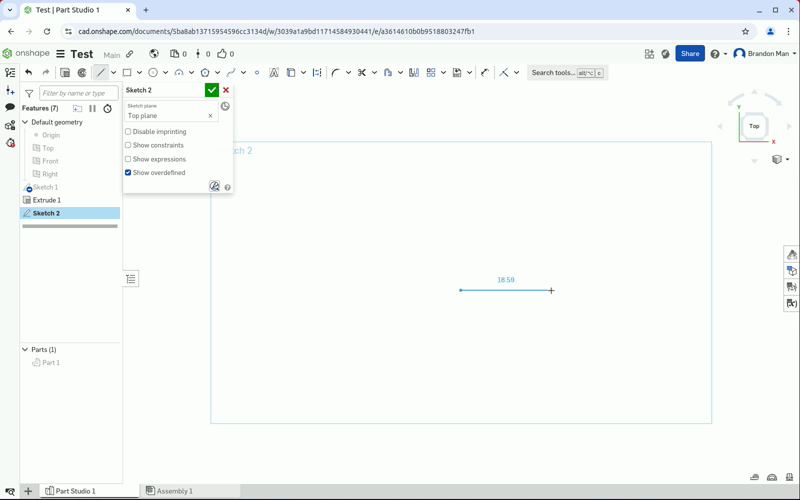
click(551, 290)
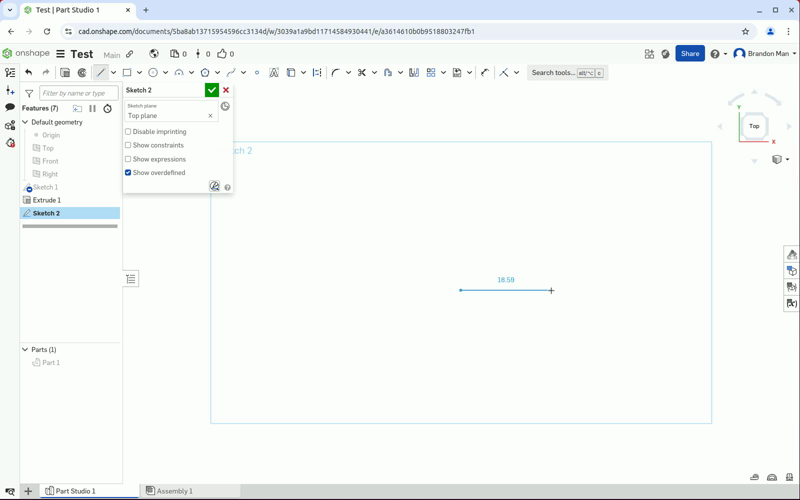
key_up(shift)
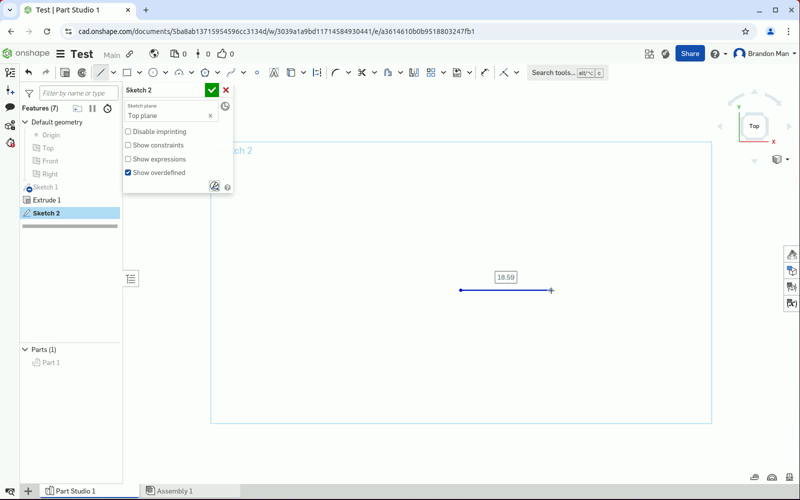
key_down(shift)
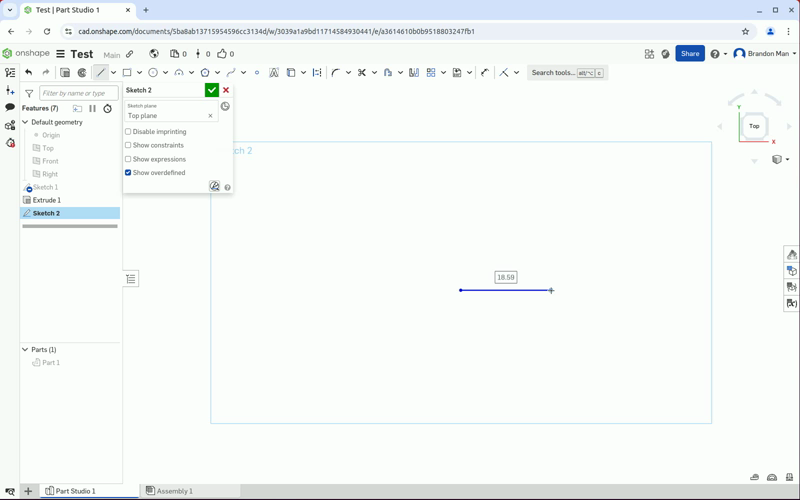
mouse_move(581, 290)
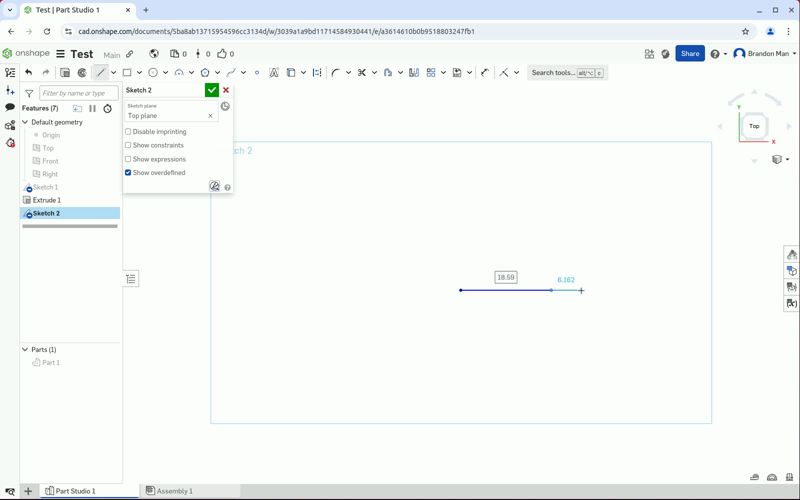
mouse_move(551, 283)
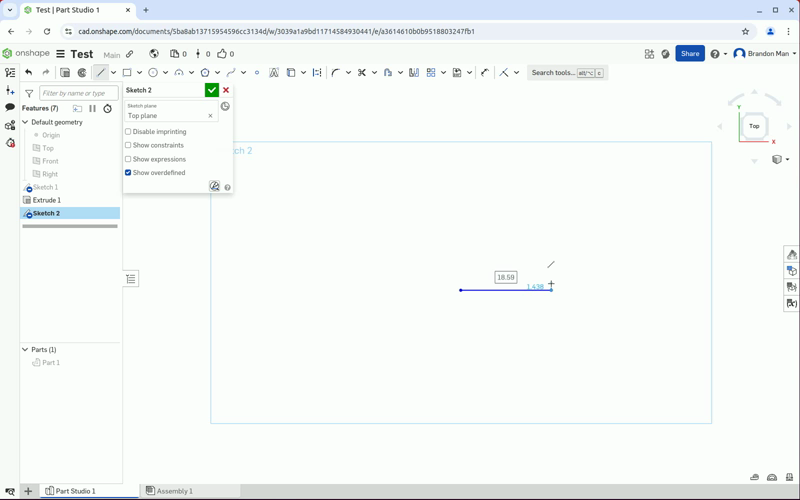
scroll(6)
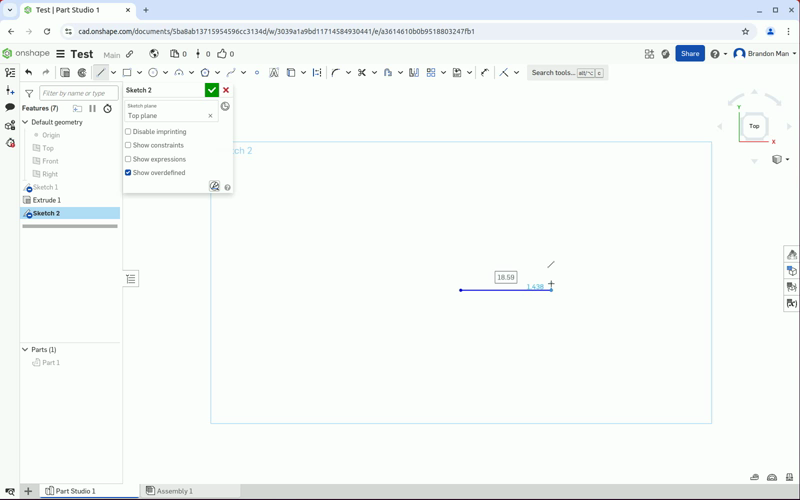
scroll(6)
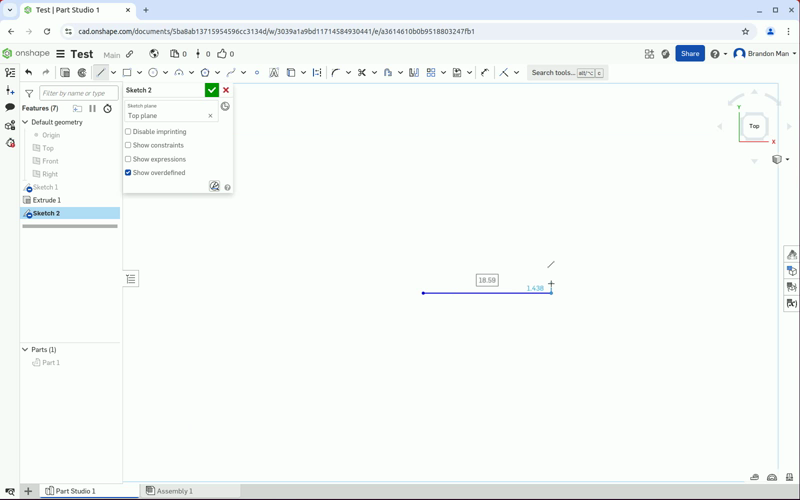
scroll(6)
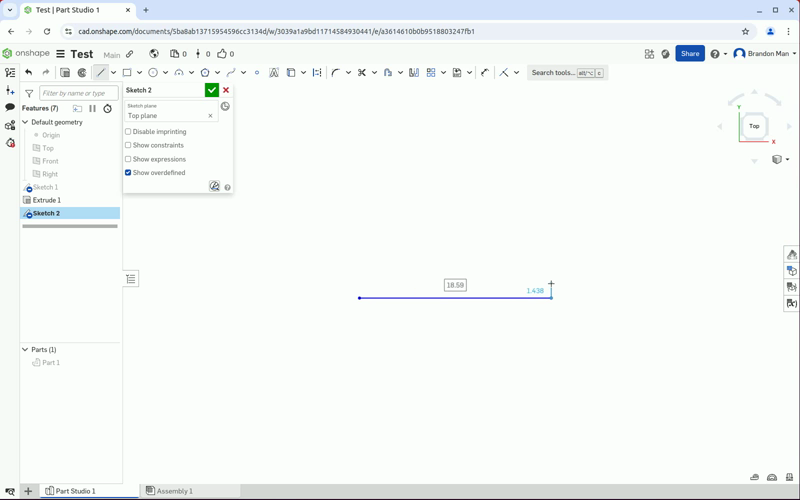
scroll(6)
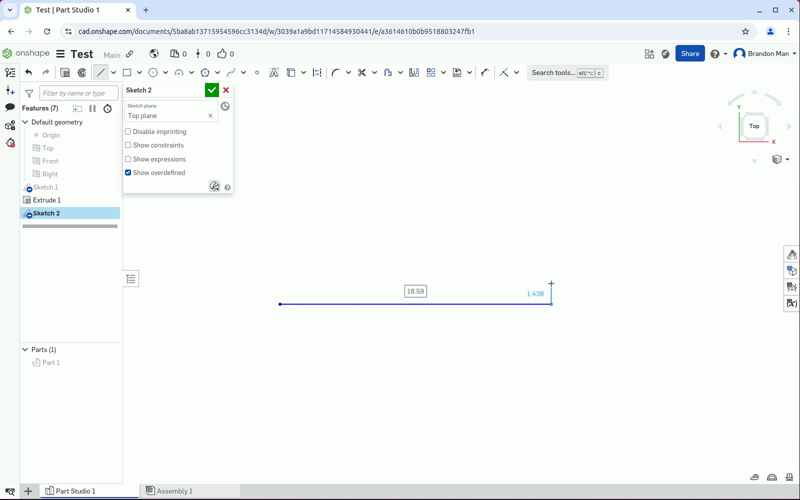
scroll(6)
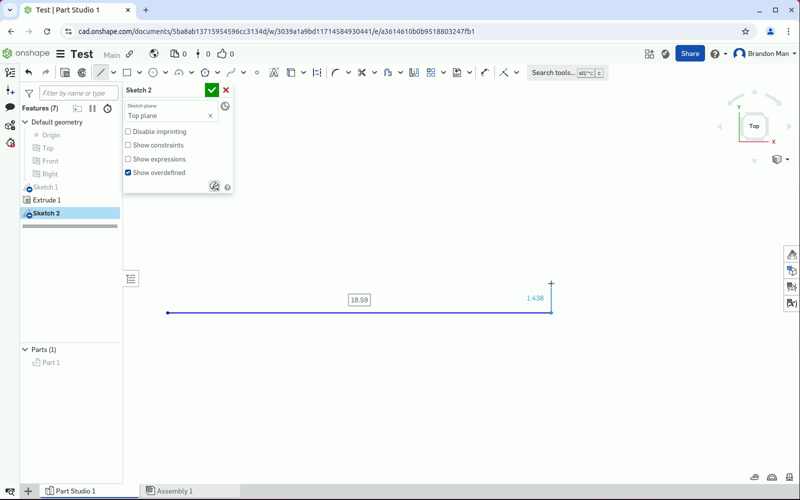
scroll(6)
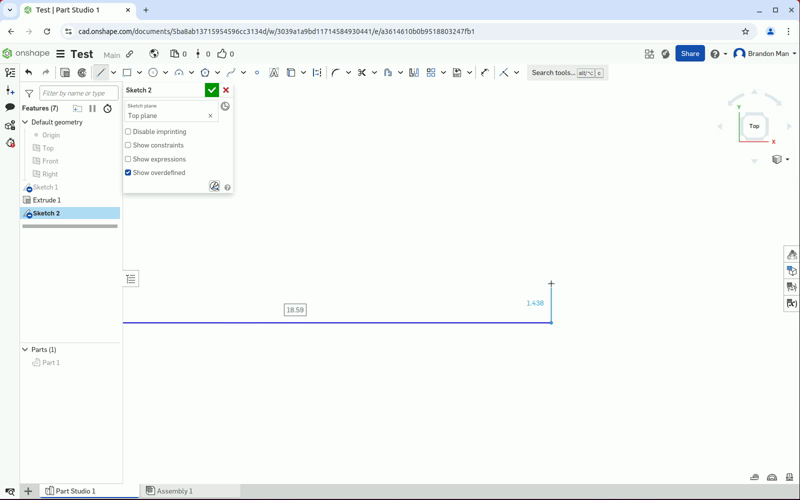
scroll(6)
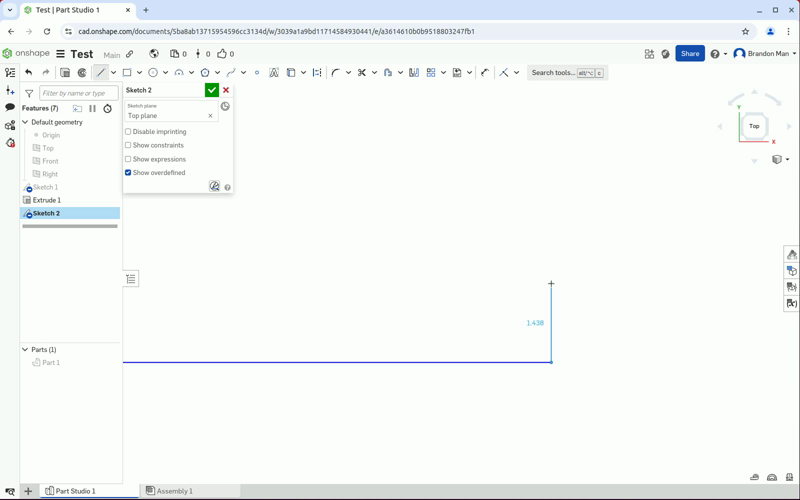
click(551, 283)
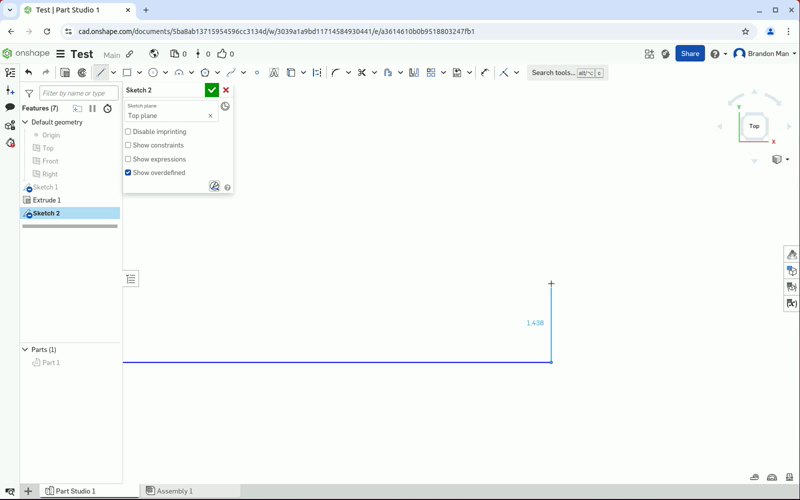
scroll(-6)
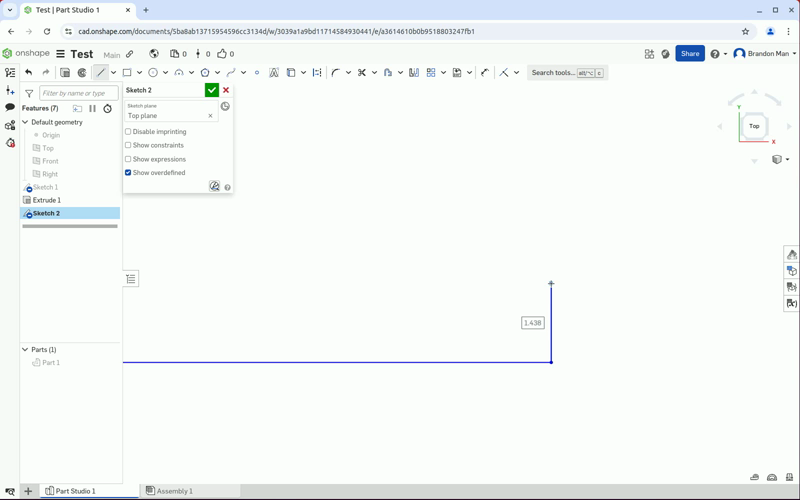
scroll(-6)
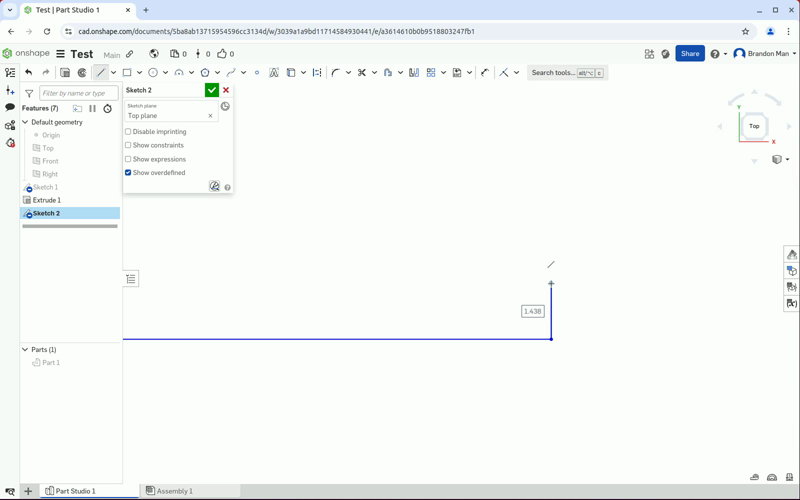
scroll(-6)
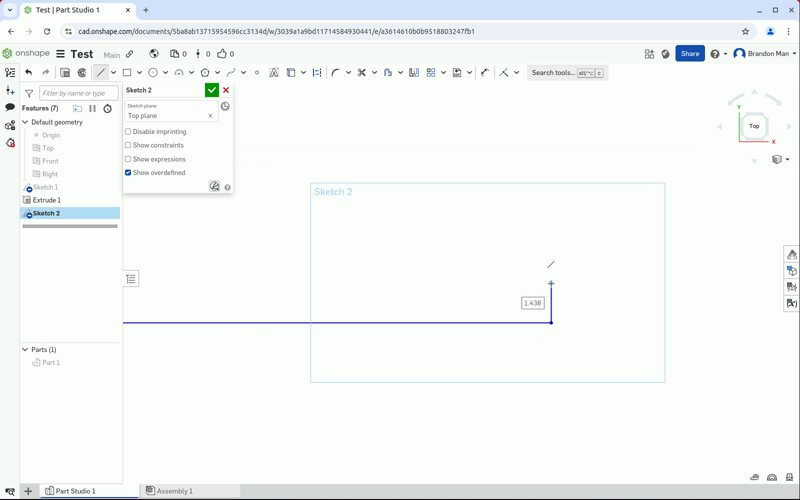
scroll(-6)
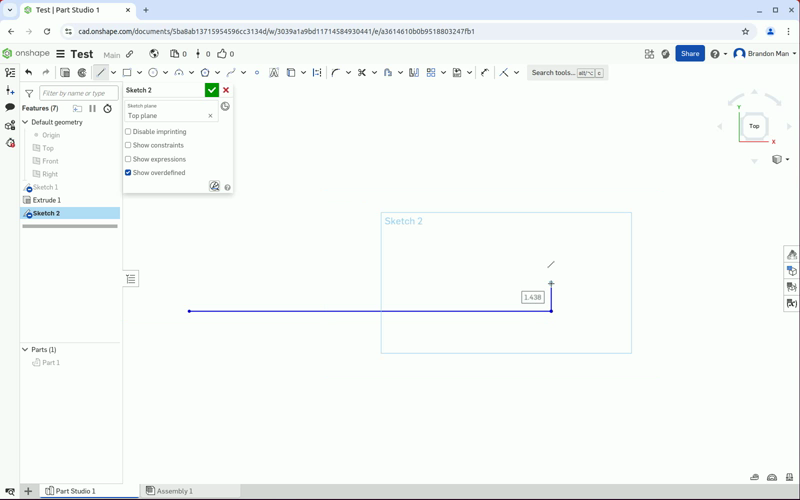
scroll(-6)
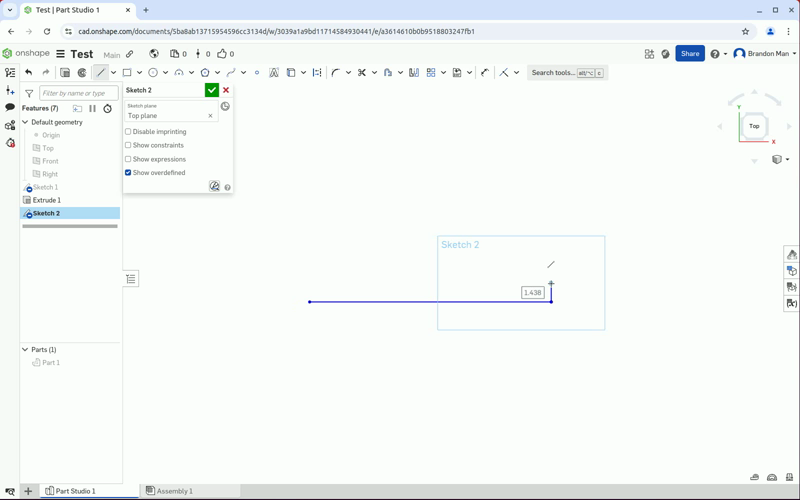
scroll(-6)
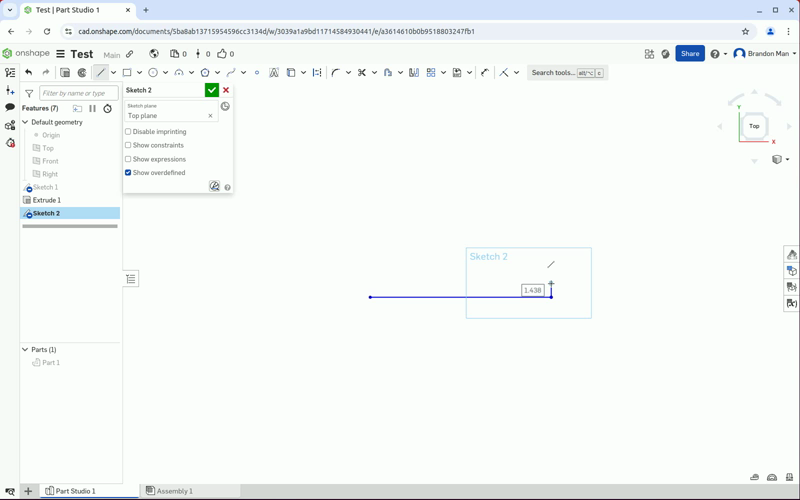
scroll(-6)
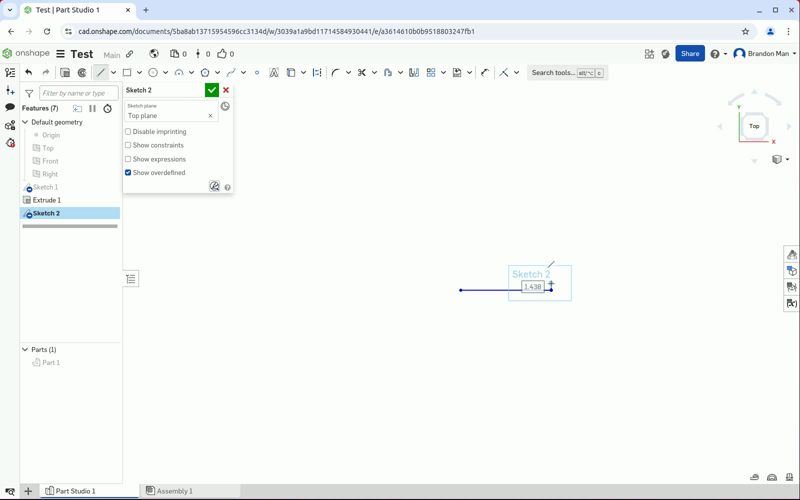
key_up(shift)
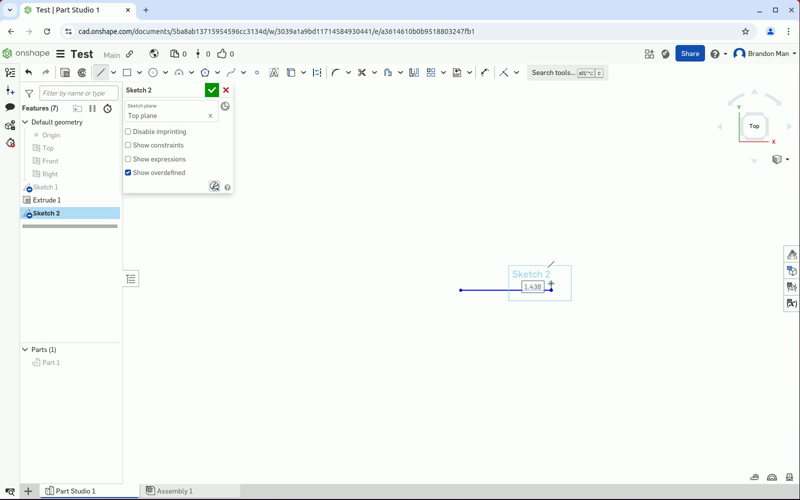
key_down(shift)
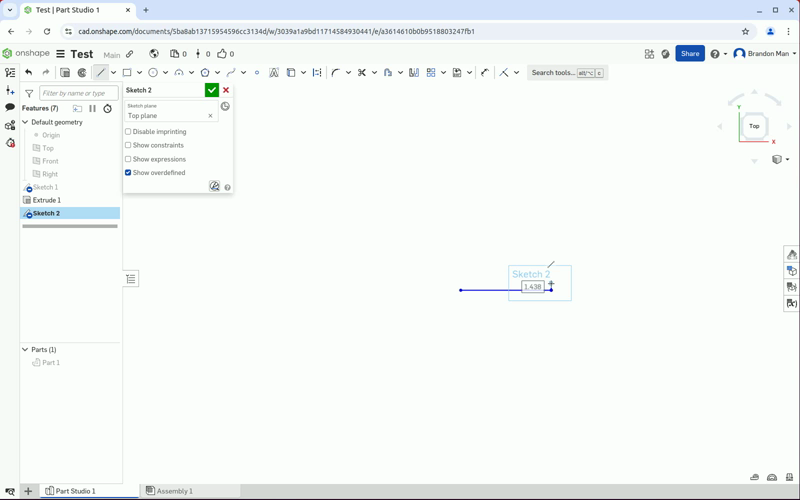
mouse_move(460, 283)
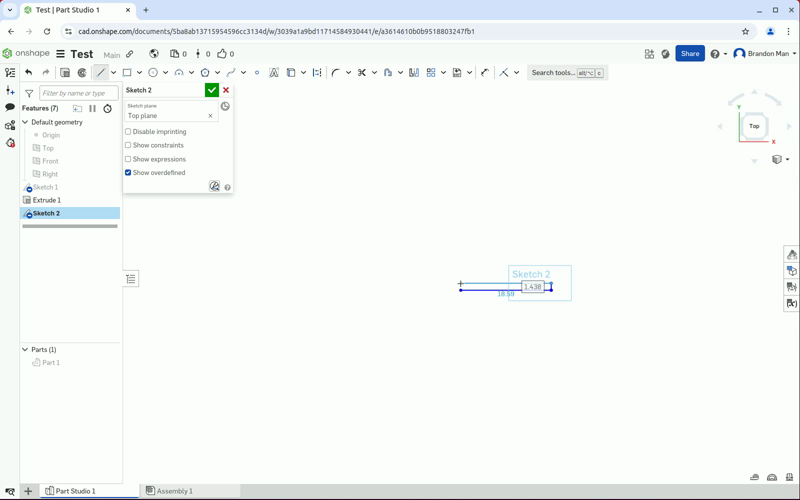
click(460, 283)
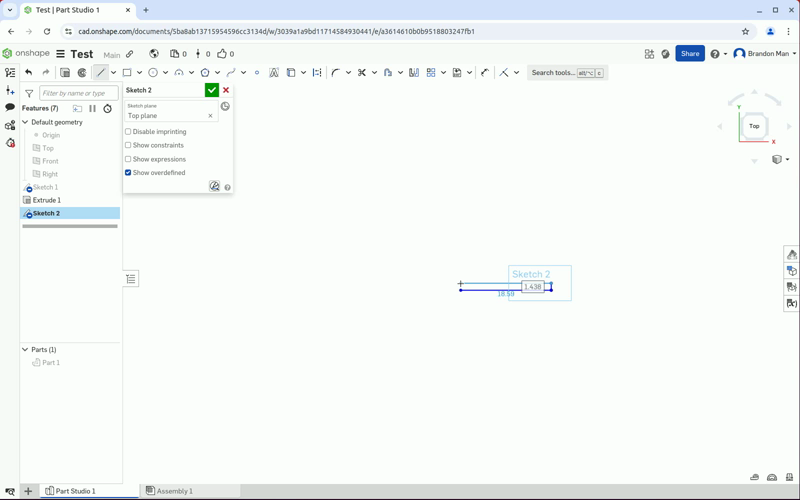
key_up(shift)
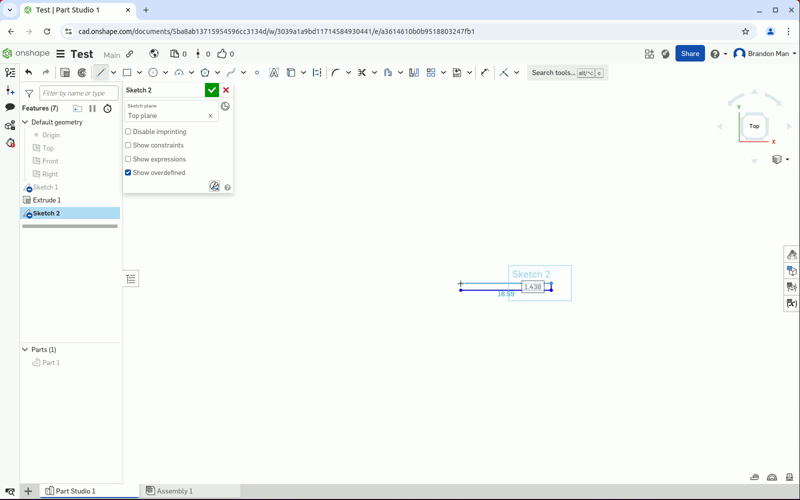
mouse_move(490, 283)
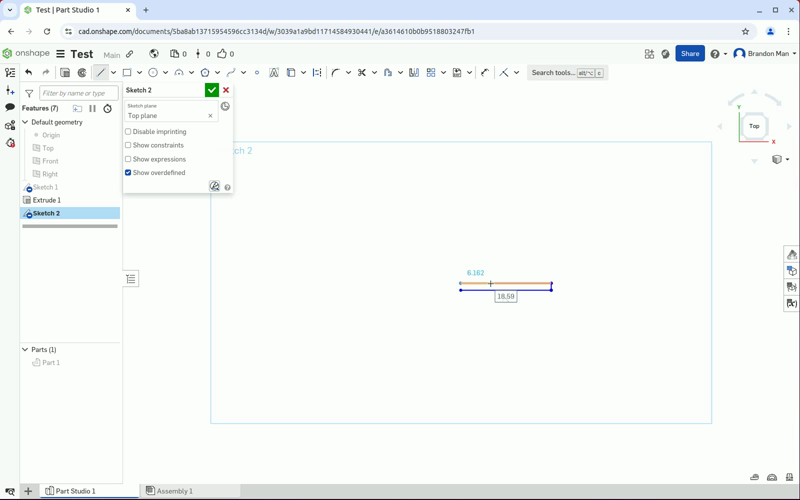
key_down(shift)
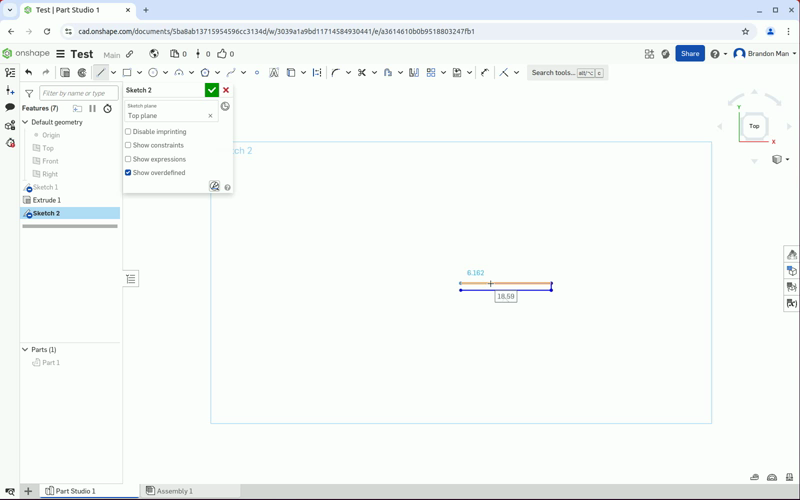
mouse_move(460, 290)
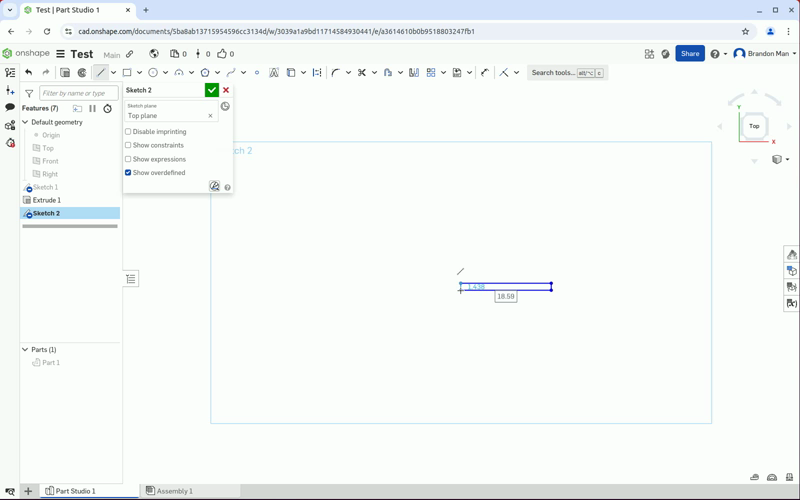
scroll(6)
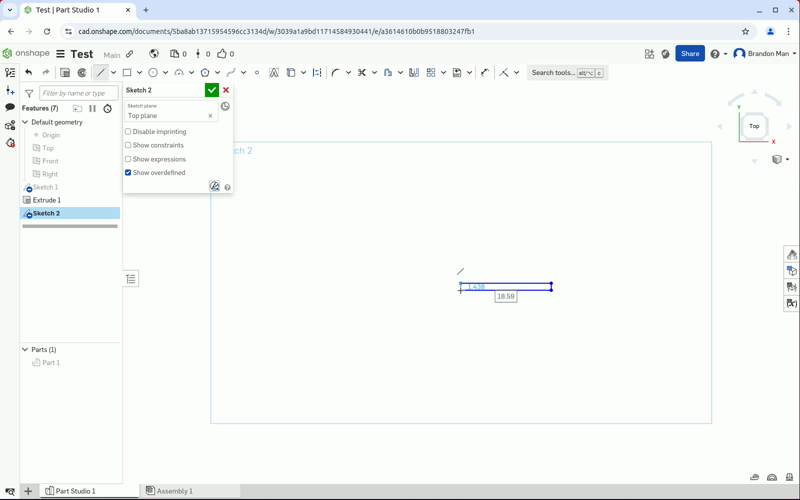
scroll(6)
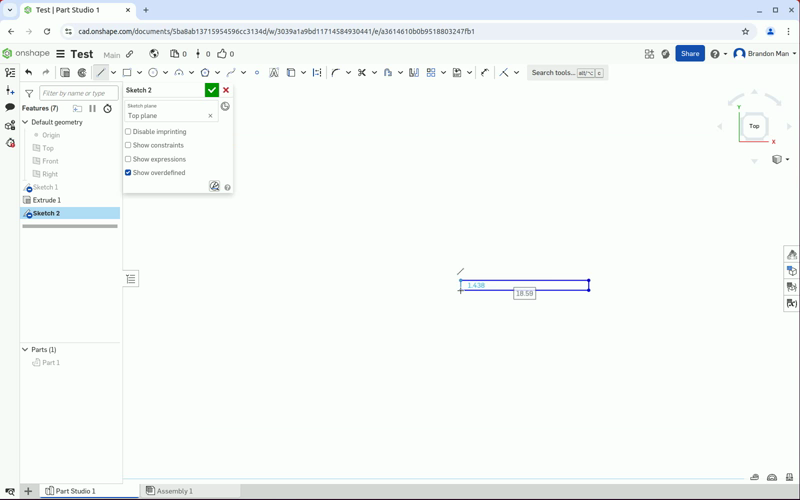
scroll(6)
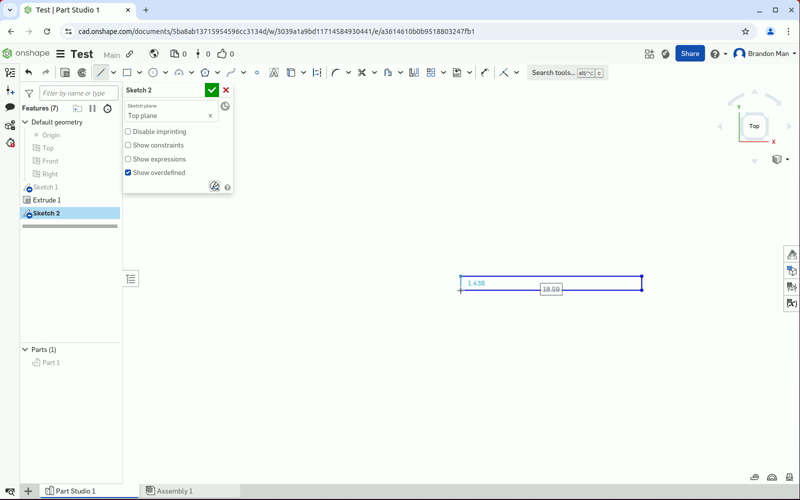
scroll(6)
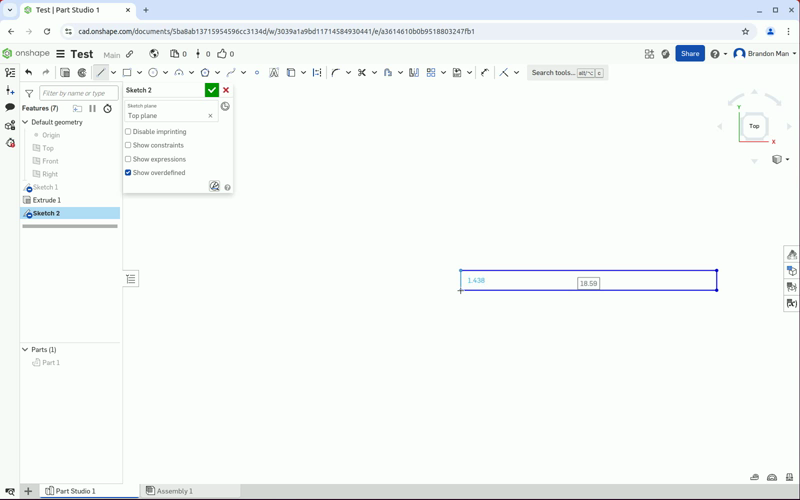
scroll(6)
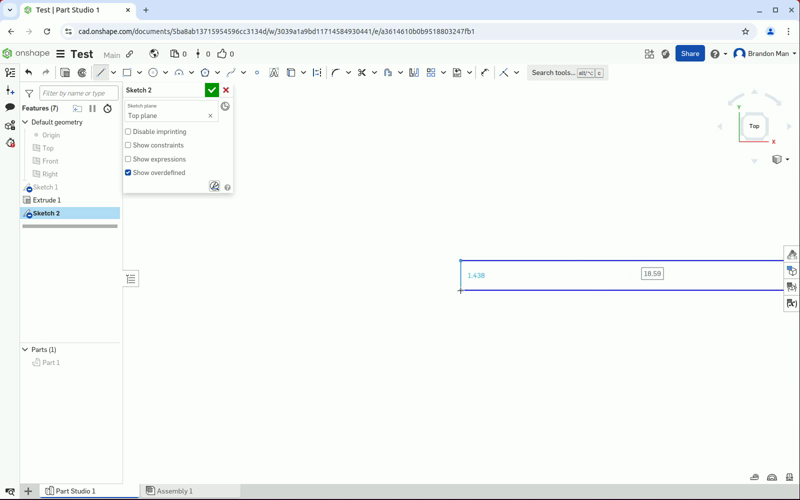
scroll(6)
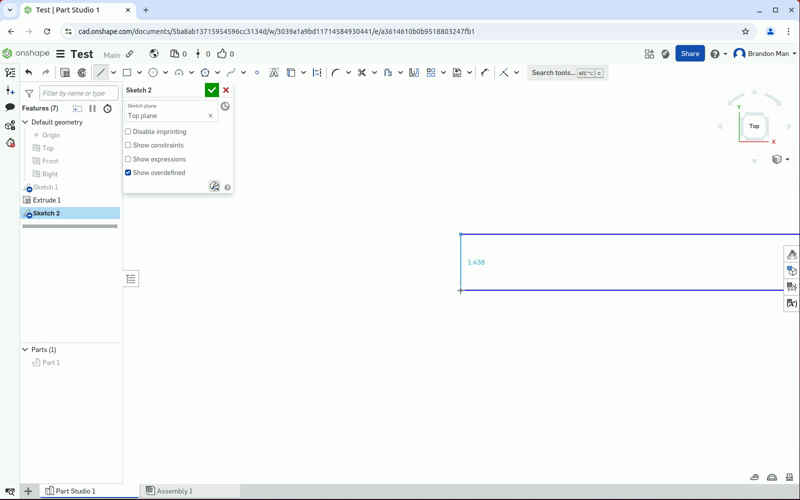
scroll(6)
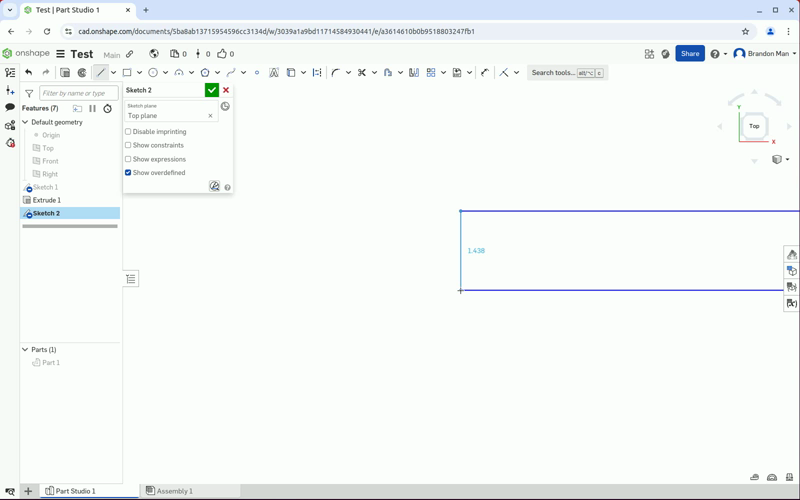
key_up(shift)
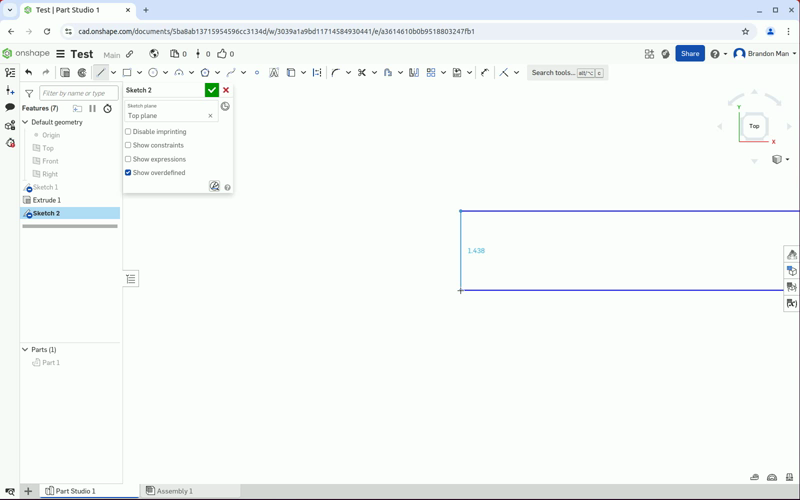
click(460, 290)
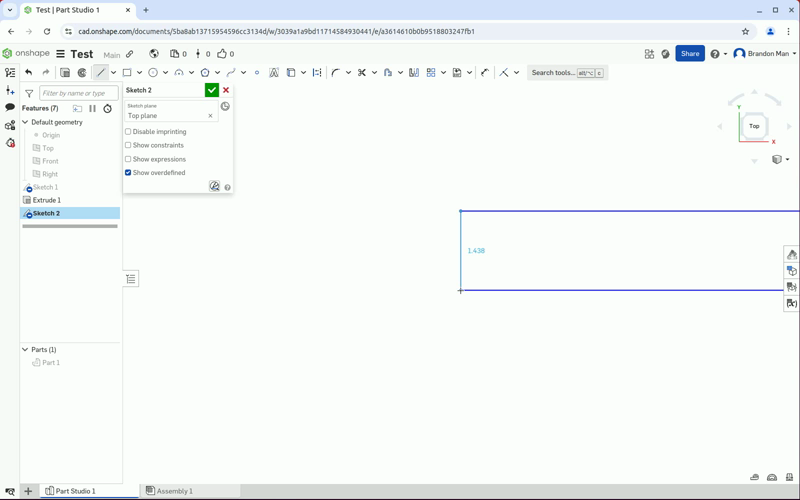
scroll(-6)
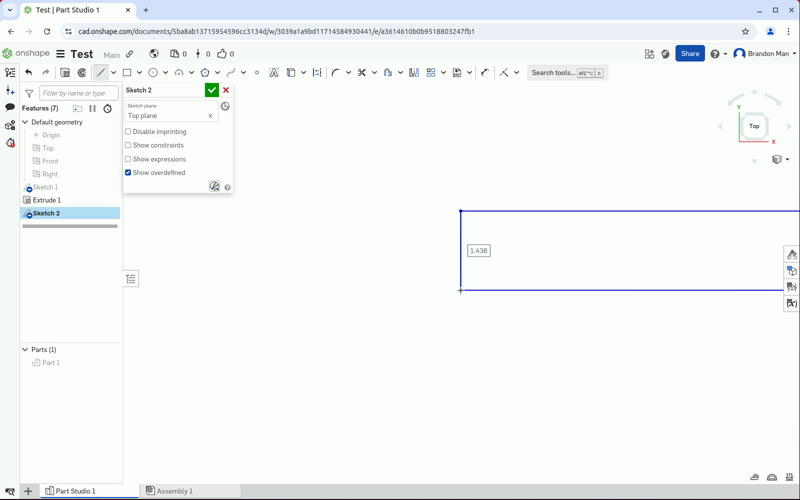
scroll(-6)
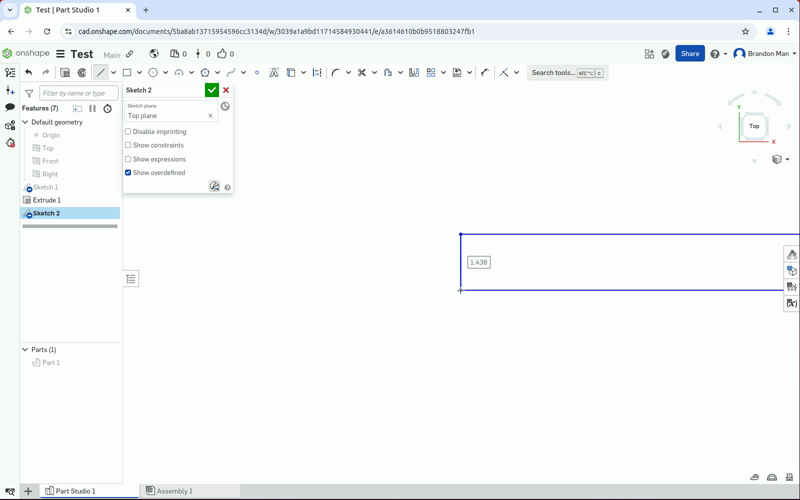
scroll(-6)
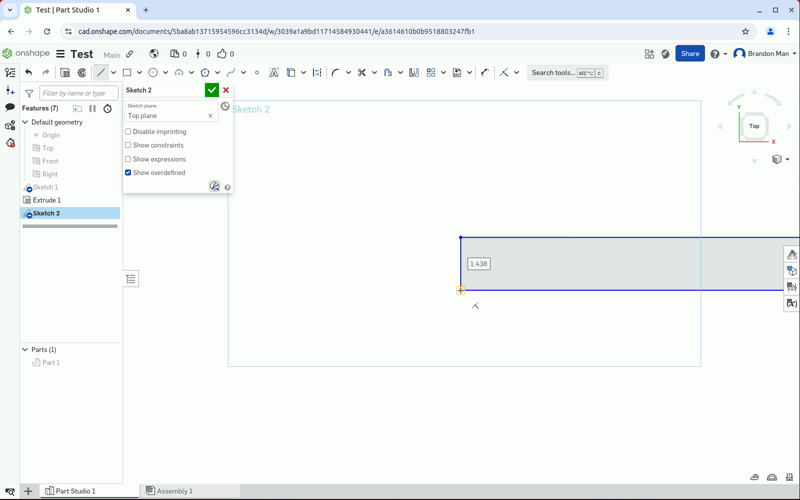
scroll(-6)
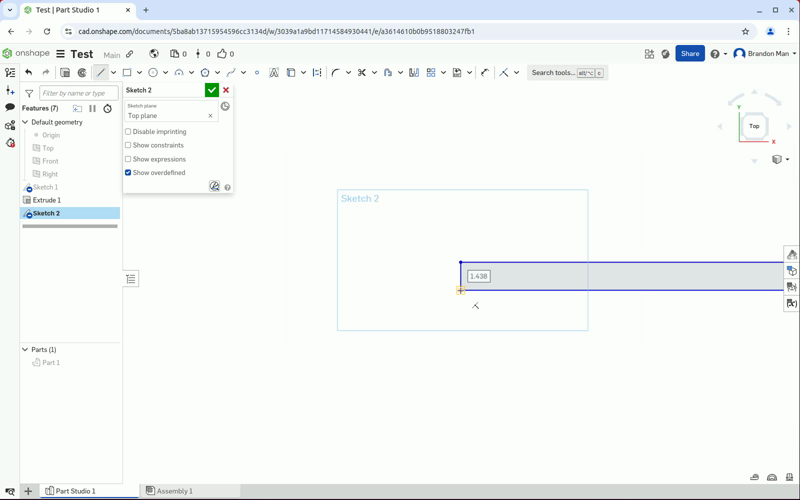
scroll(-6)
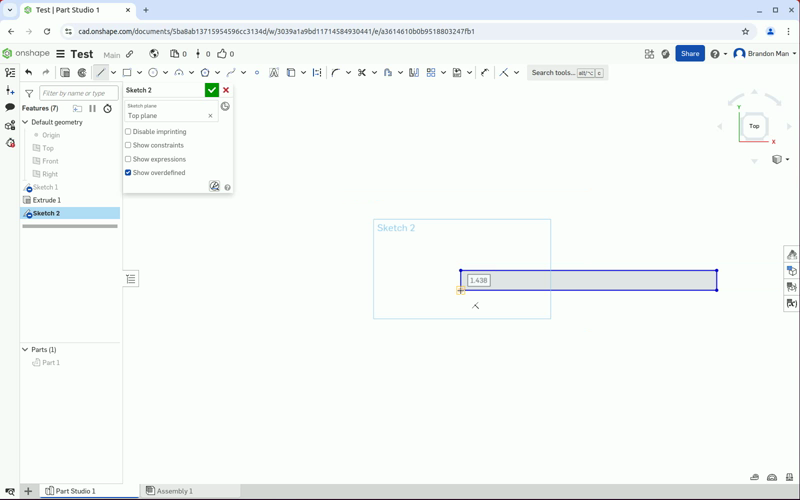
scroll(-6)
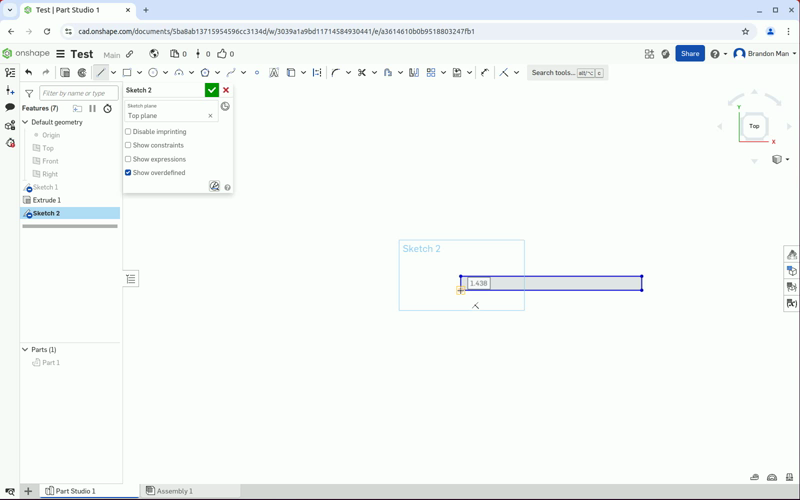
scroll(-6)
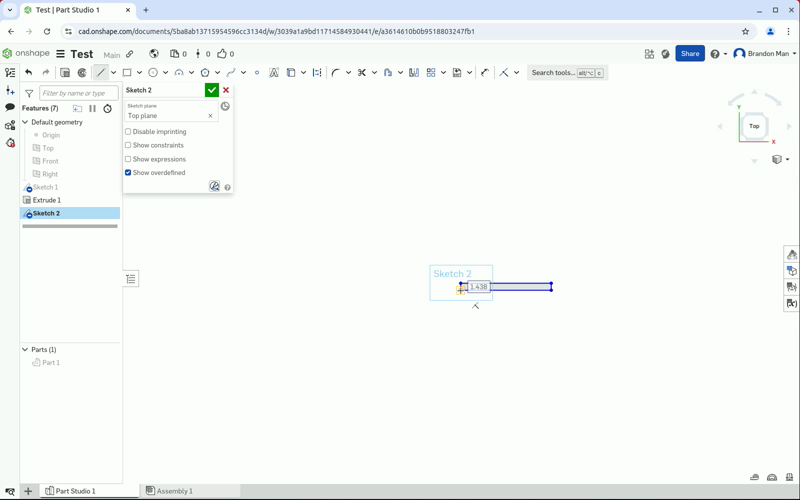
key(esc)
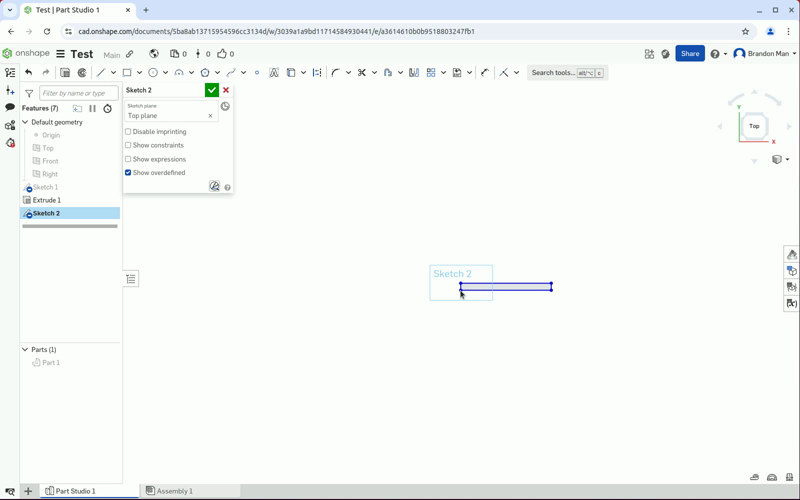
mouse_move(486, 286)
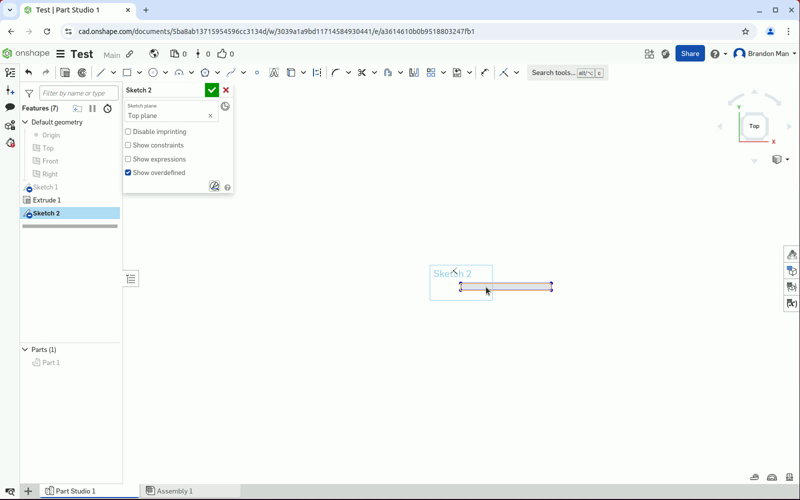
scroll(6)
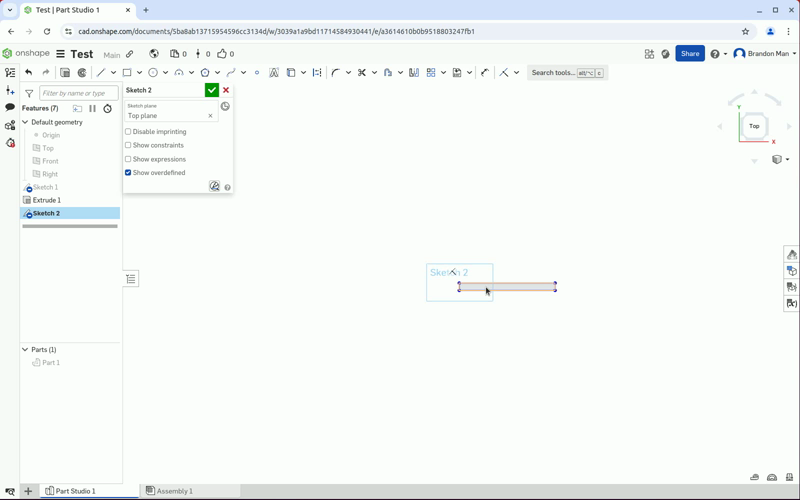
scroll(6)
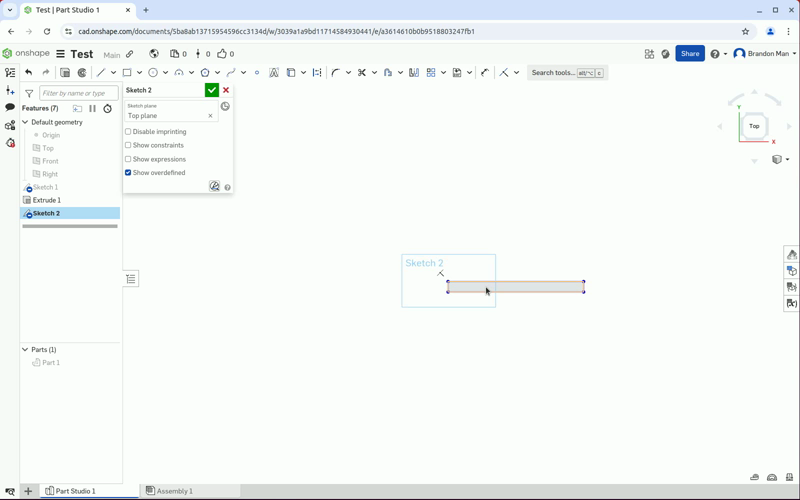
scroll(6)
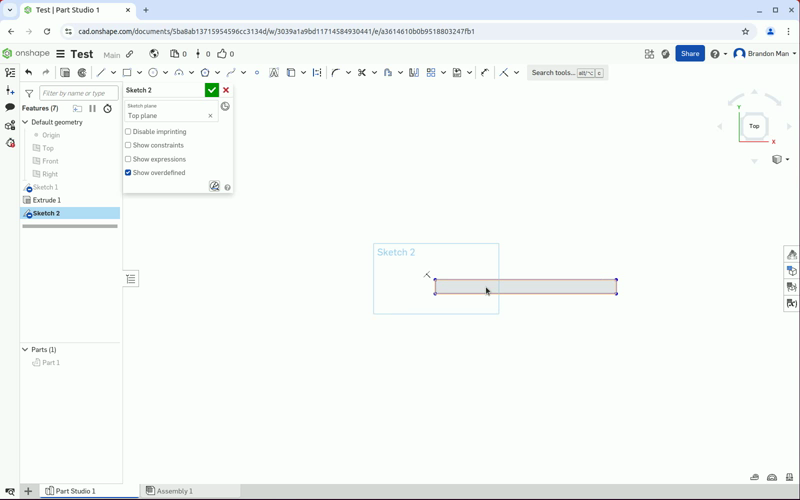
scroll(6)
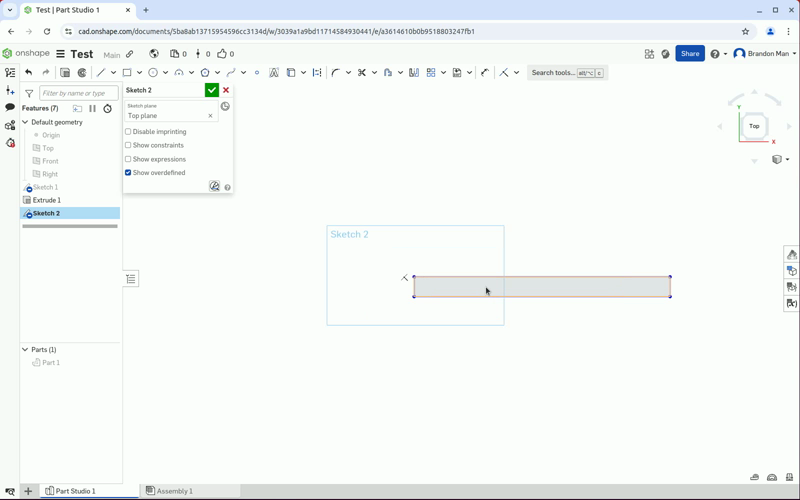
scroll(6)
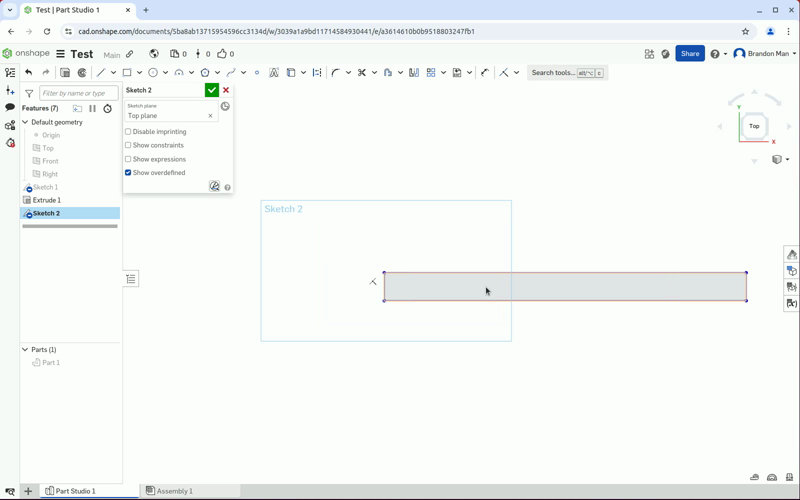
scroll(6)
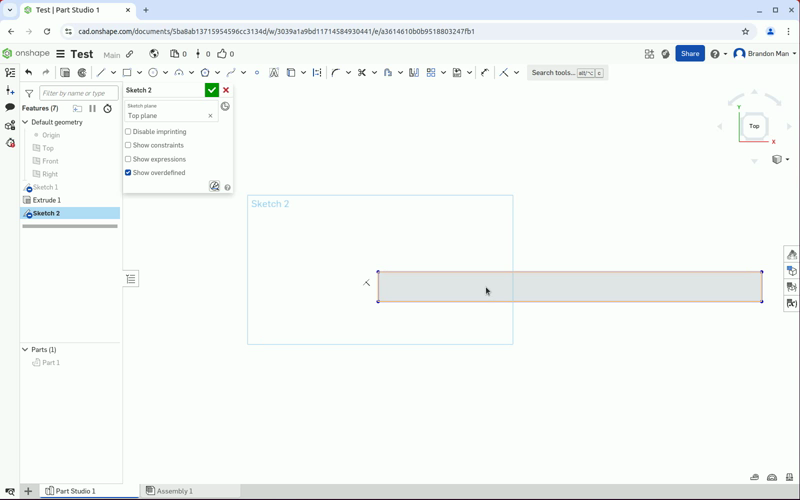
scroll(6)
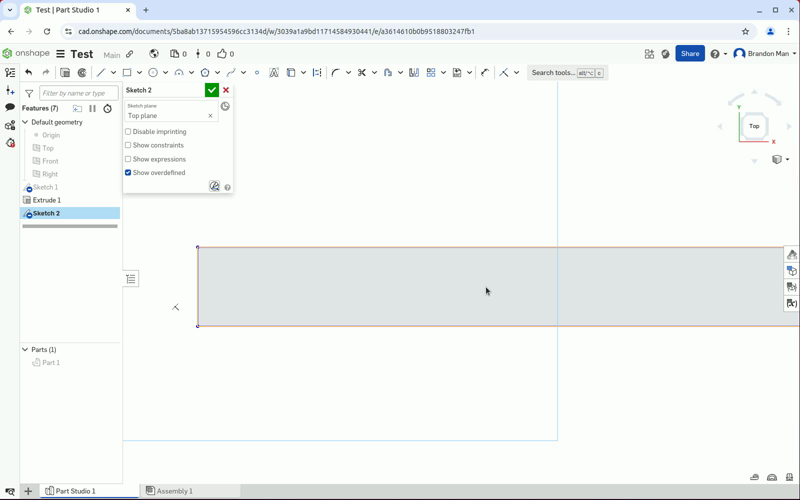
click(486, 286)
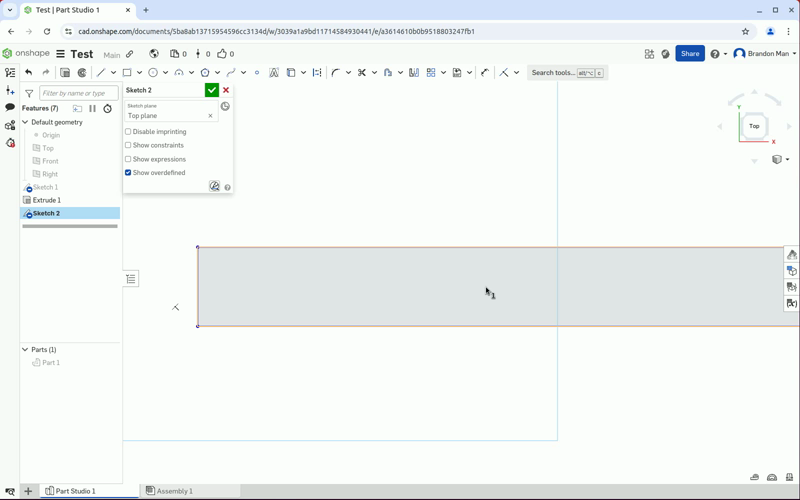
scroll(-6)
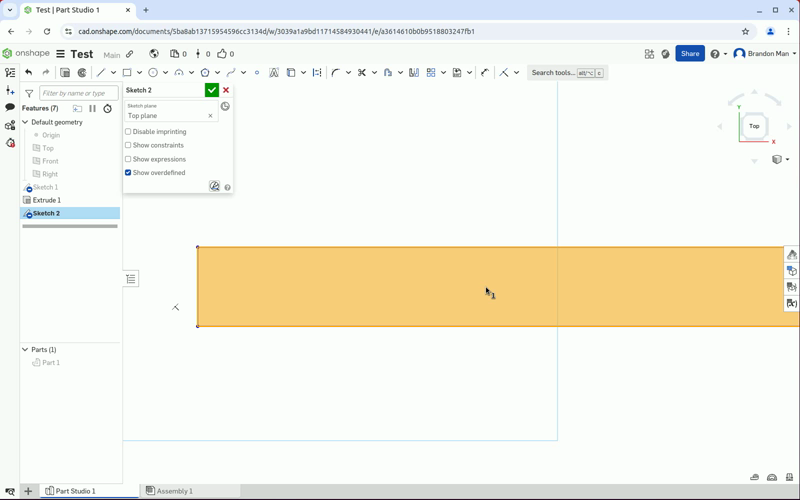
scroll(-6)
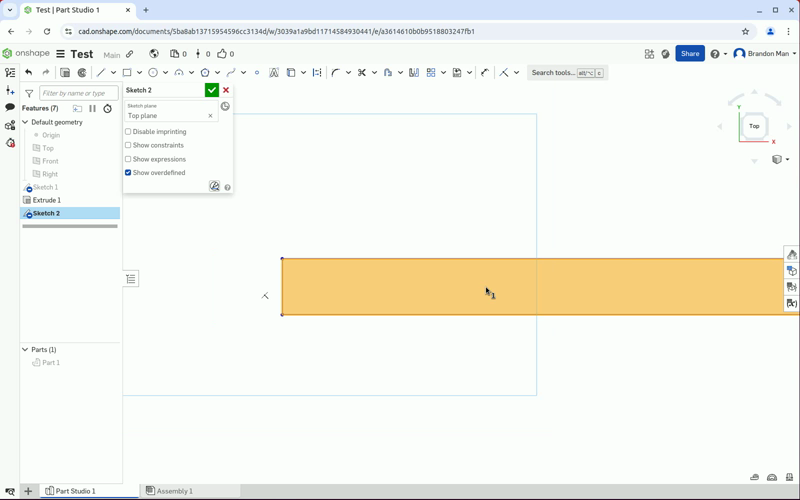
scroll(-6)
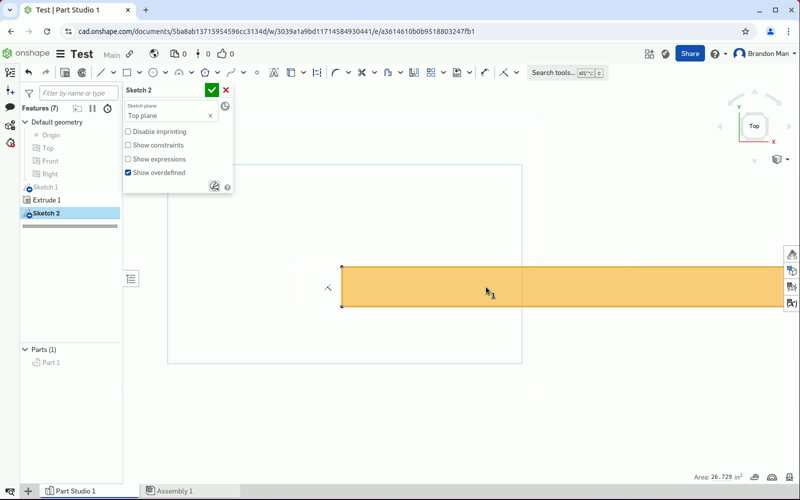
scroll(-6)
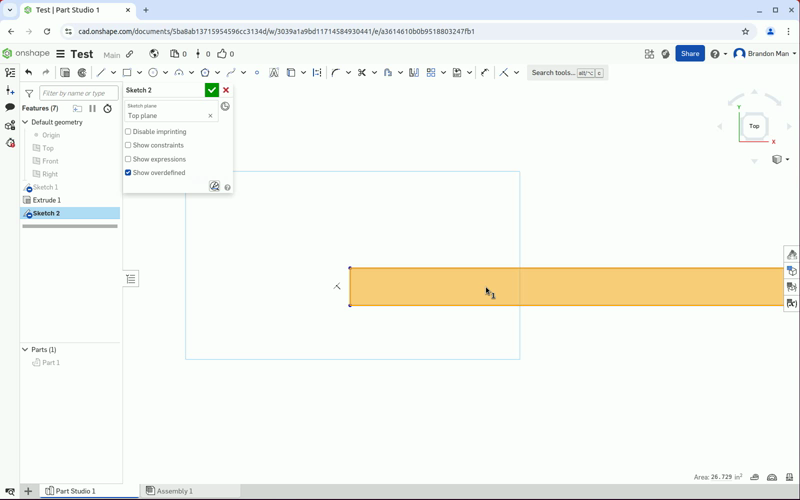
scroll(-6)
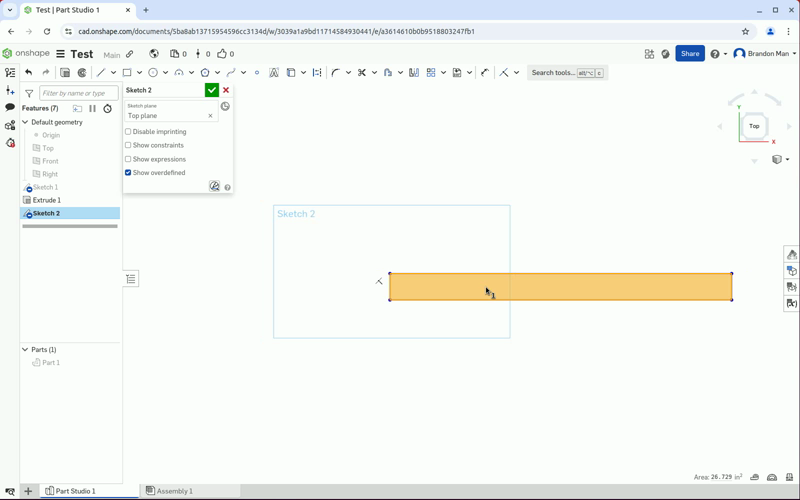
scroll(-6)
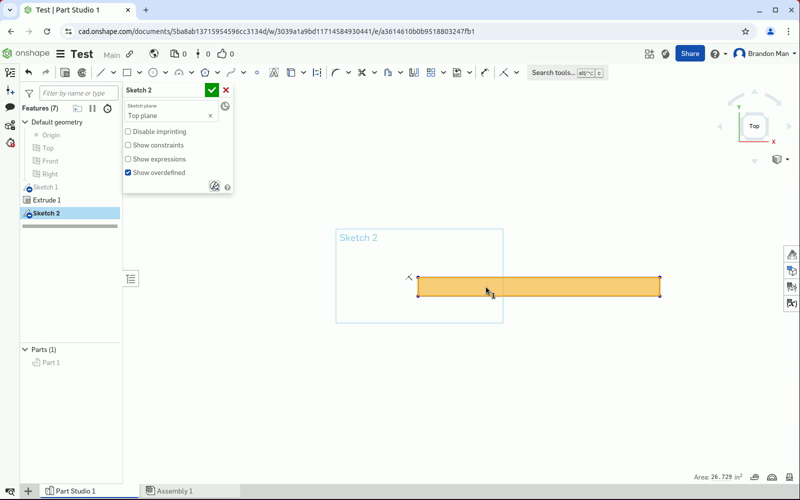
scroll(-6)
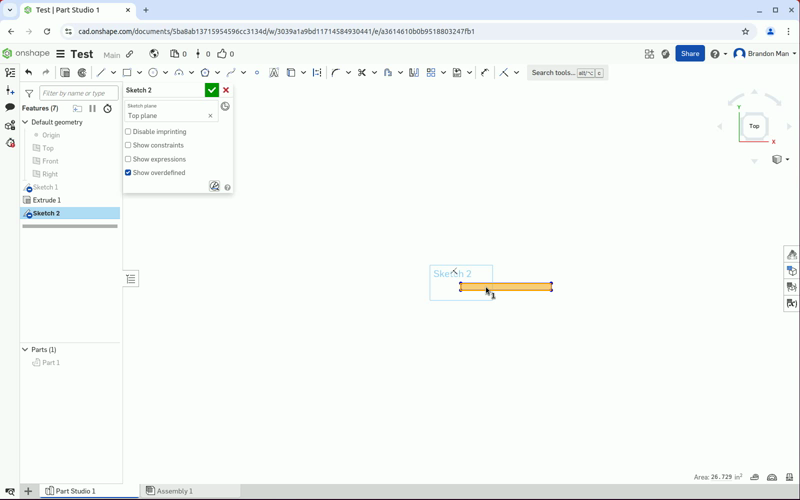
mouse_move(73, 352)
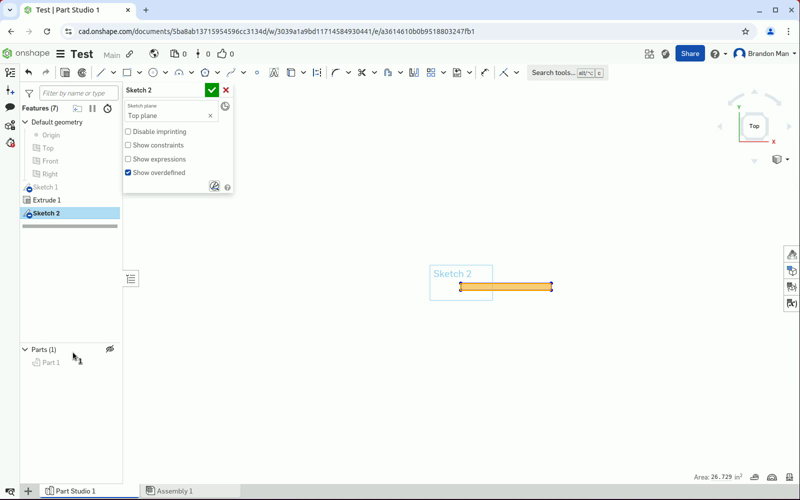
key(shift+y)
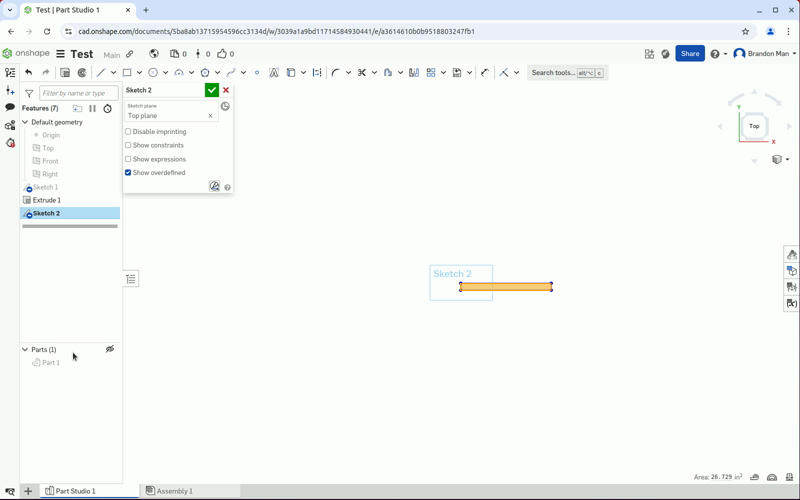
key(shift+e)
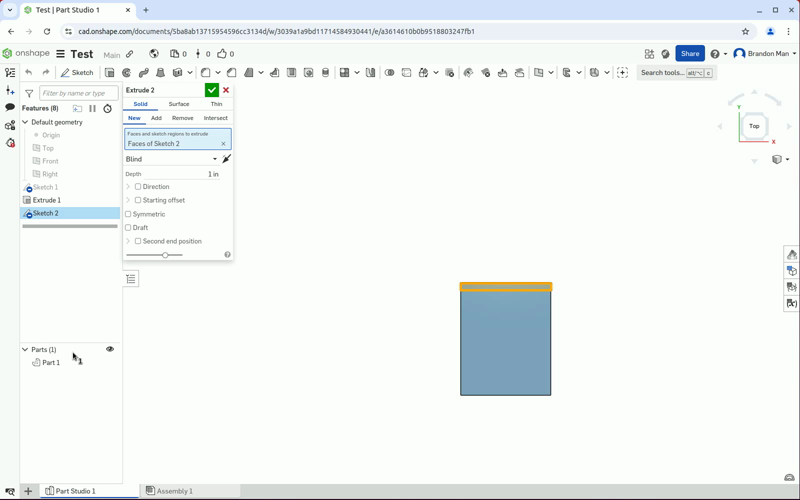
mouse_move(143, 106)
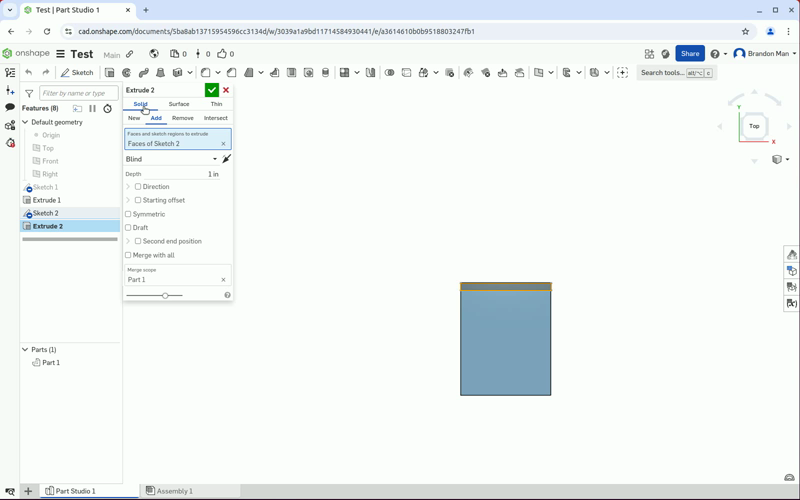
click(143, 106)
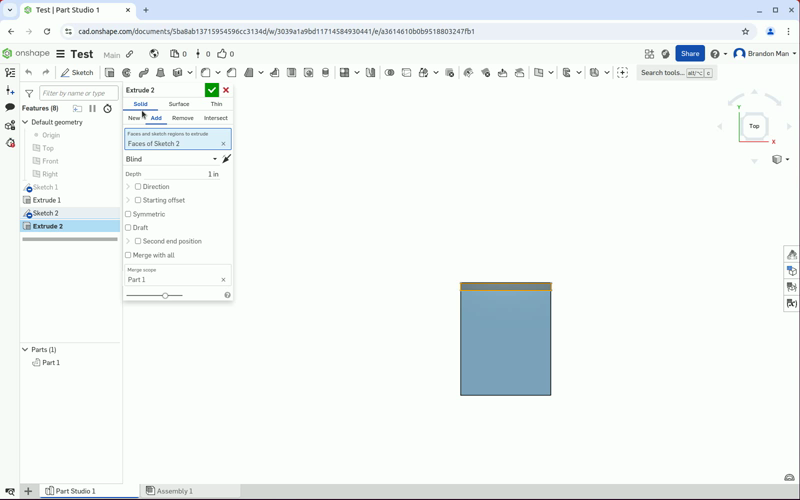
mouse_move(137, 120)
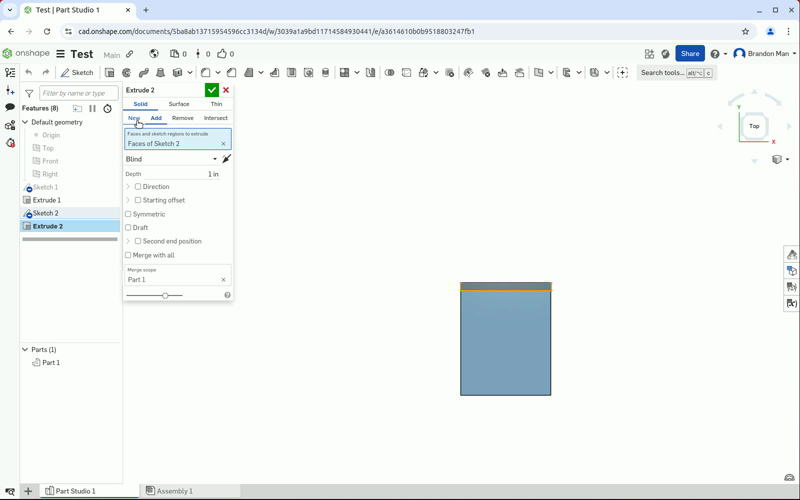
click(137, 120)
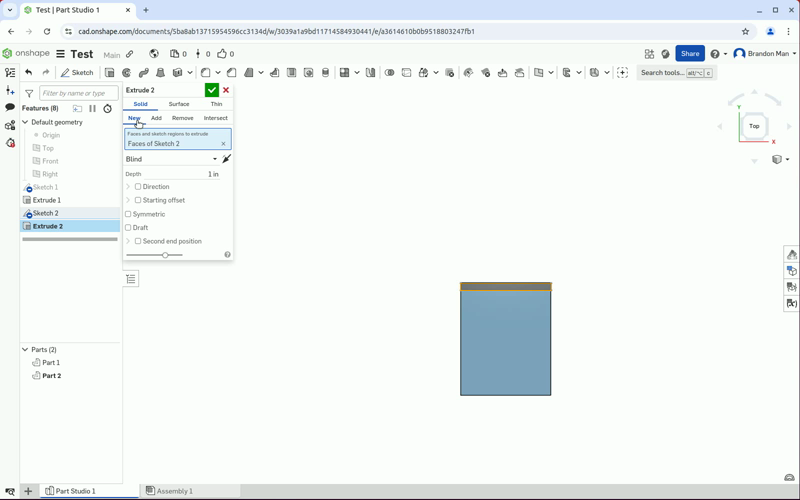
key(tab, 4)
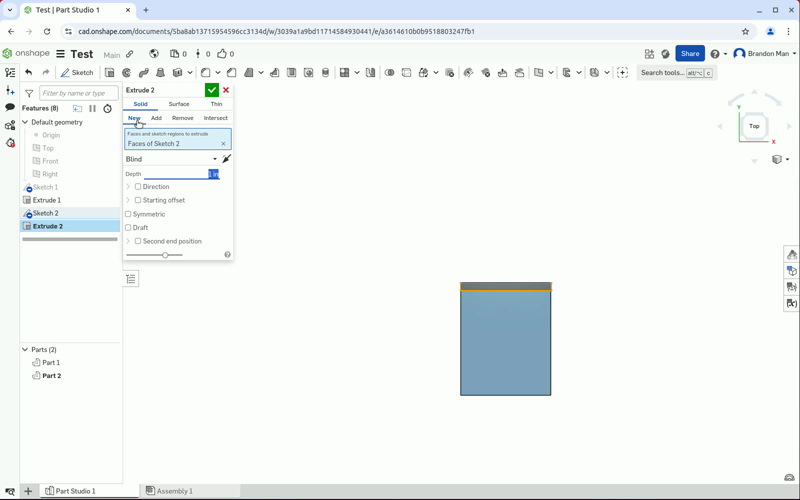
text(13.961)
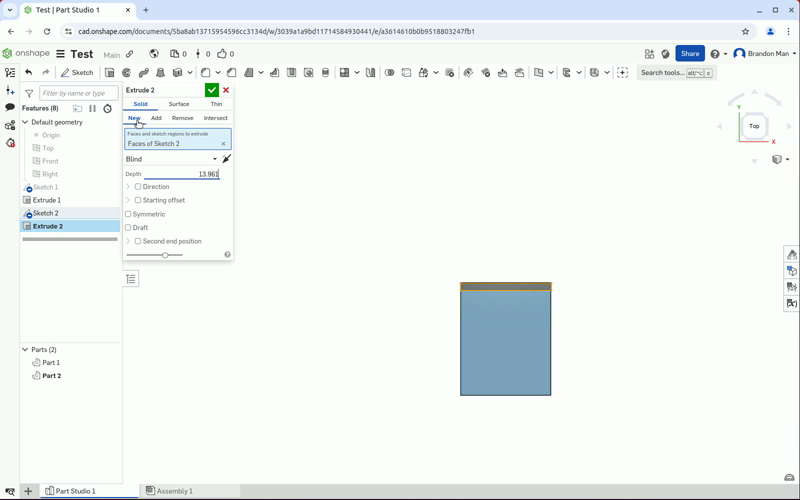
key(enter)
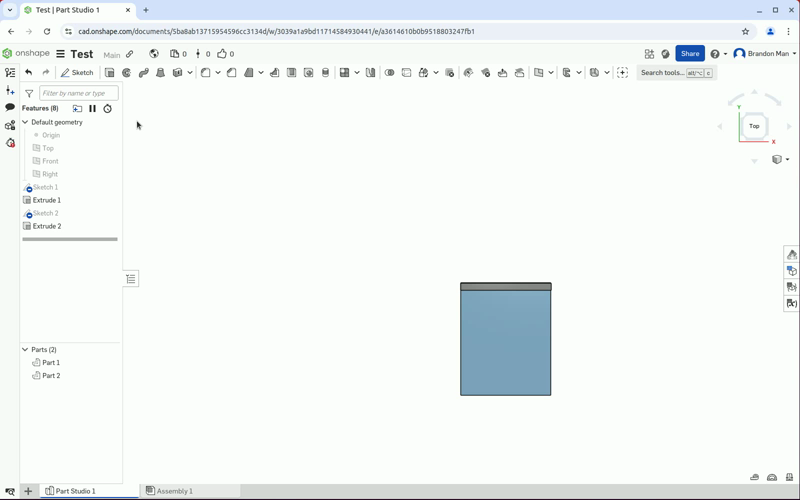
key(shift+h)
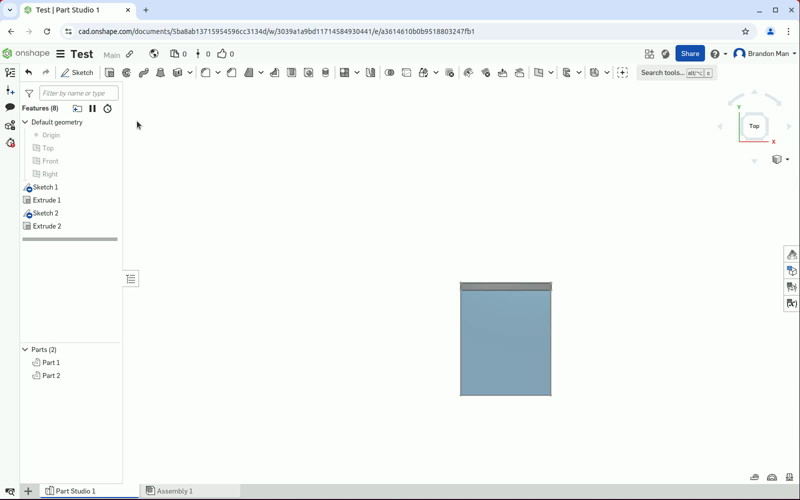
key(shift+h)
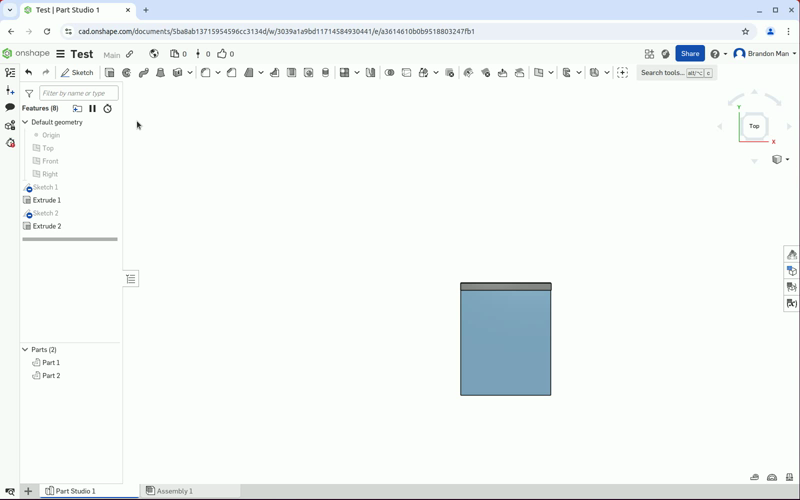
mouse_move(73, 189)
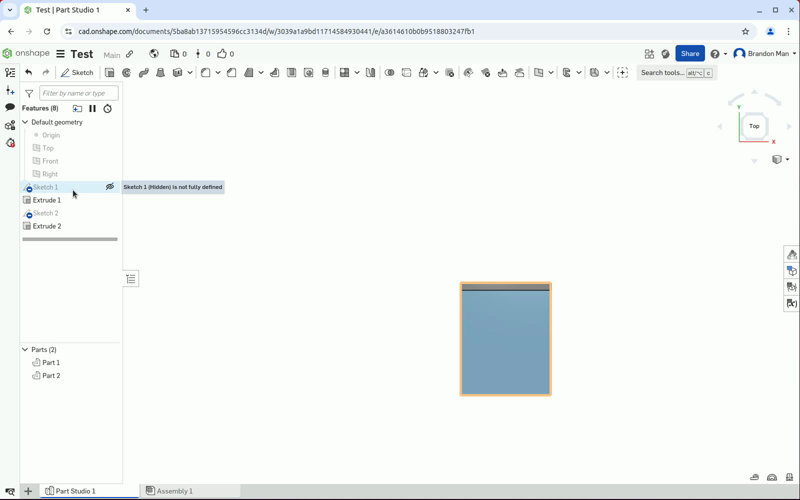
click(73, 189)
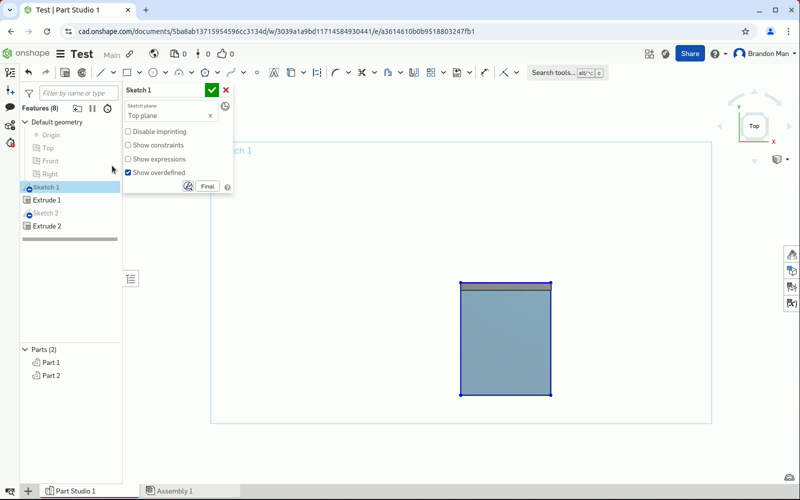
mouse_move(229, 92)
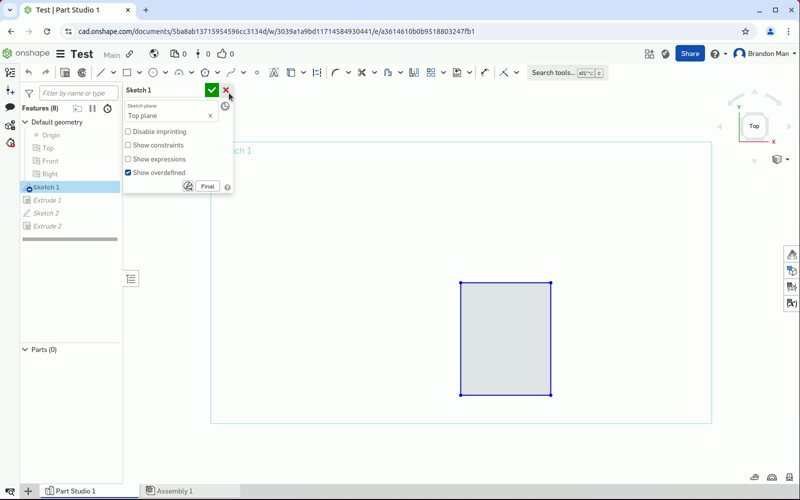
click(229, 92)
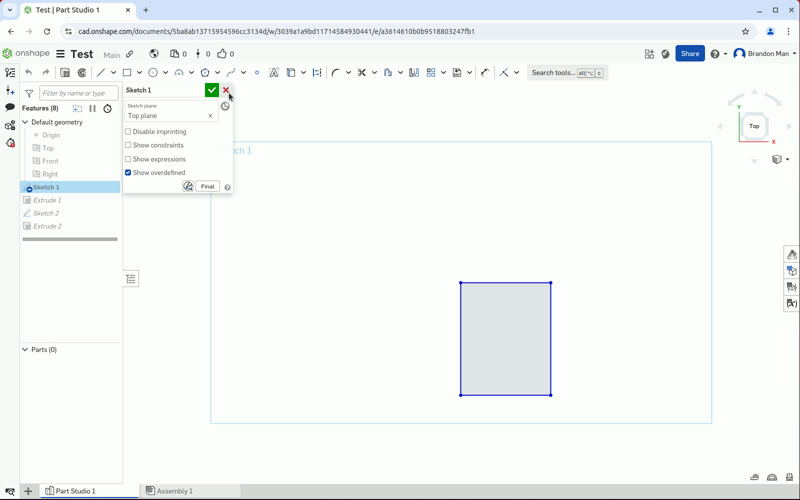
key(shift+s)
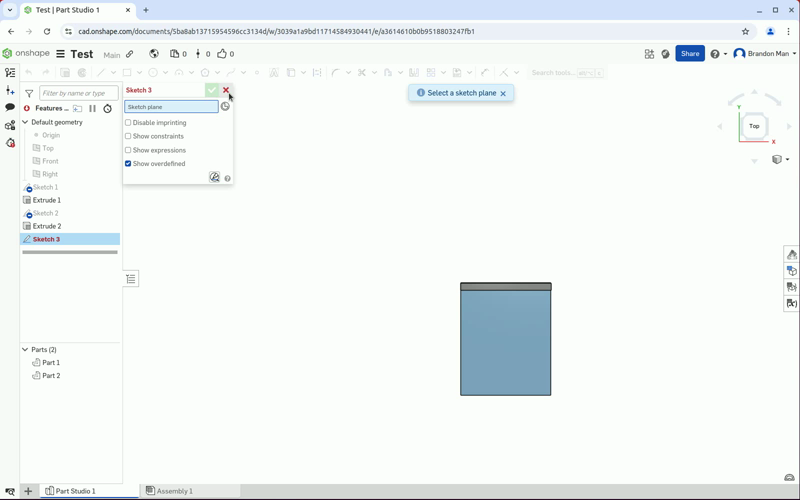
mouse_move(73, 150)
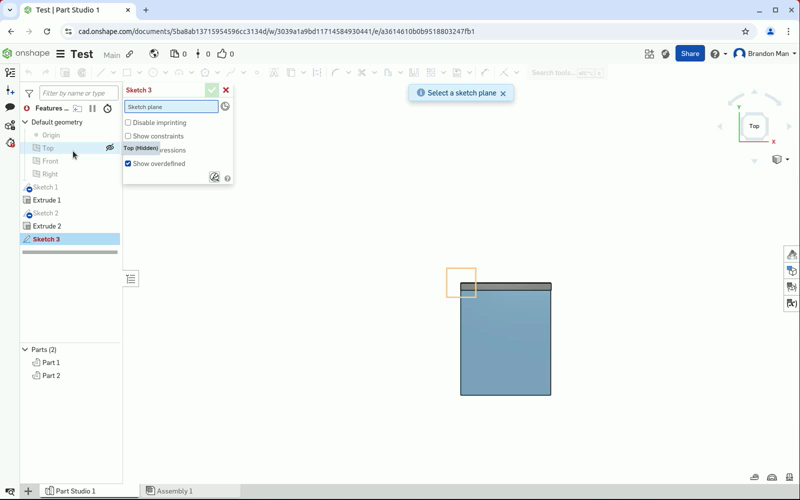
click(73, 150)
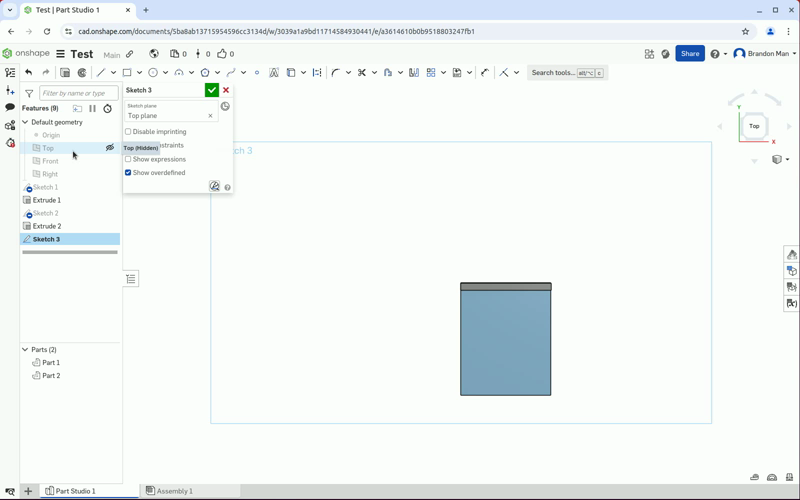
mouse_move(73, 352)
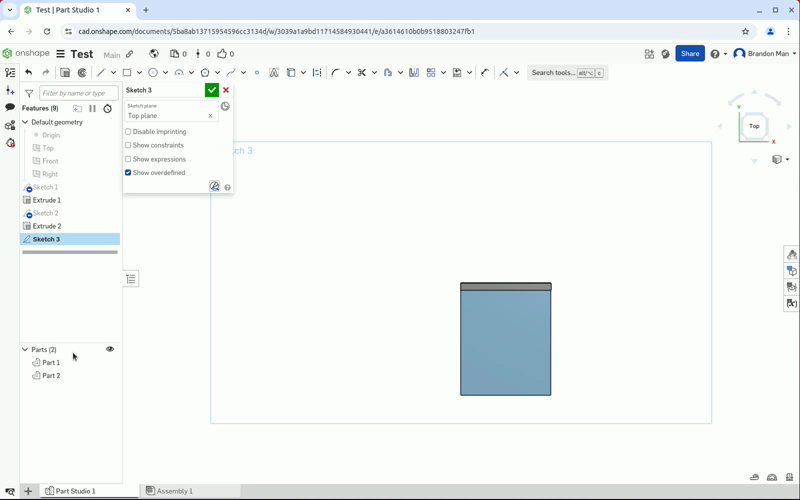
key(y)
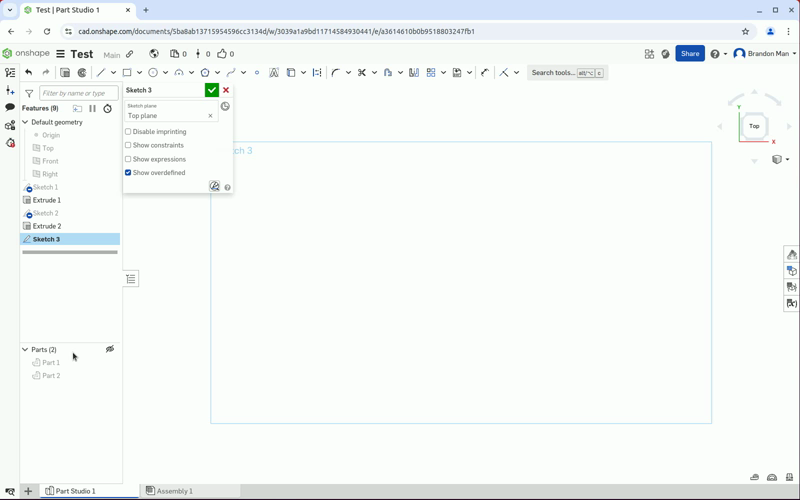
key(l)
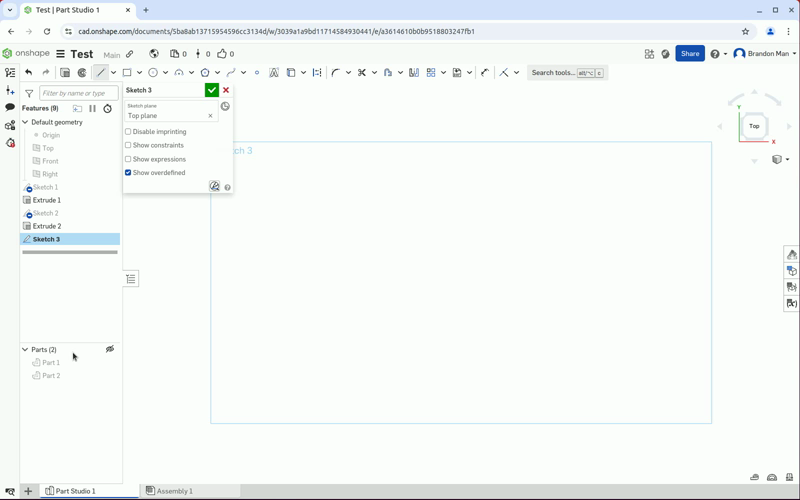
key_down(shift)
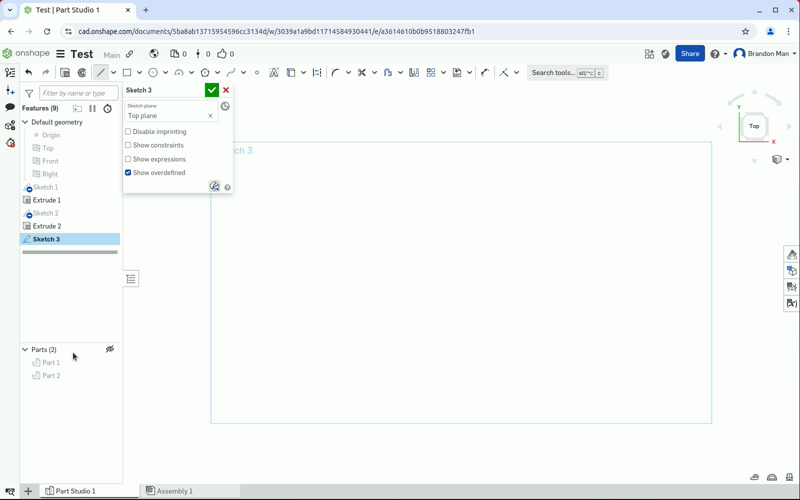
mouse_move(460, 349)
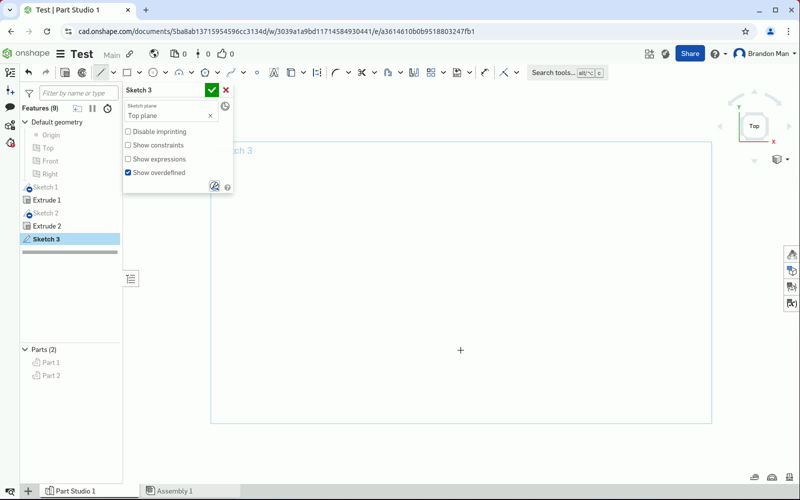
click(460, 349)
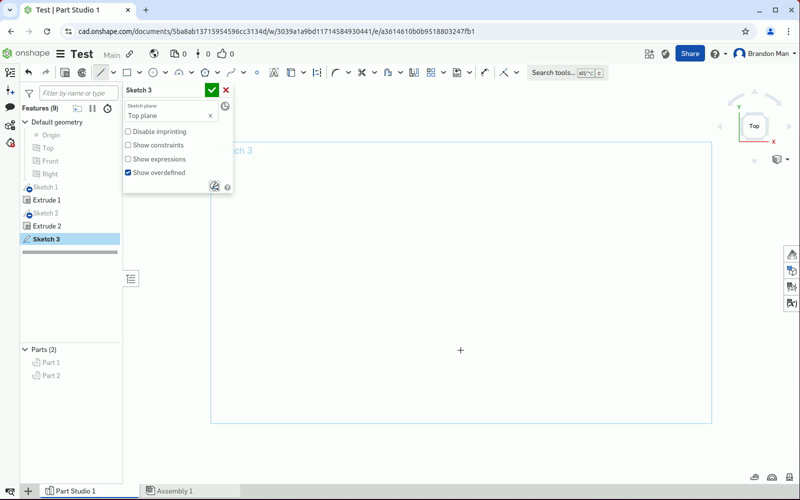
key_up(shift)
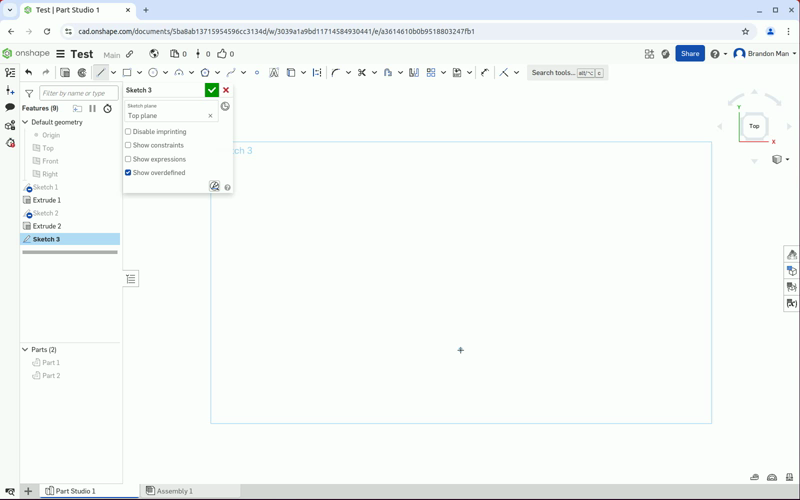
key_down(shift)
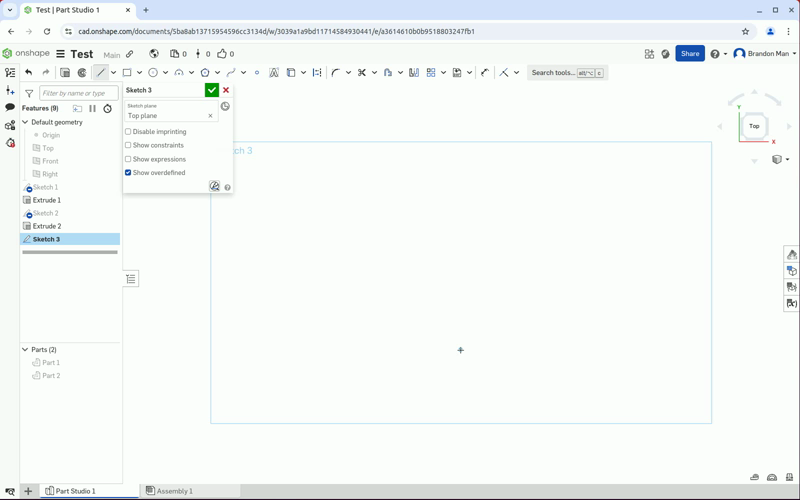
mouse_move(490, 349)
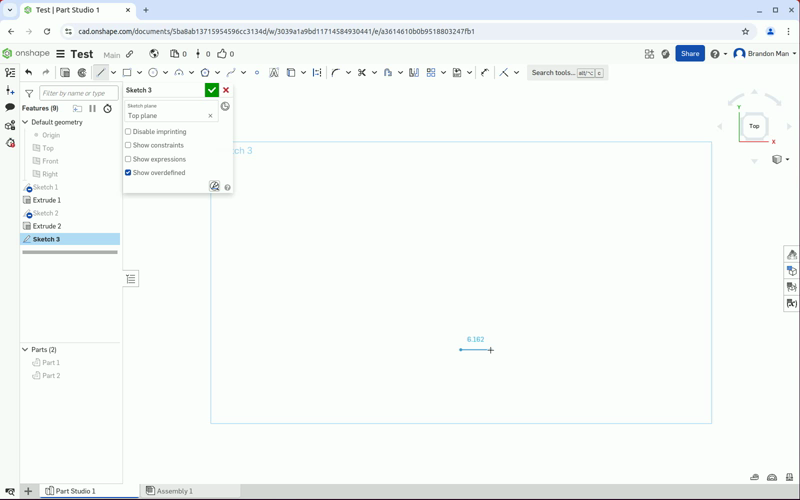
mouse_move(463, 349)
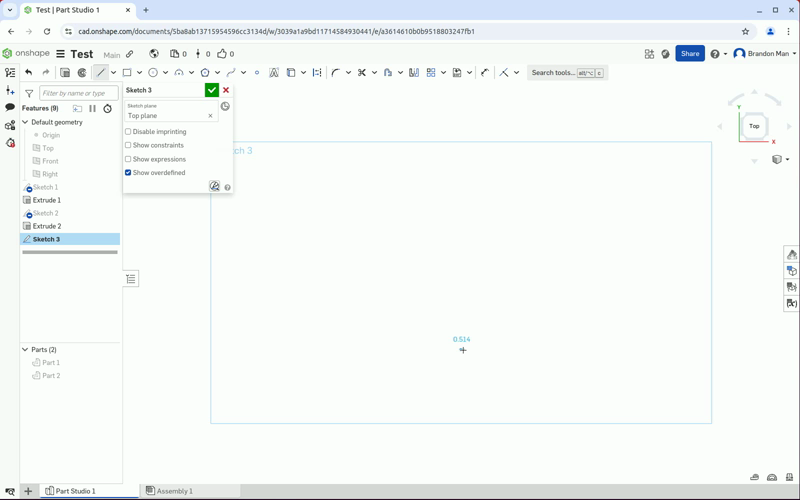
scroll(6)
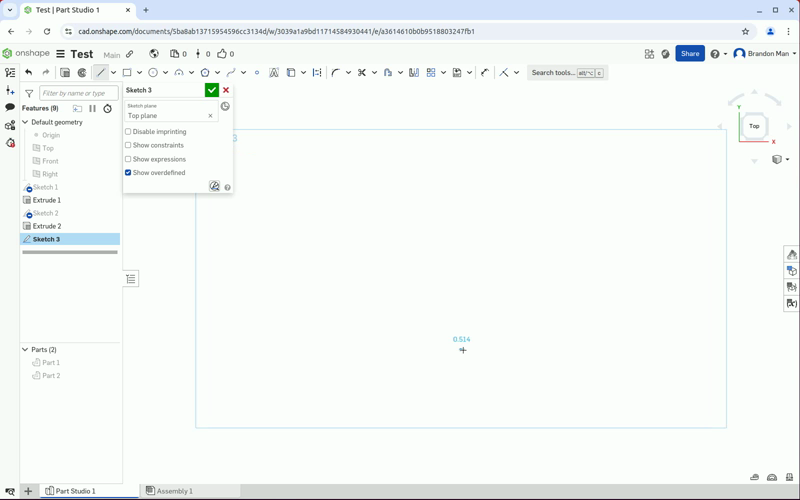
scroll(6)
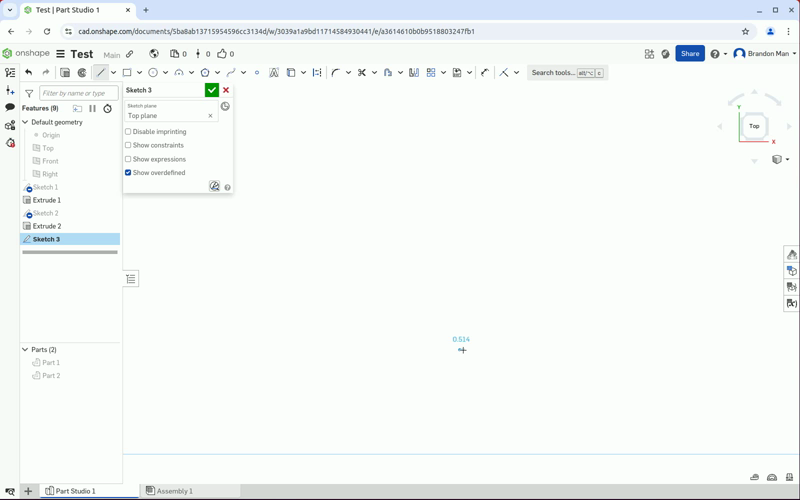
scroll(6)
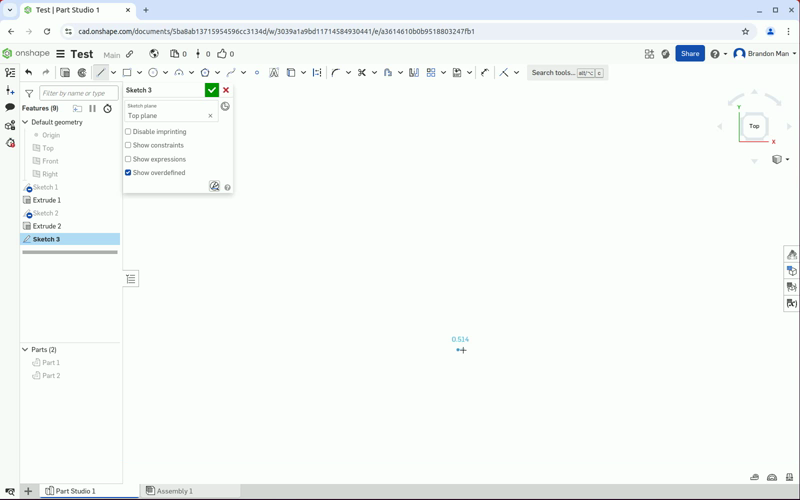
scroll(6)
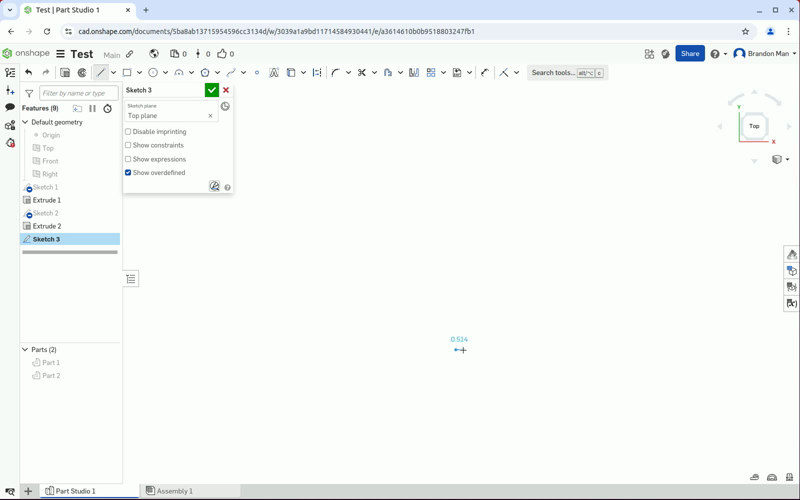
scroll(6)
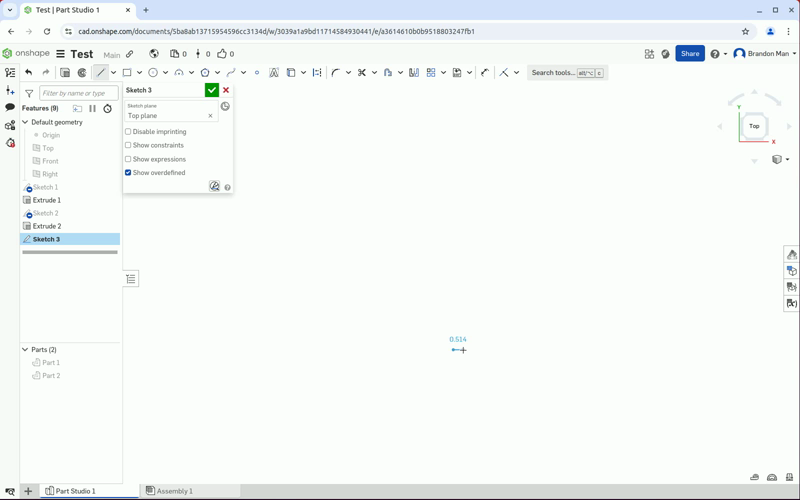
scroll(6)
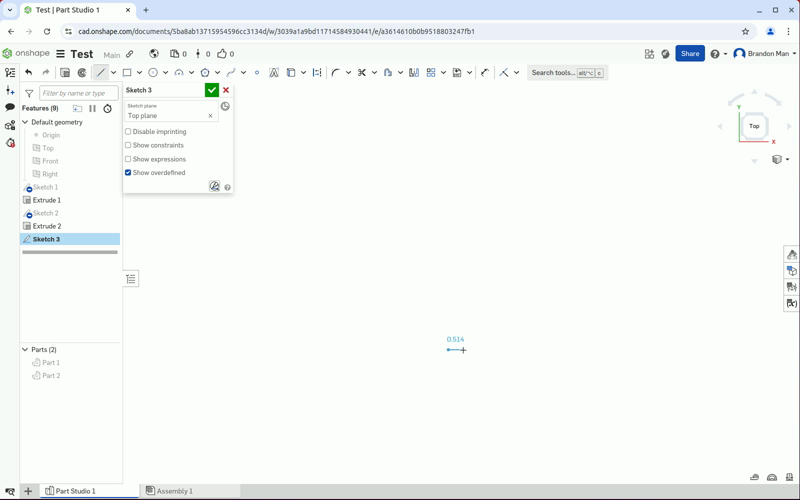
scroll(6)
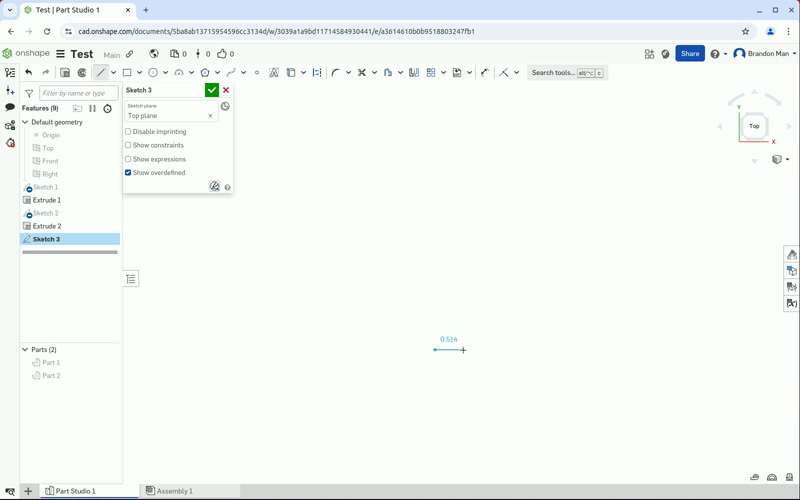
click(463, 349)
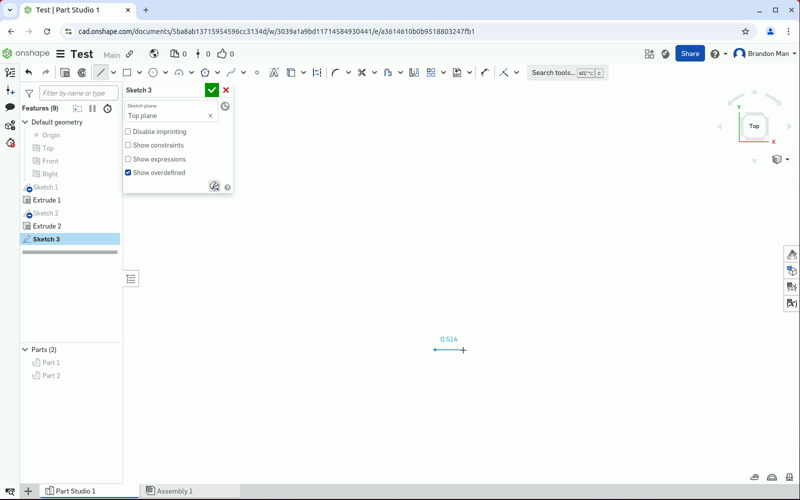
scroll(-6)
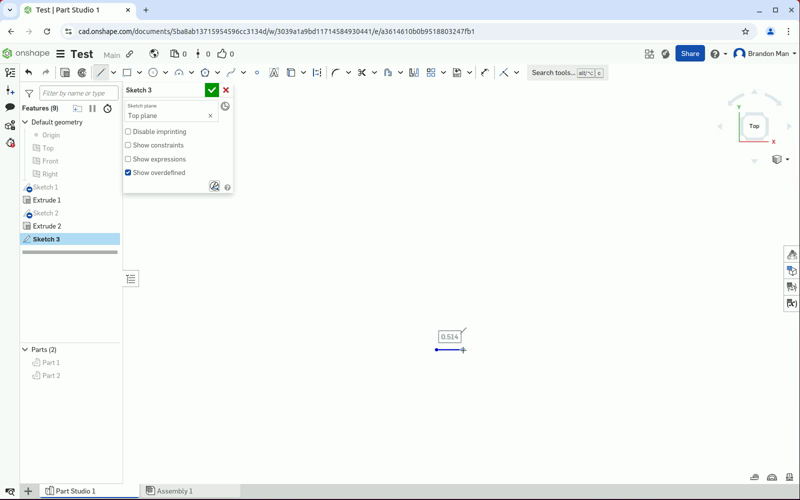
scroll(-6)
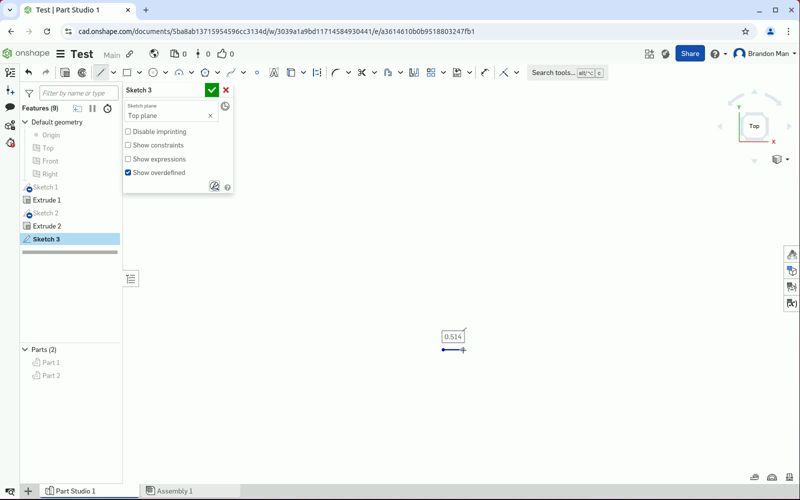
scroll(-6)
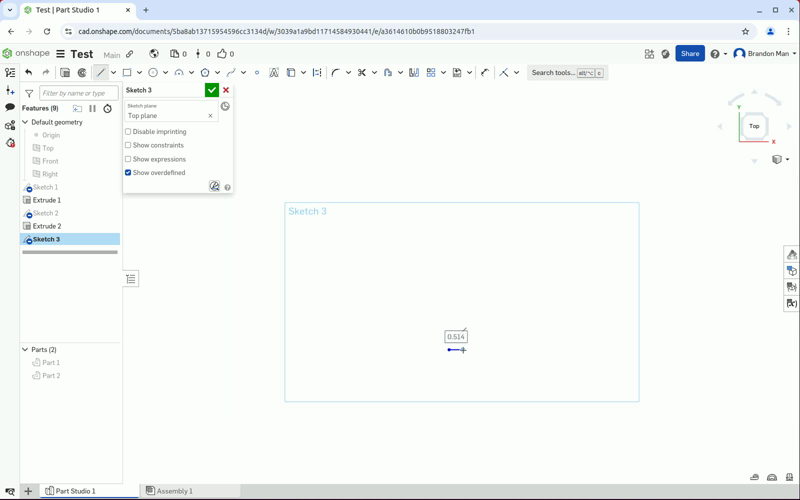
scroll(-6)
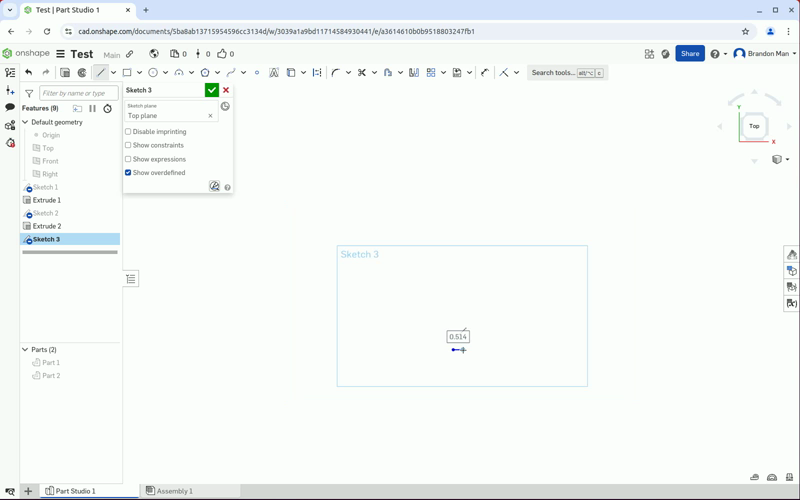
scroll(-6)
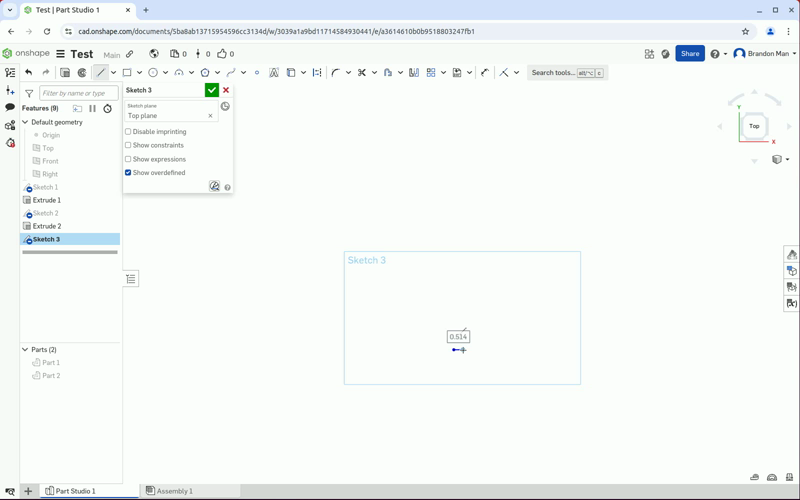
scroll(-6)
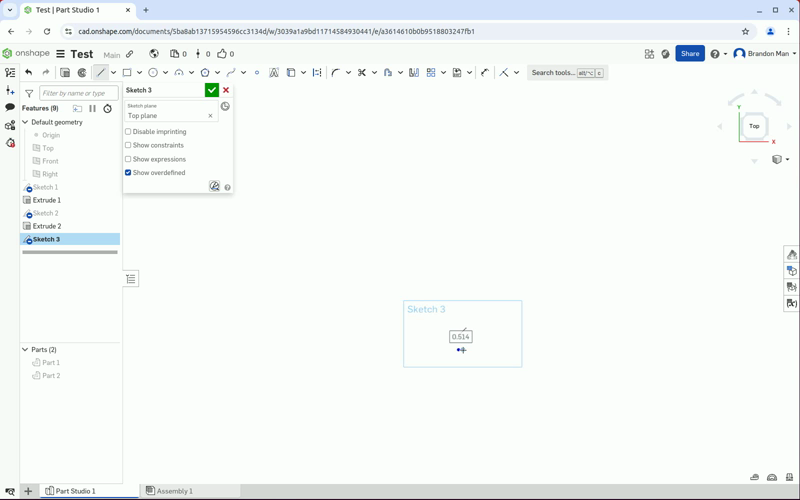
scroll(-6)
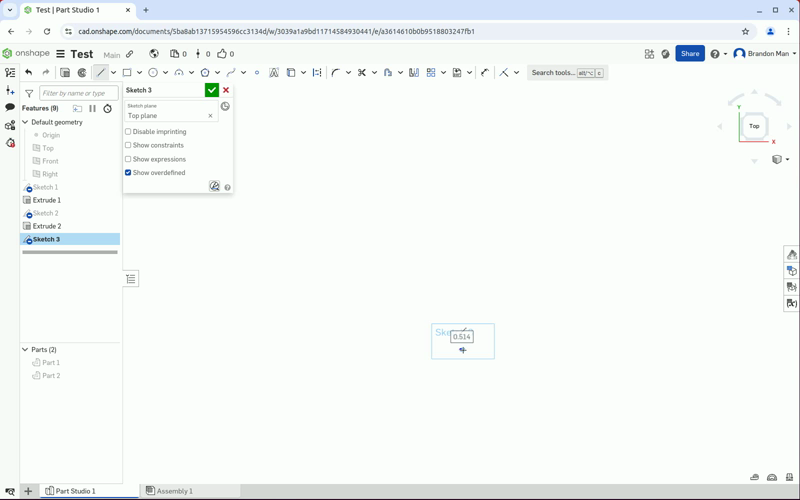
key_up(shift)
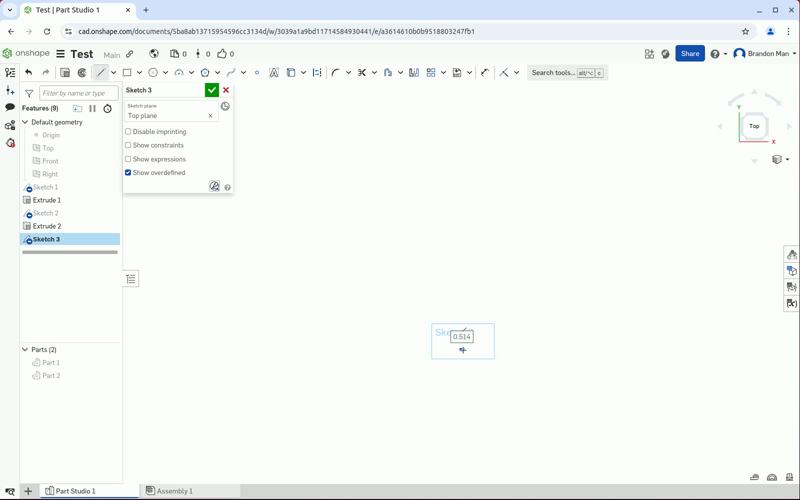
key_down(shift)
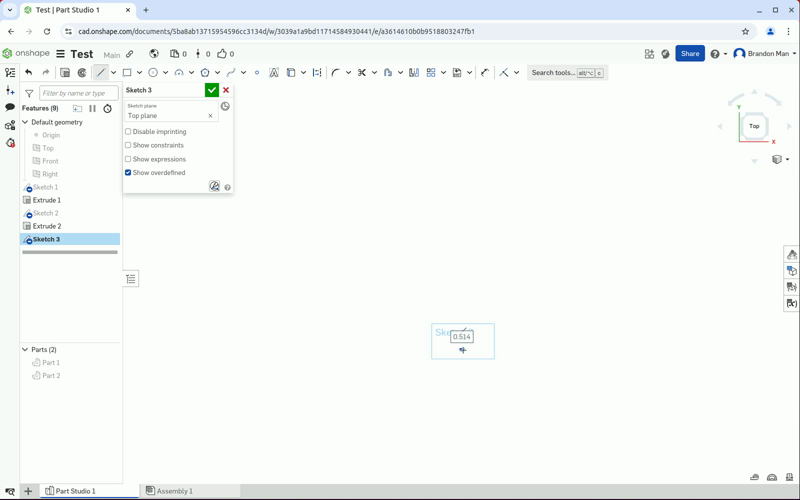
mouse_move(463, 288)
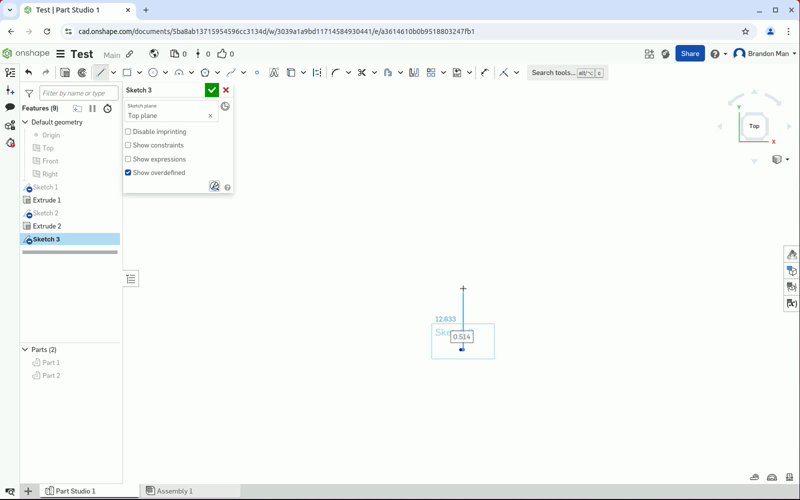
click(463, 288)
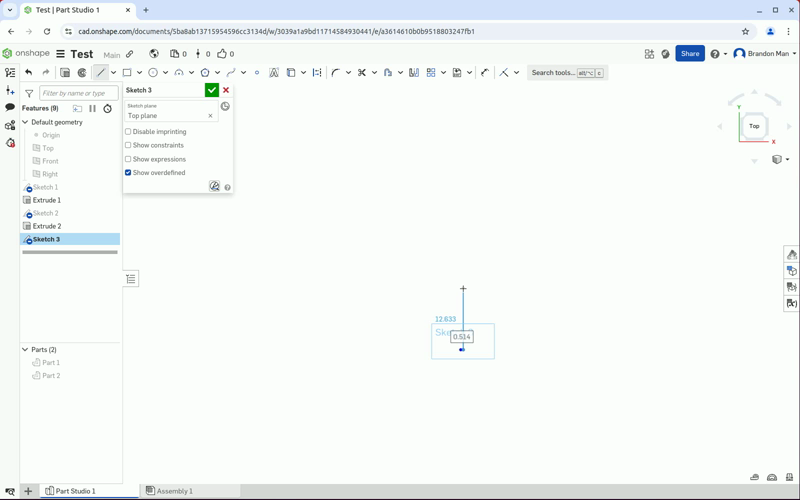
key_up(shift)
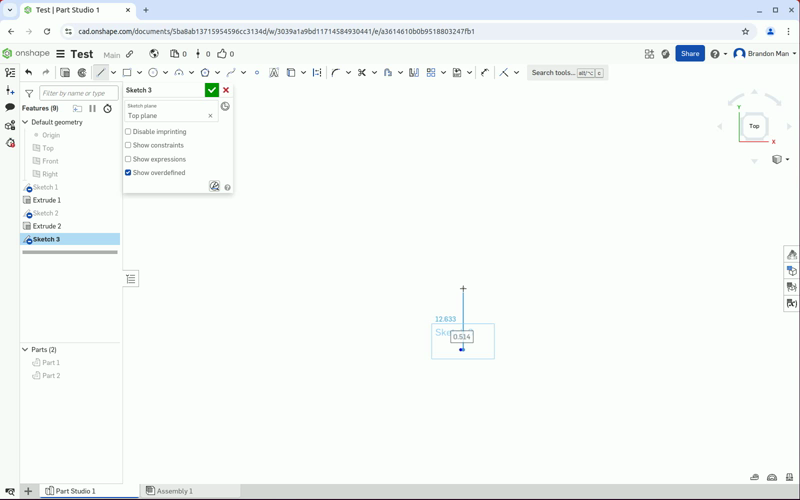
key_down(shift)
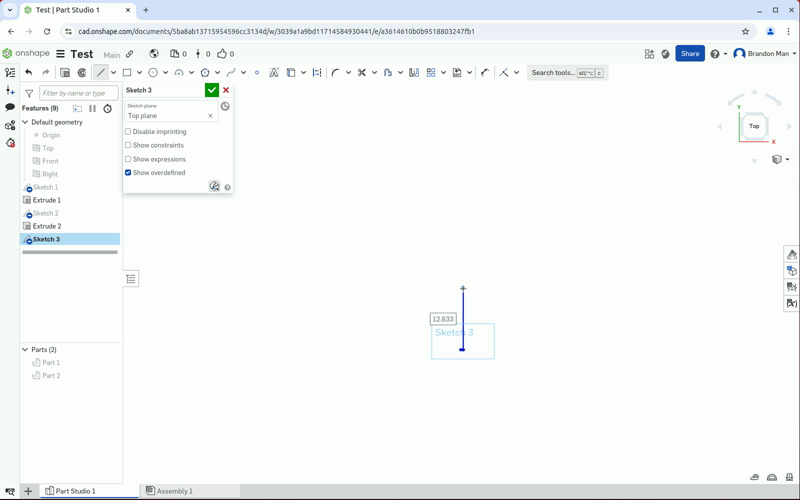
mouse_move(493, 288)
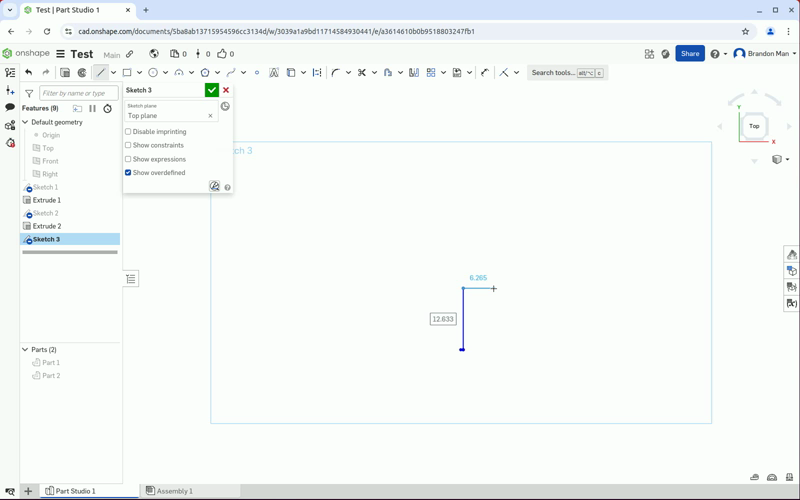
mouse_move(460, 288)
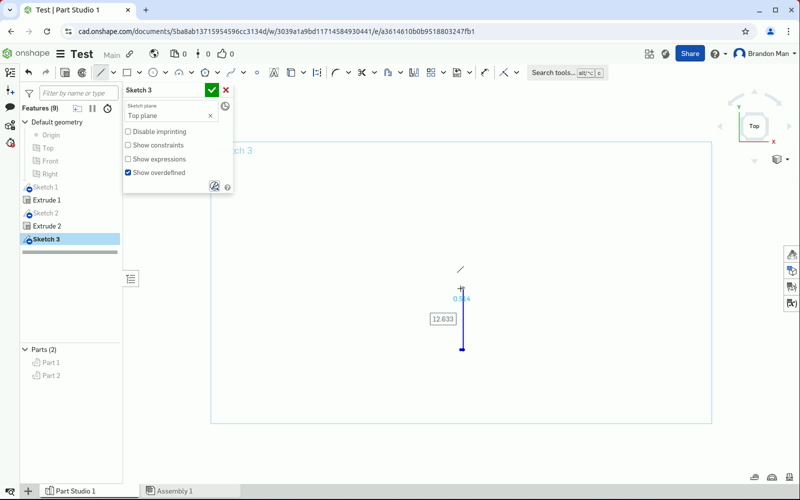
scroll(6)
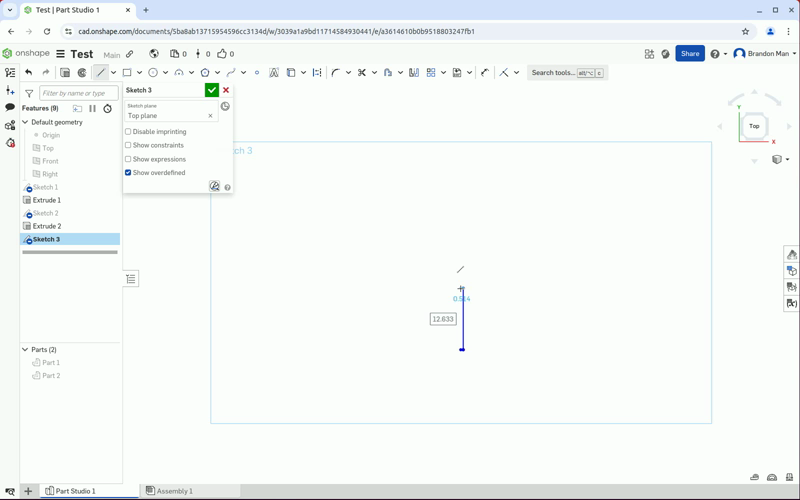
scroll(6)
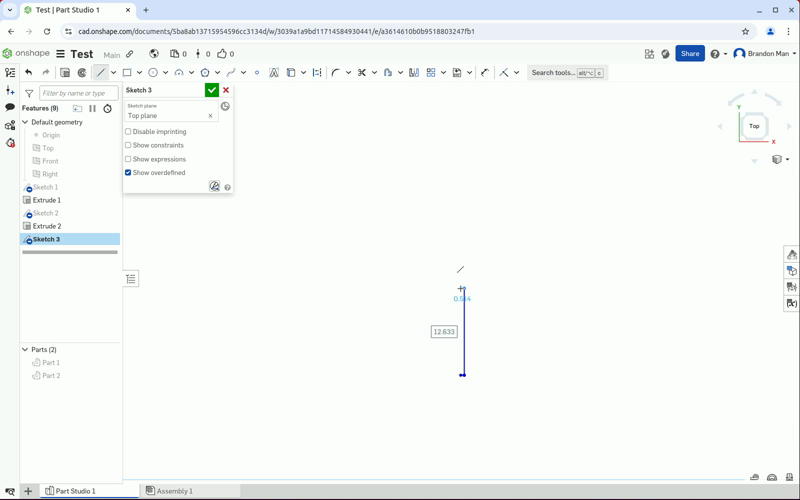
scroll(6)
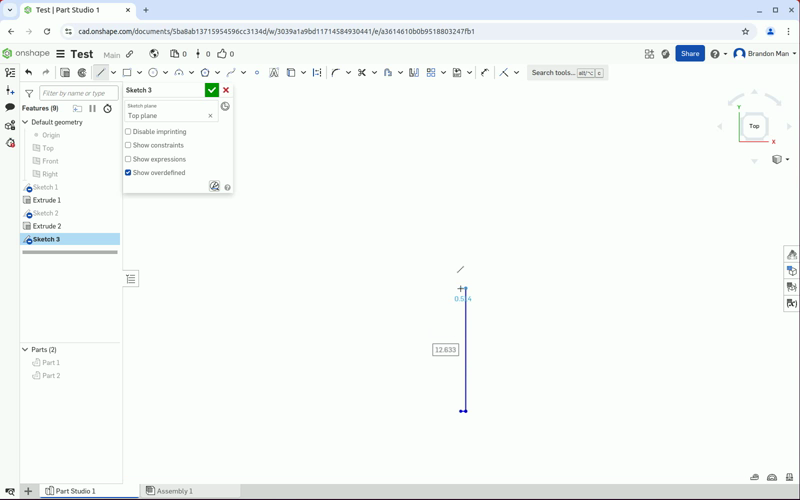
scroll(6)
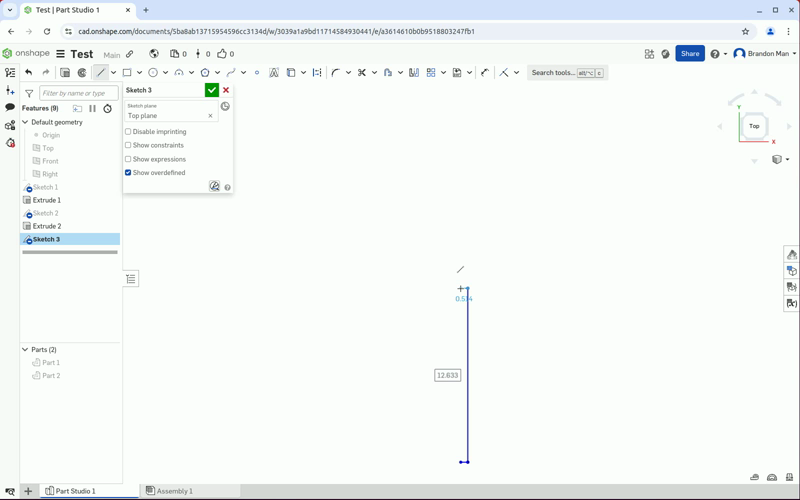
scroll(6)
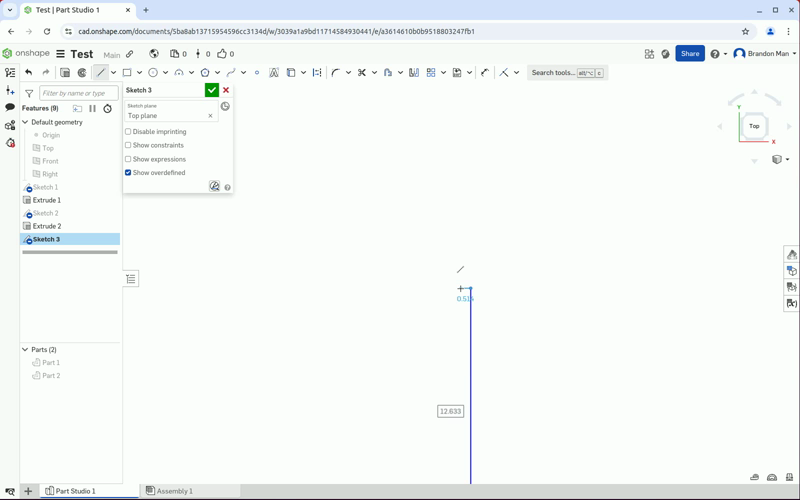
scroll(6)
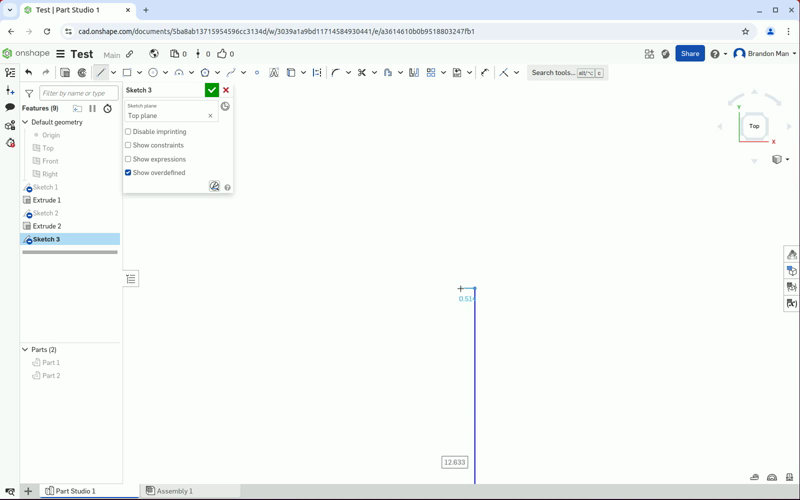
scroll(6)
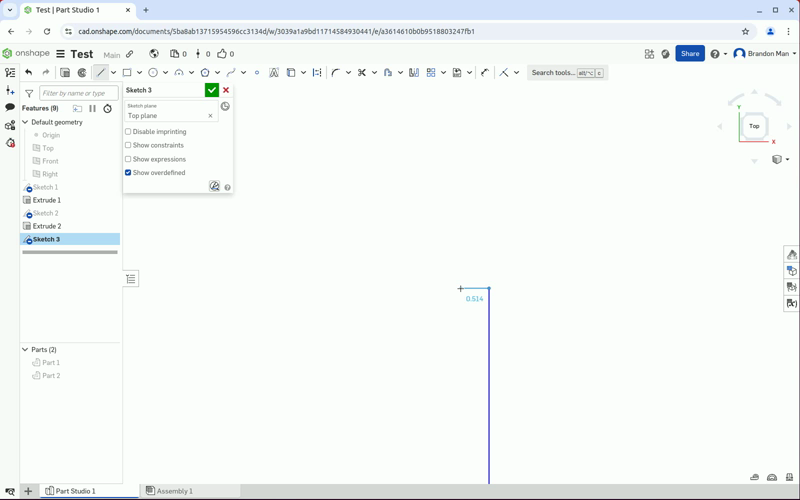
click(460, 288)
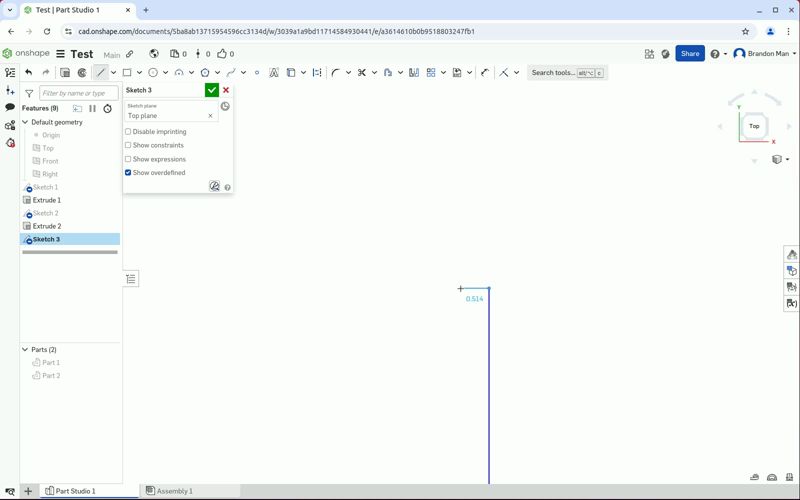
scroll(-6)
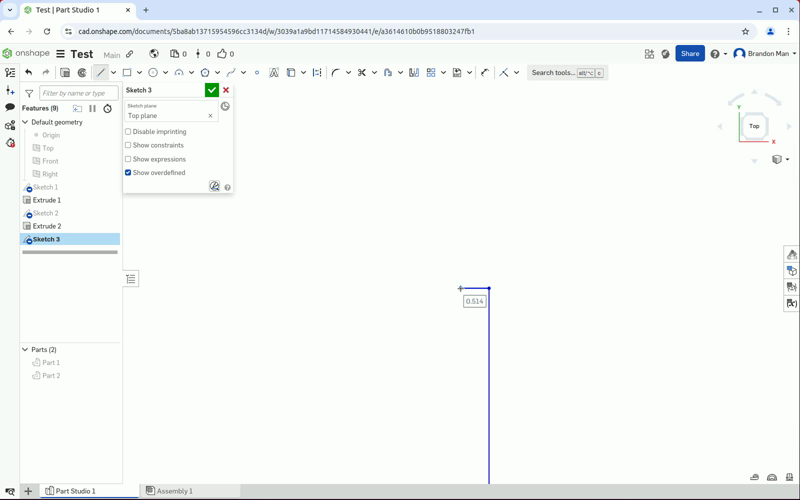
scroll(-6)
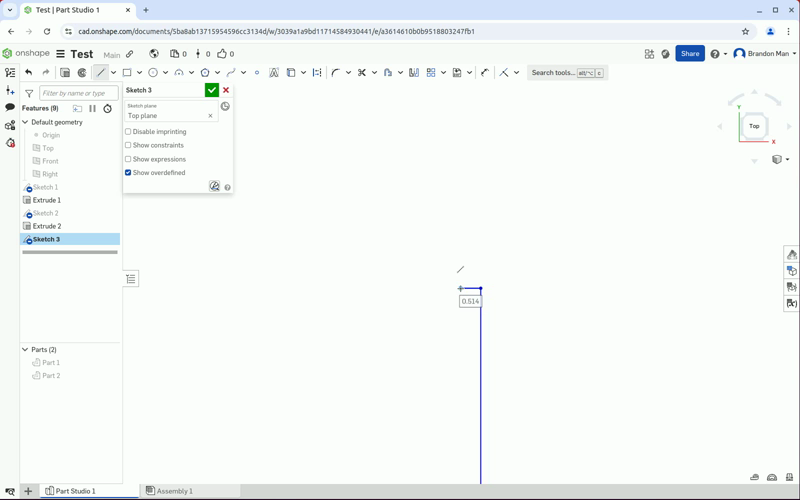
scroll(-6)
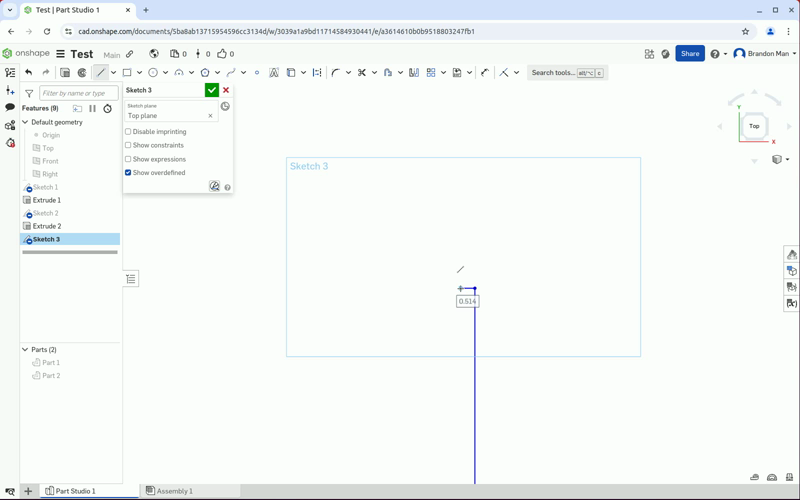
scroll(-6)
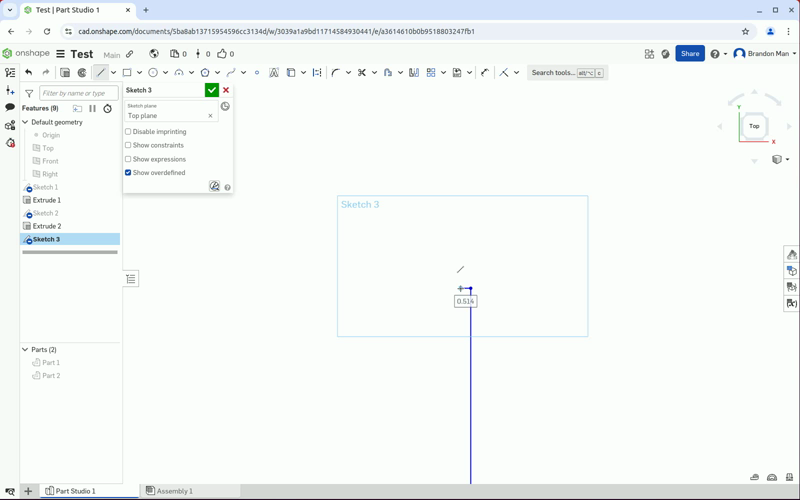
scroll(-6)
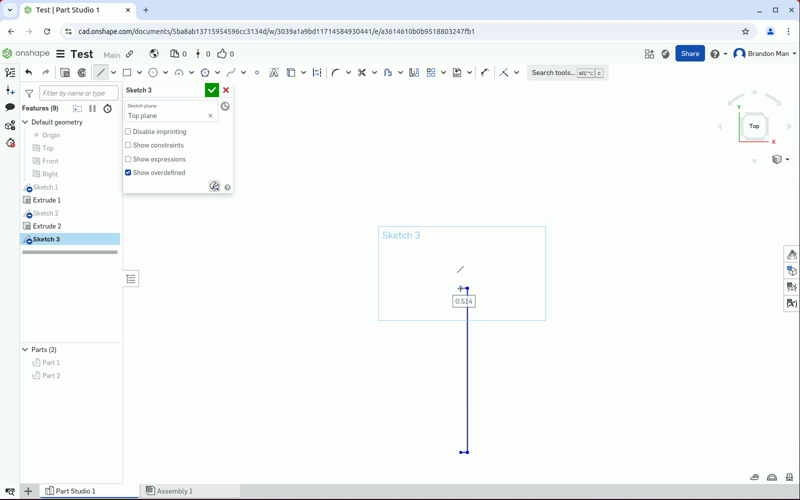
scroll(-6)
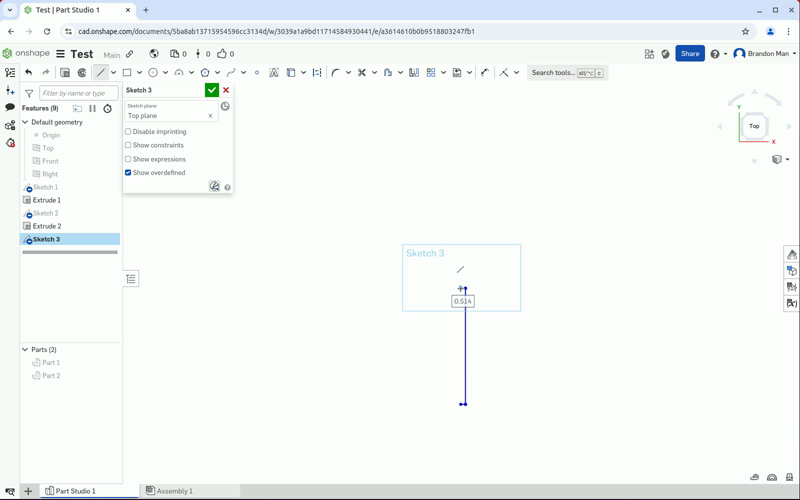
scroll(-6)
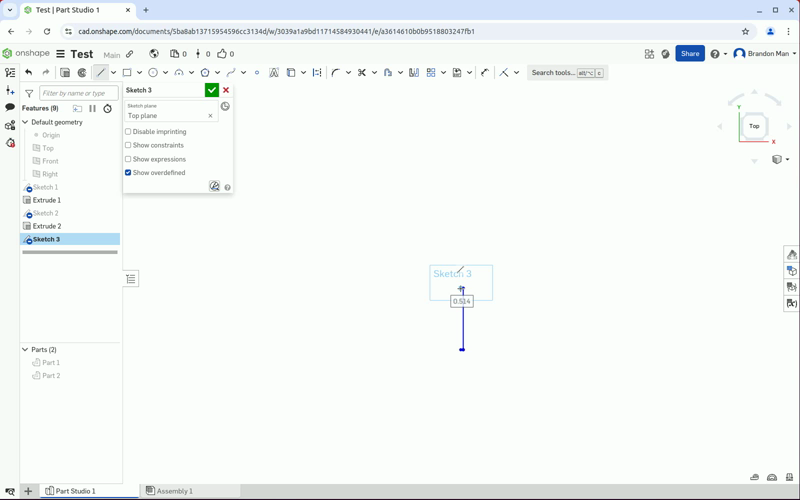
key_up(shift)
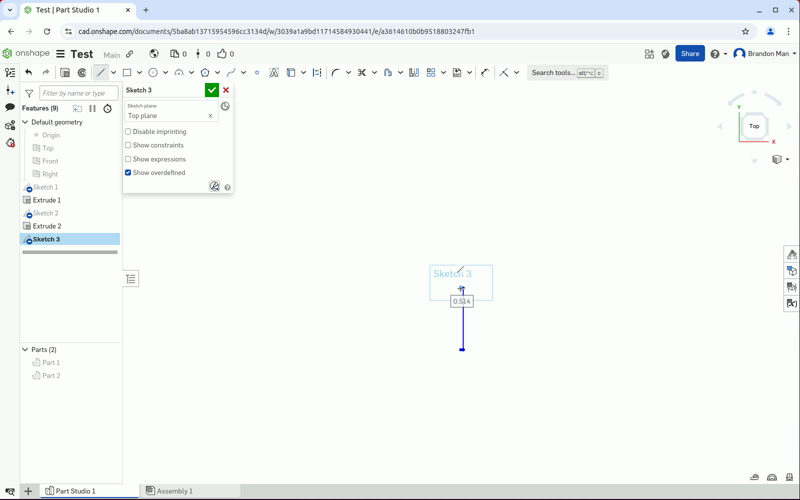
key_down(shift)
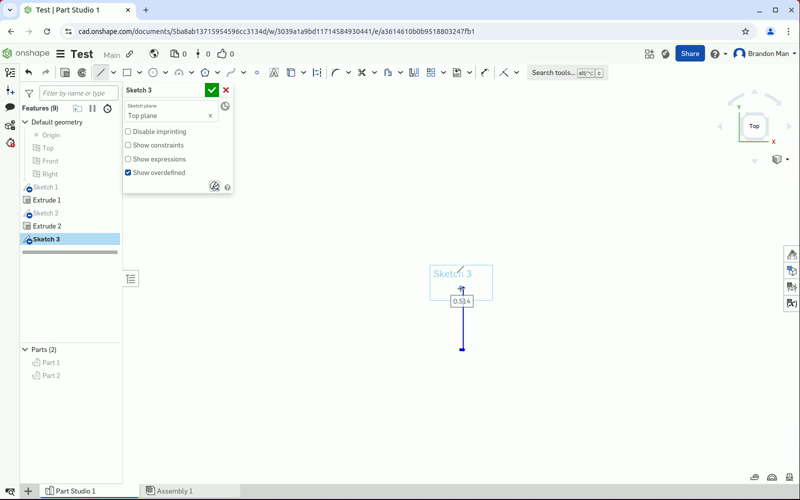
mouse_move(460, 349)
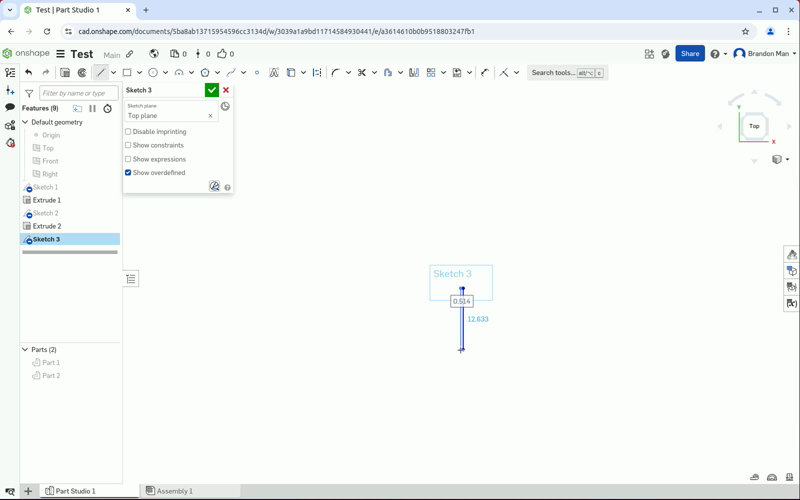
scroll(6)
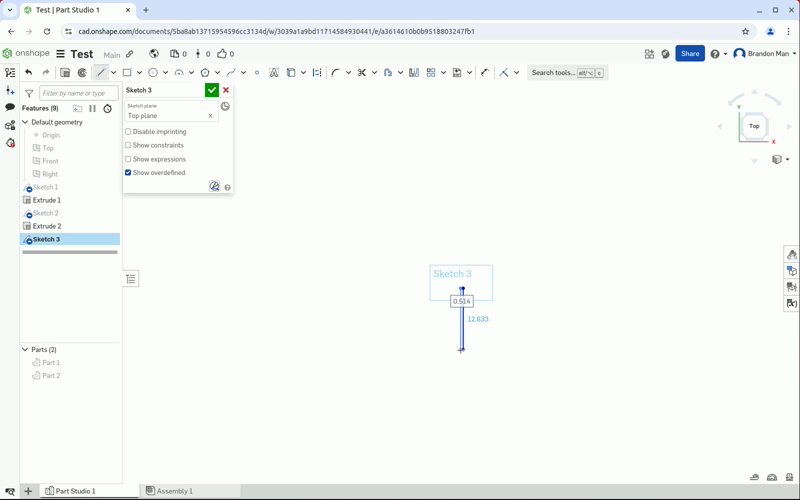
scroll(6)
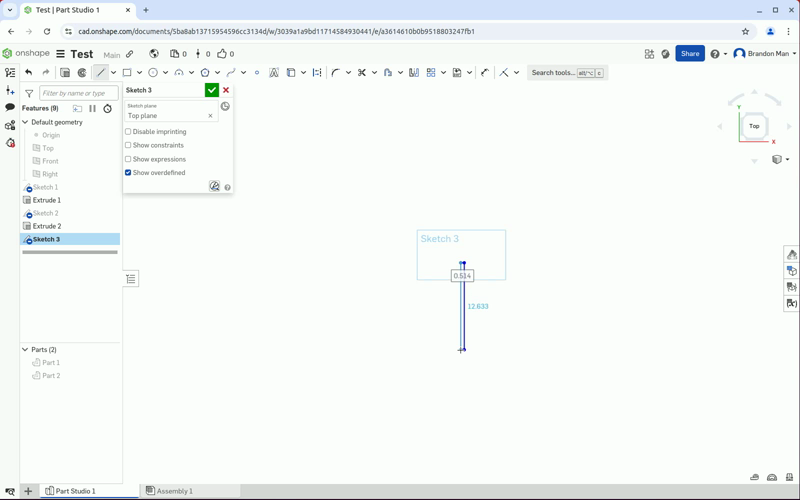
scroll(6)
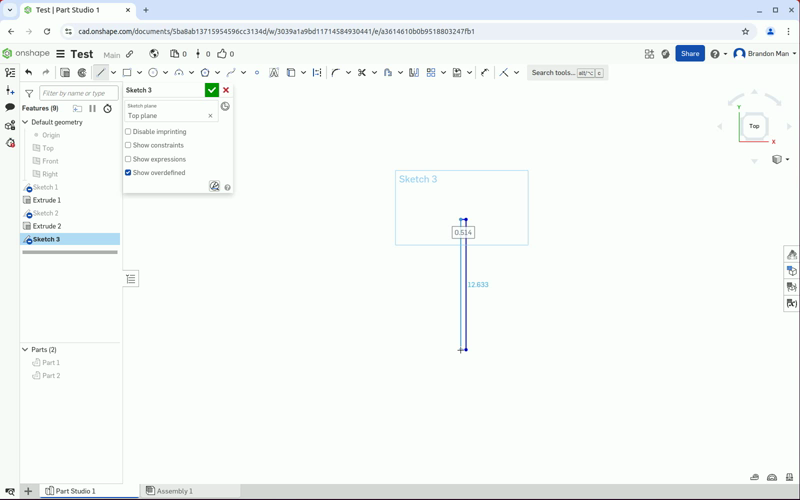
scroll(6)
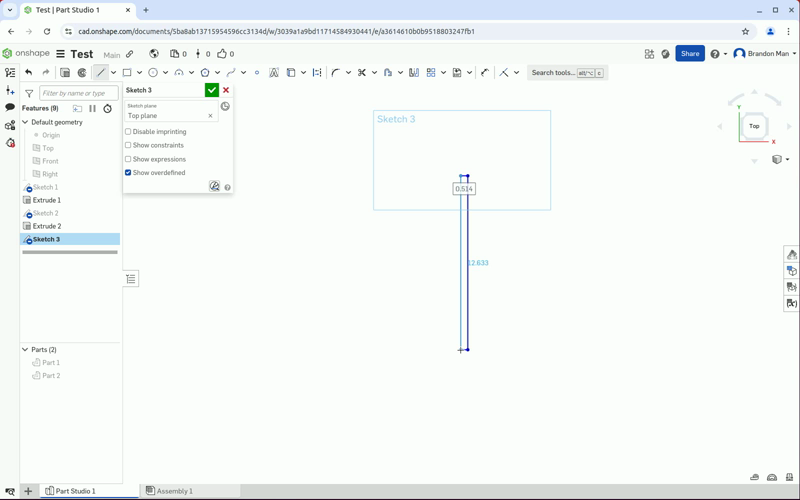
scroll(6)
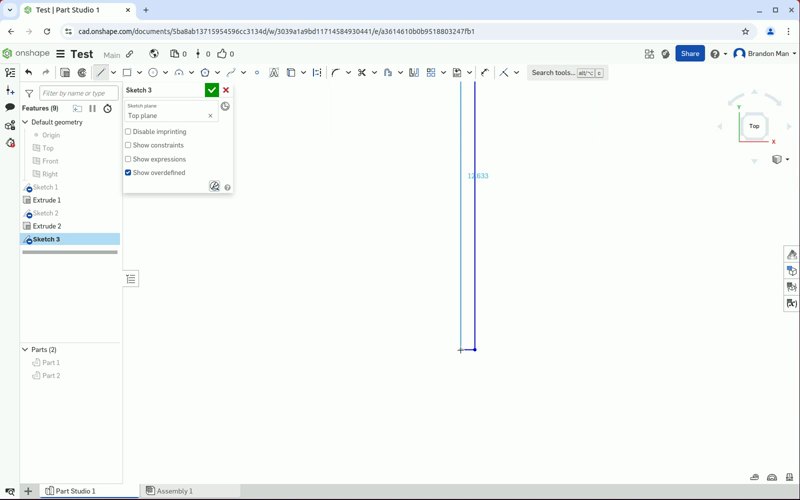
scroll(6)
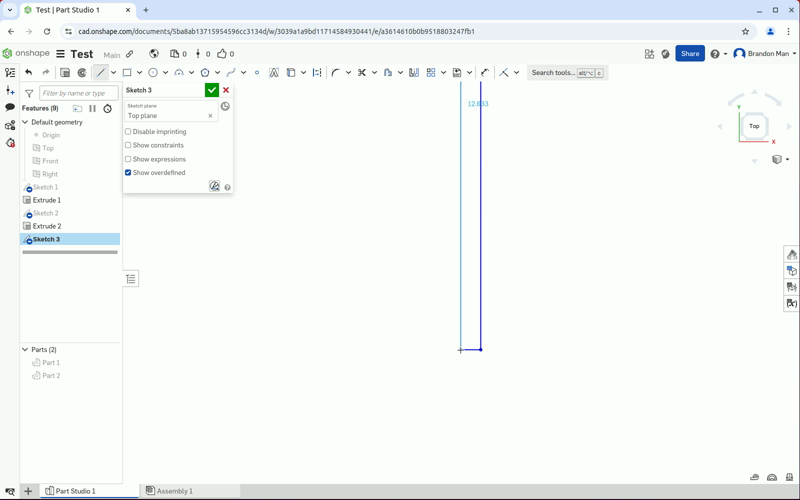
scroll(6)
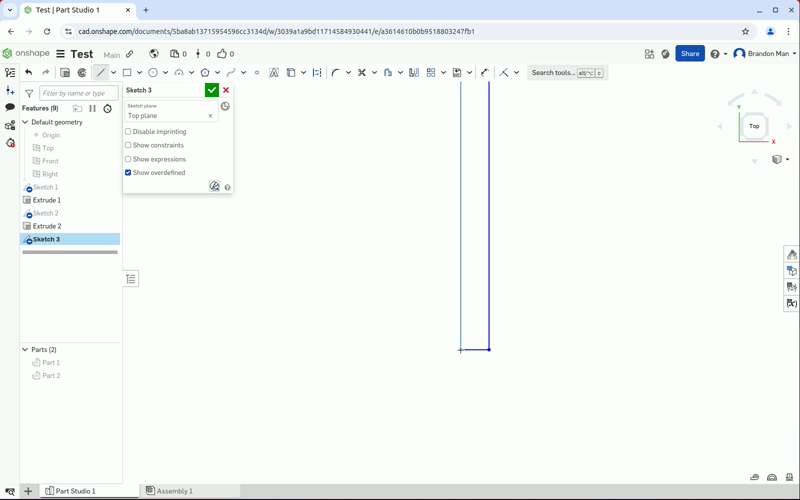
key_up(shift)
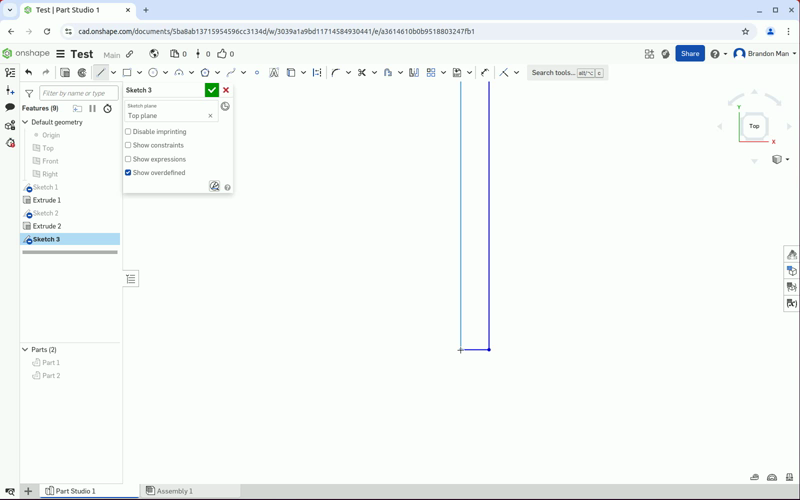
click(460, 349)
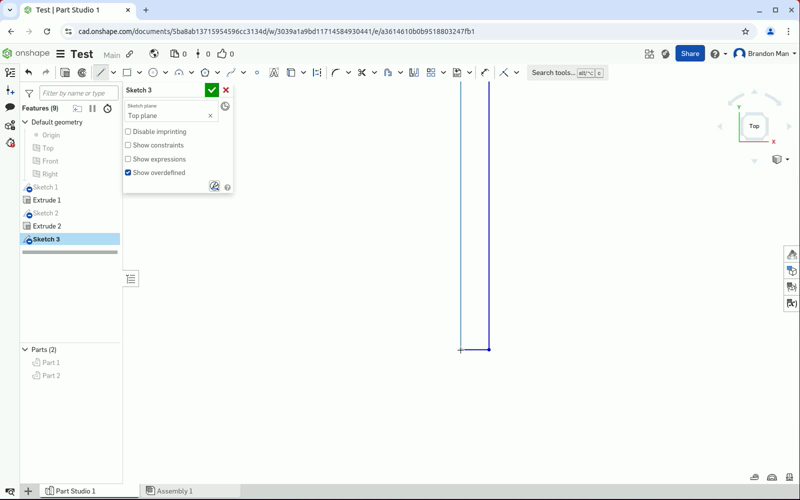
scroll(-6)
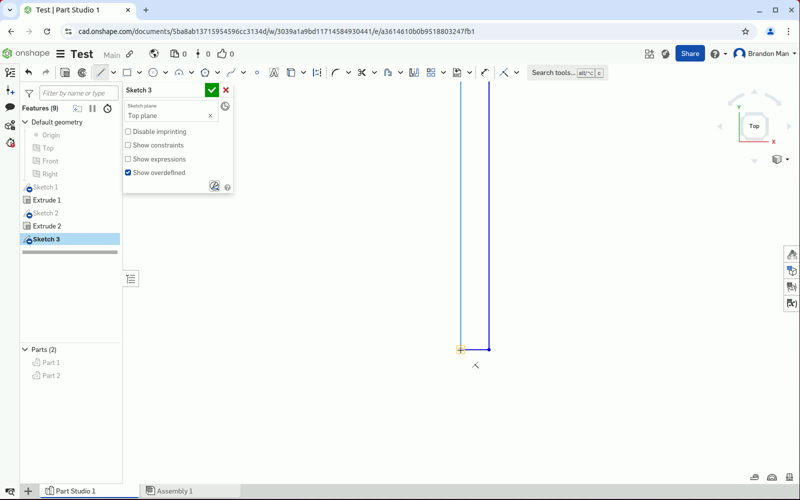
scroll(-6)
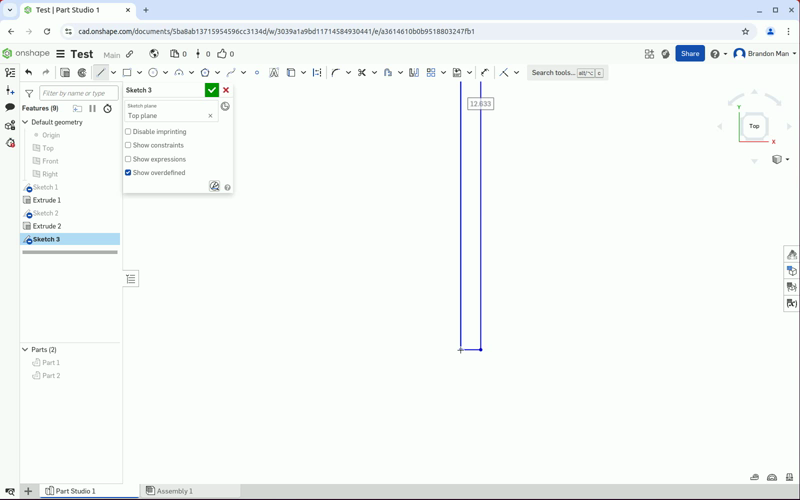
scroll(-6)
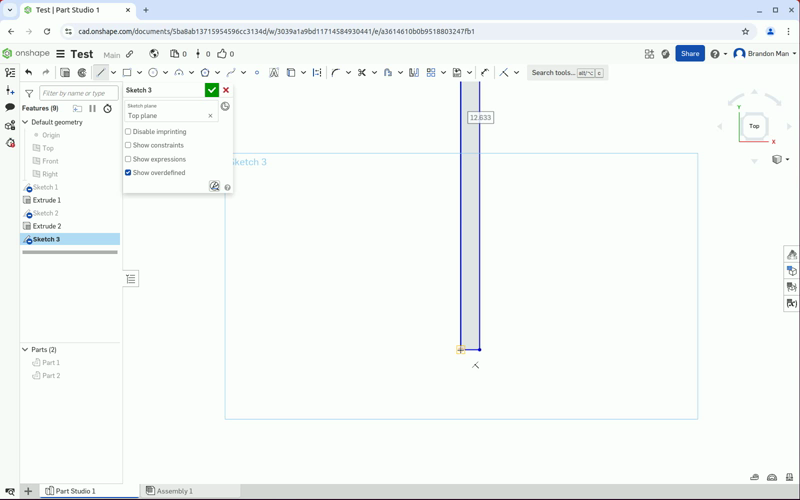
scroll(-6)
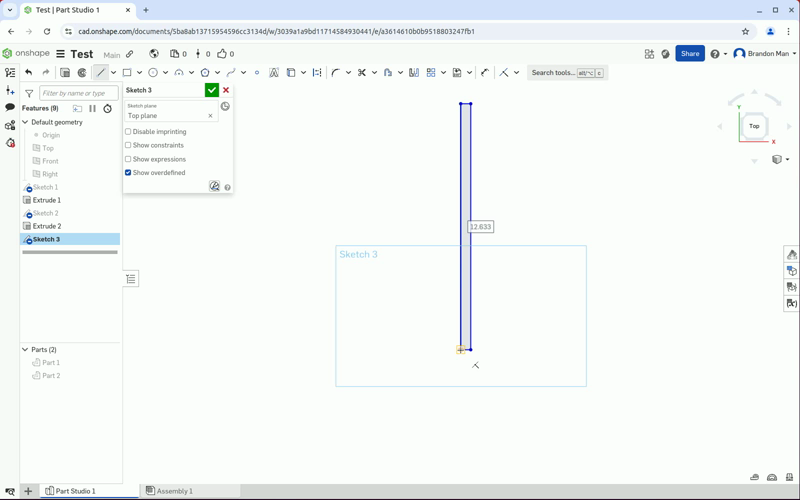
scroll(-6)
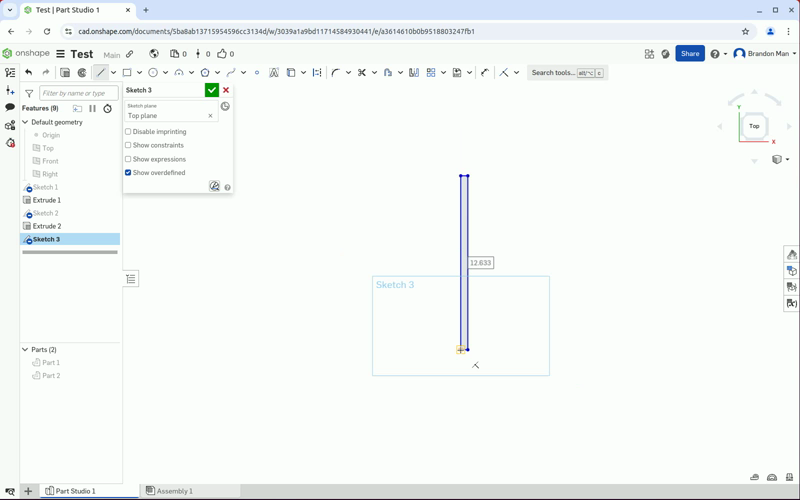
scroll(-6)
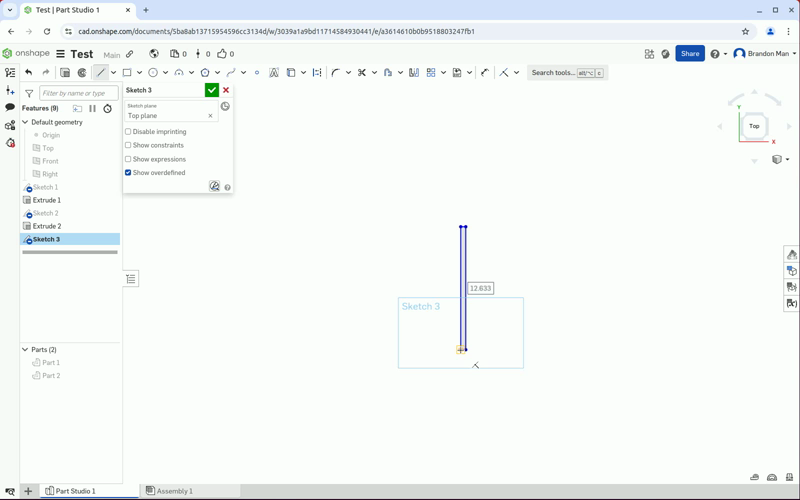
scroll(-6)
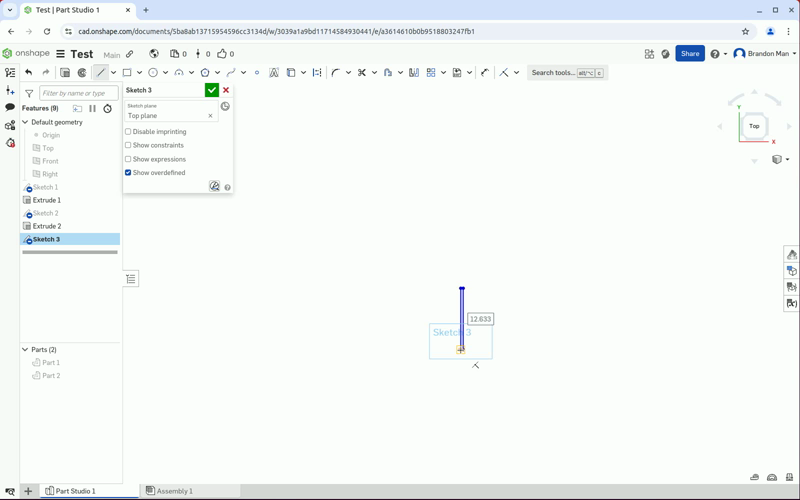
key(esc)
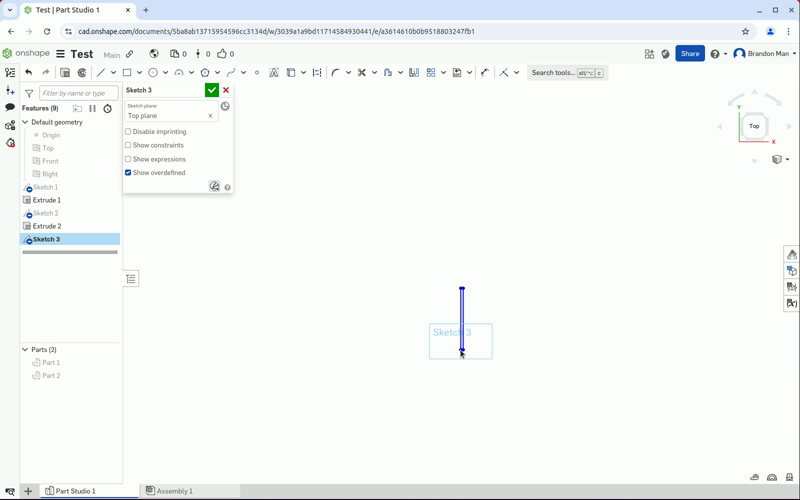
mouse_move(461, 326)
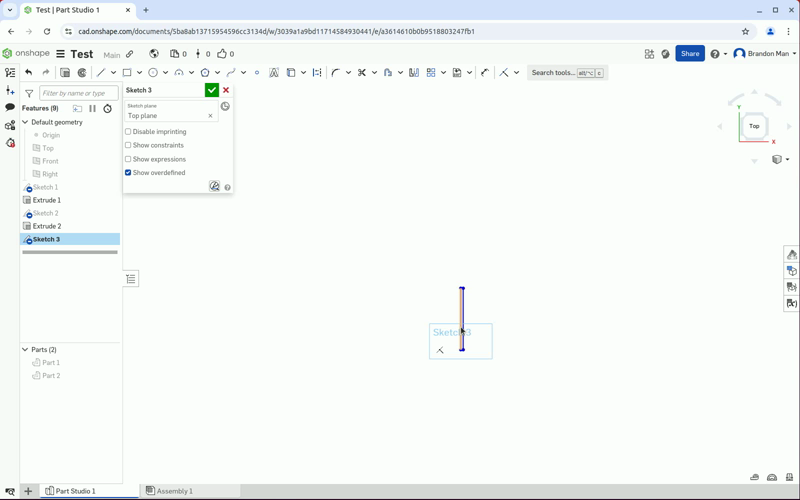
scroll(6)
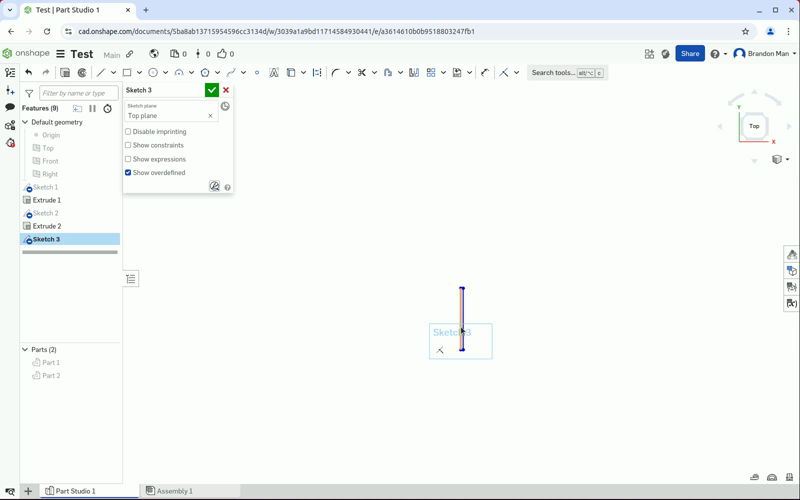
scroll(6)
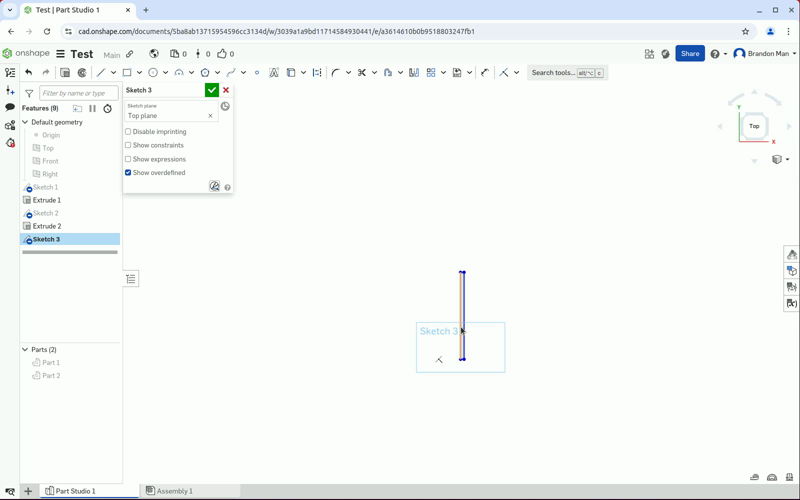
scroll(6)
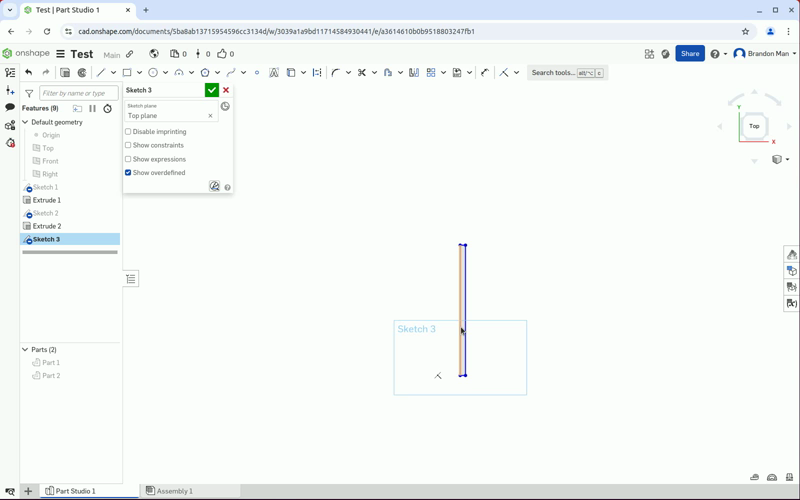
scroll(6)
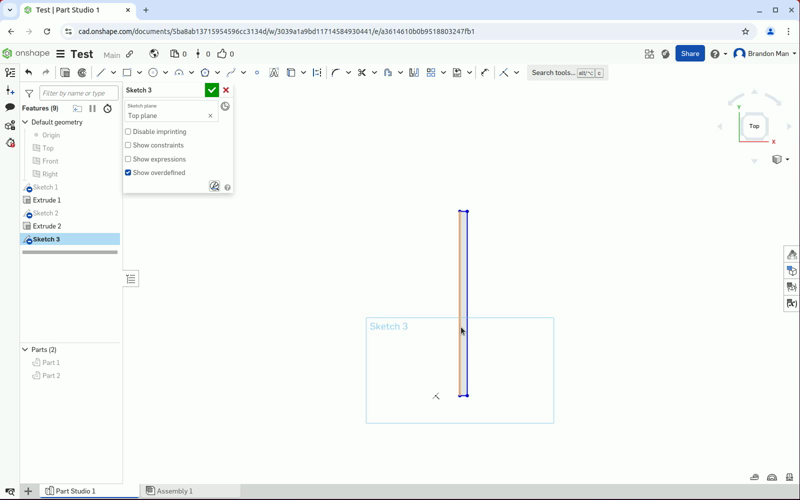
scroll(6)
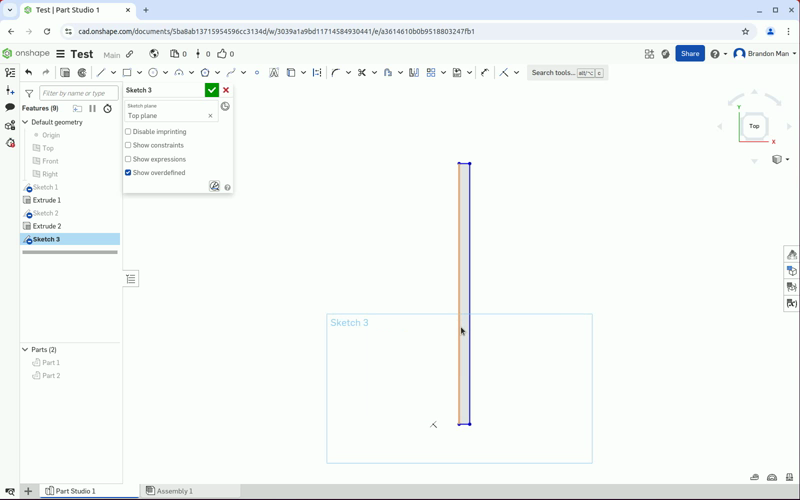
scroll(6)
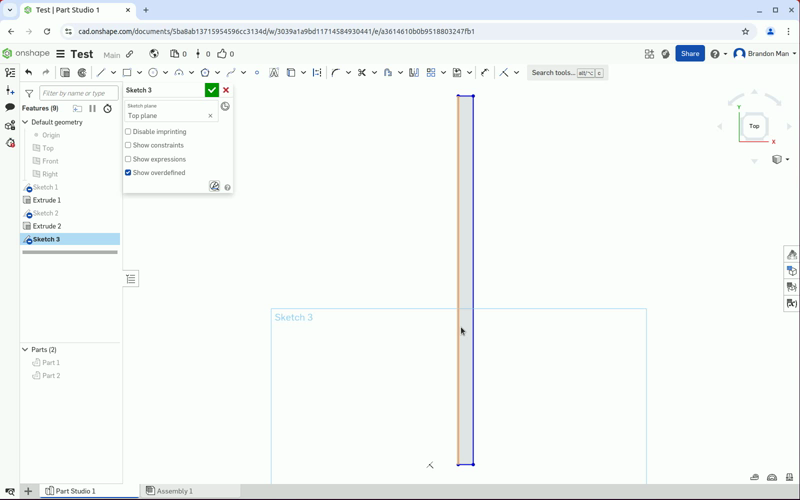
scroll(6)
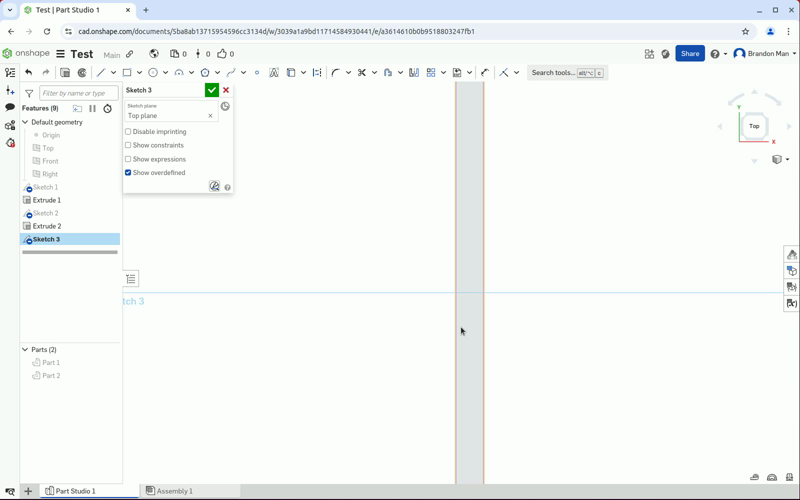
click(461, 326)
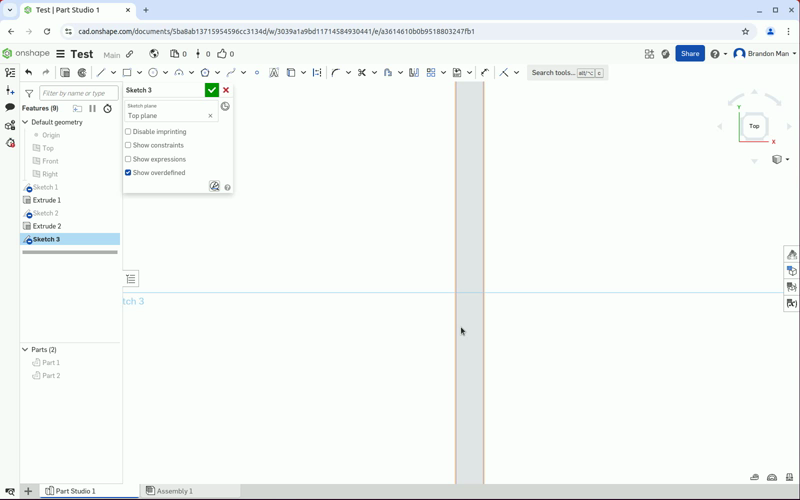
scroll(-6)
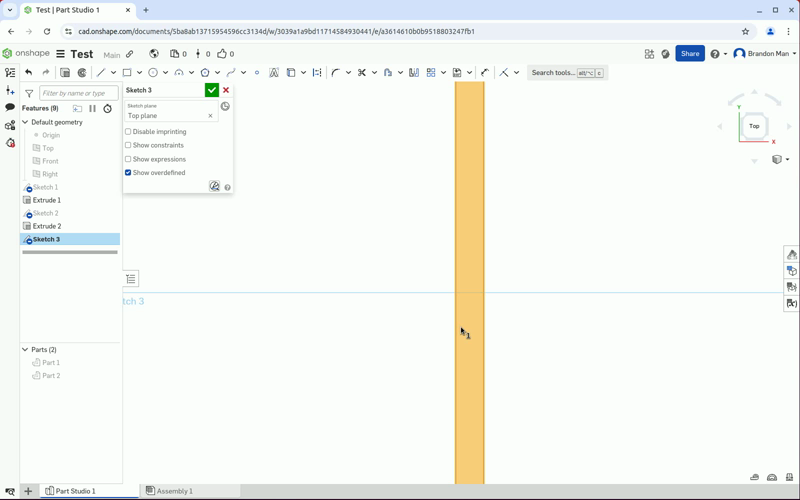
scroll(-6)
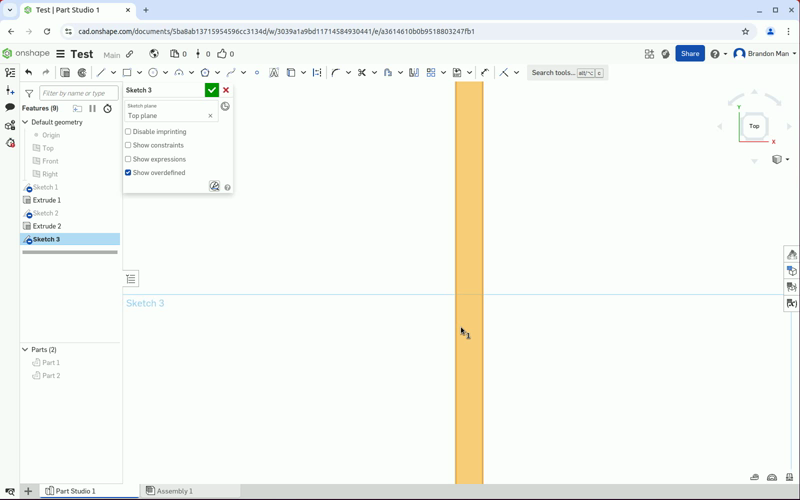
scroll(-6)
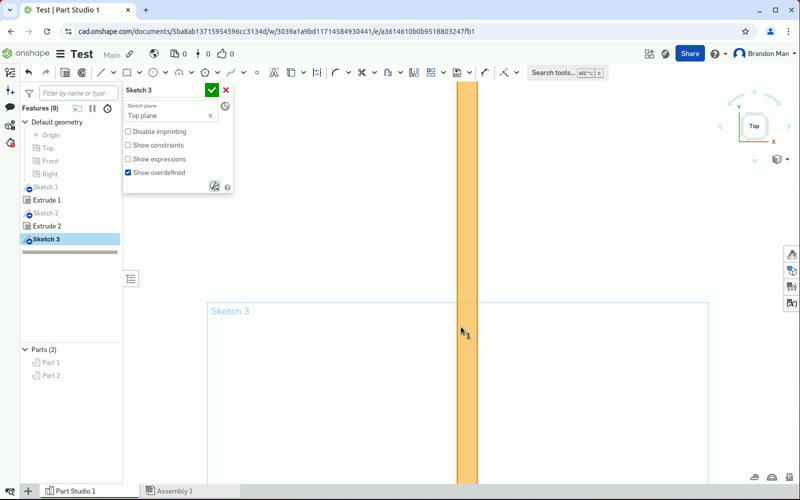
scroll(-6)
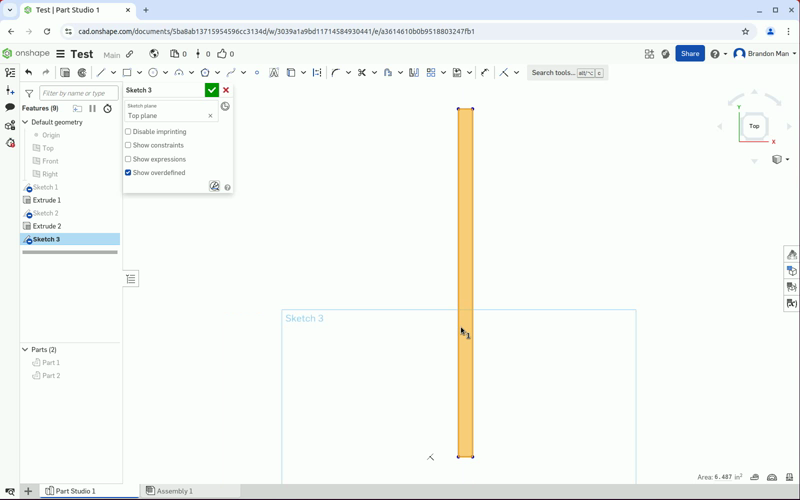
scroll(-6)
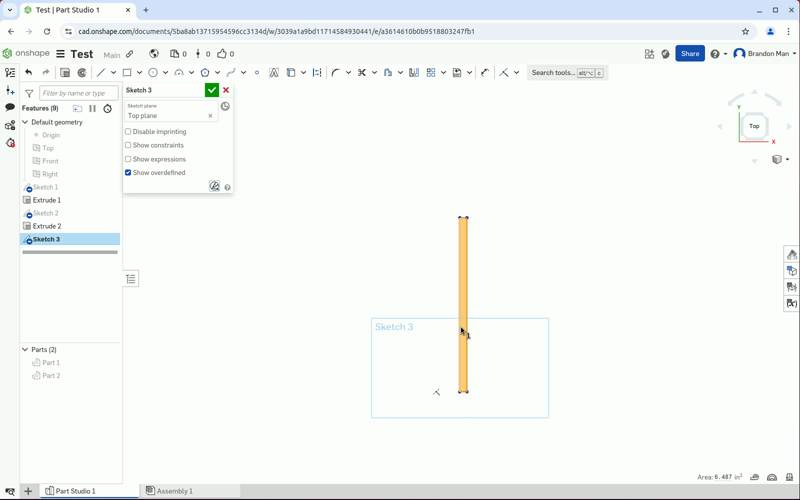
scroll(-6)
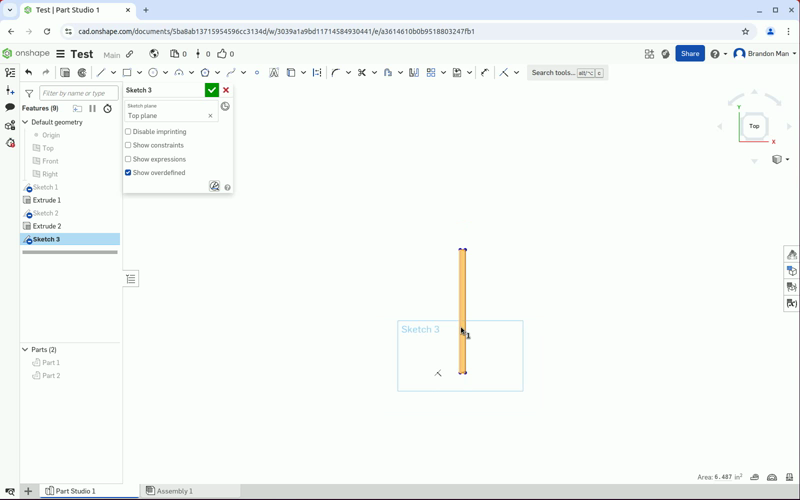
scroll(-6)
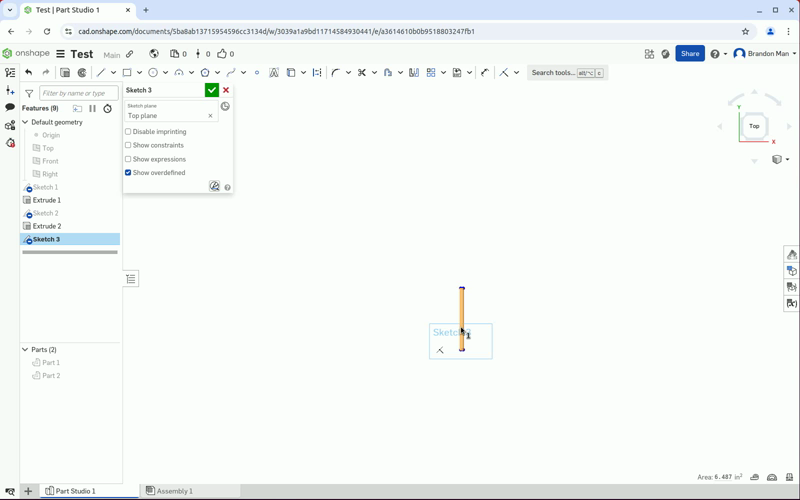
mouse_move(73, 352)
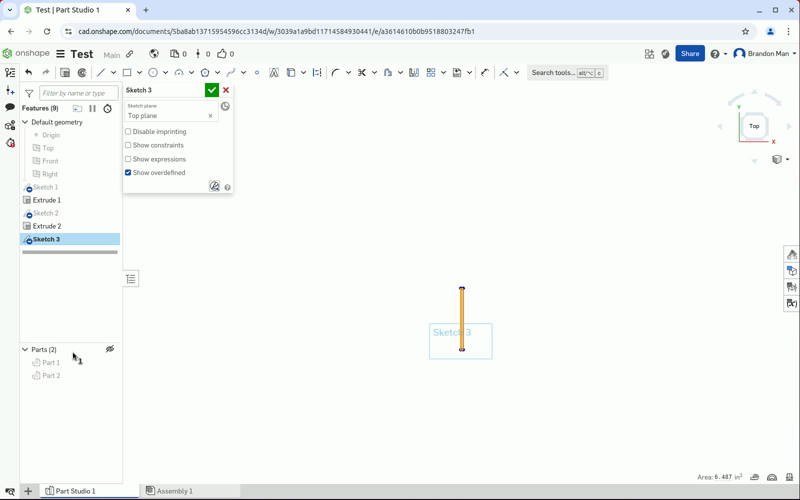
key(shift+y)
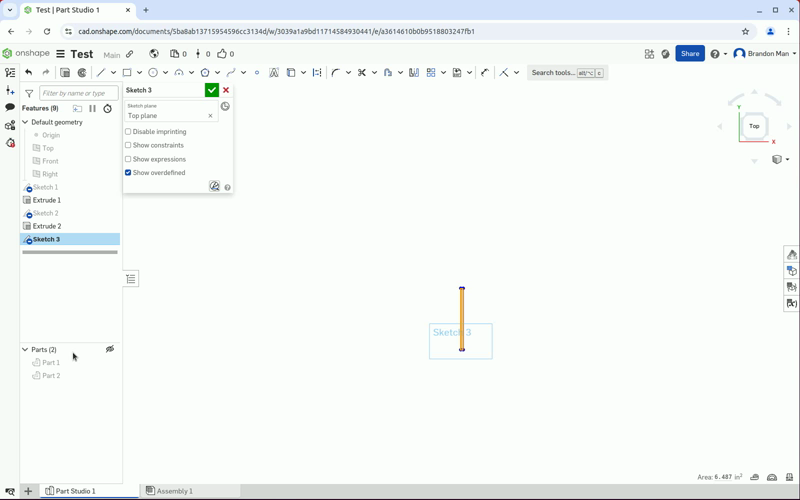
key(shift+e)
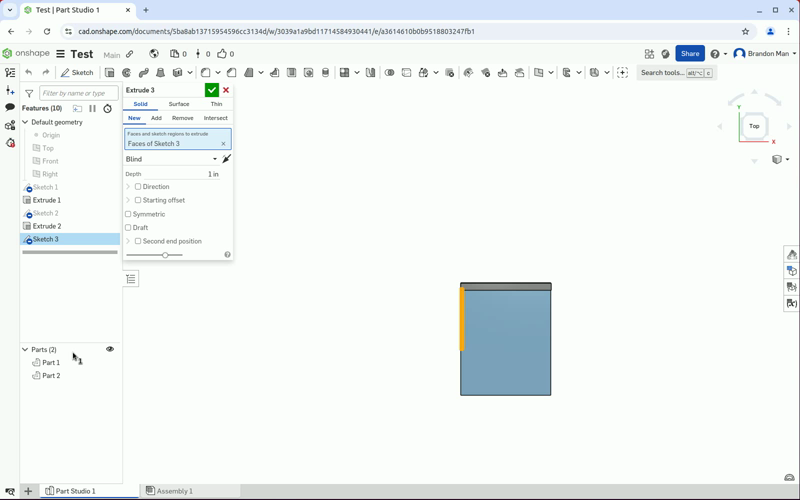
mouse_move(143, 106)
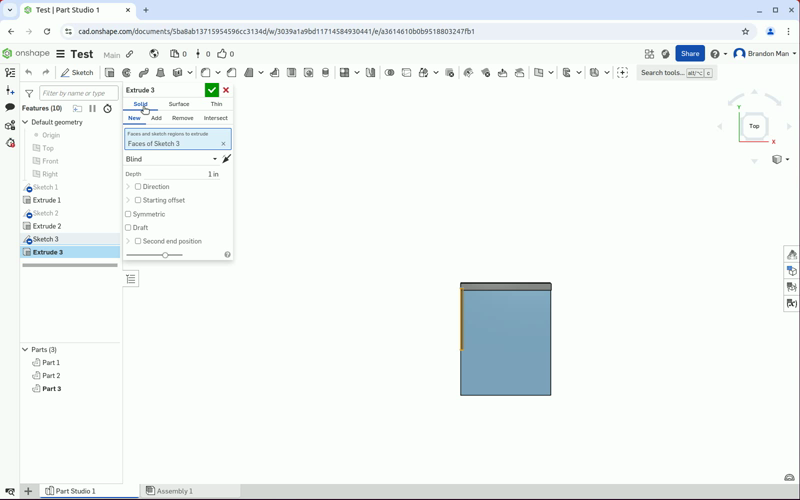
click(143, 106)
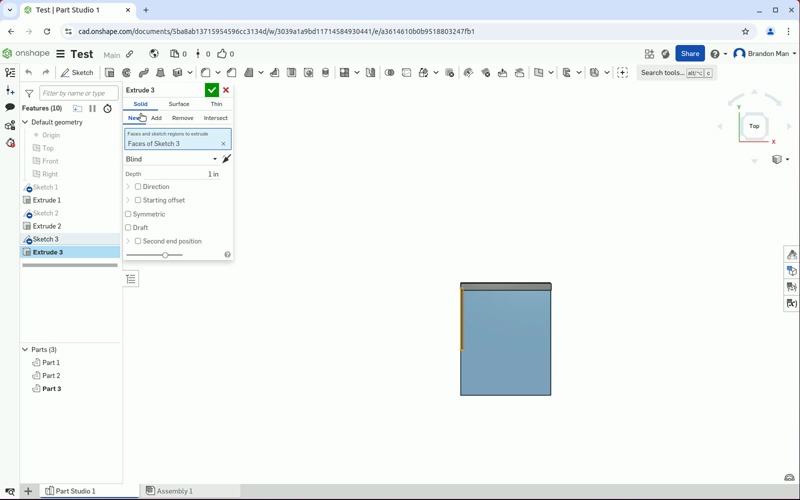
mouse_move(137, 120)
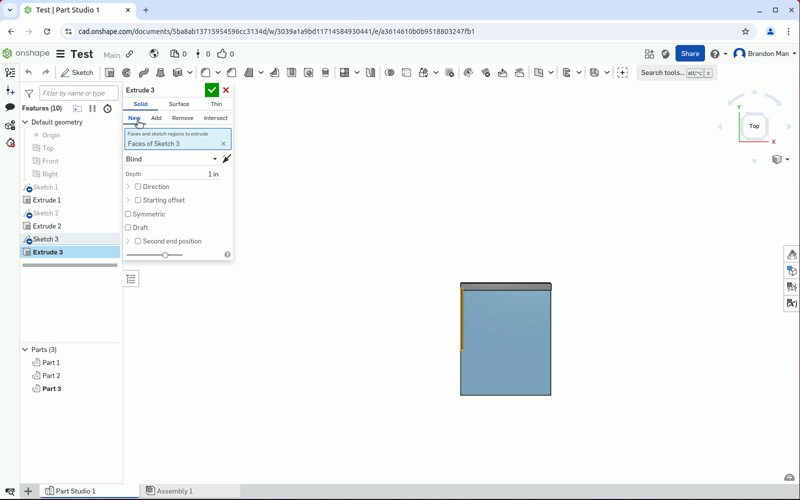
click(137, 120)
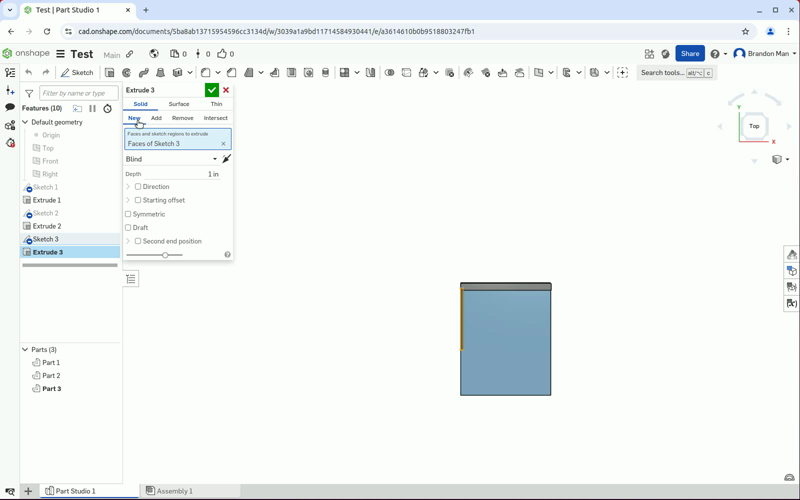
key(tab, 4)
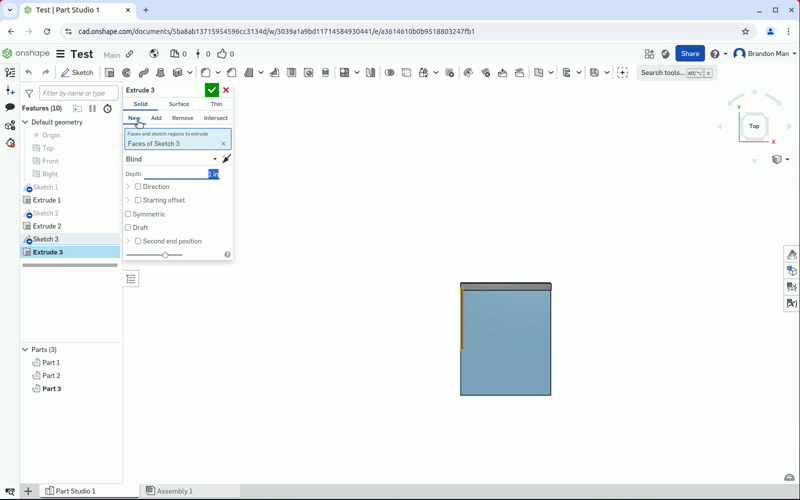
text(2.407)
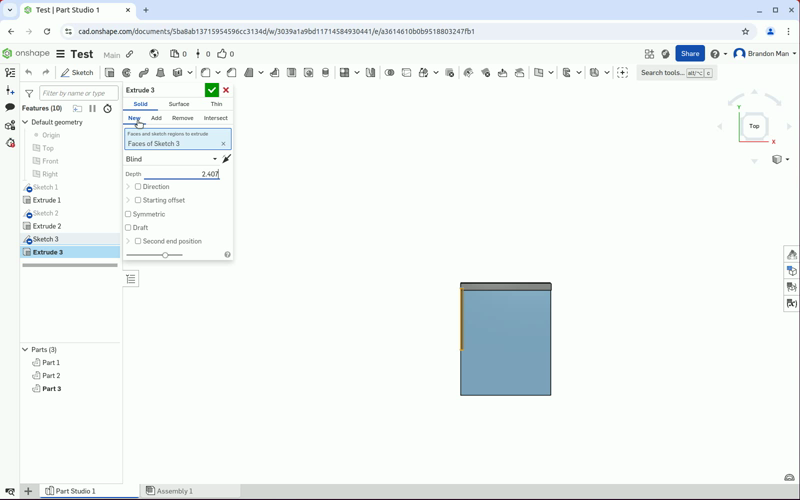
key(enter)
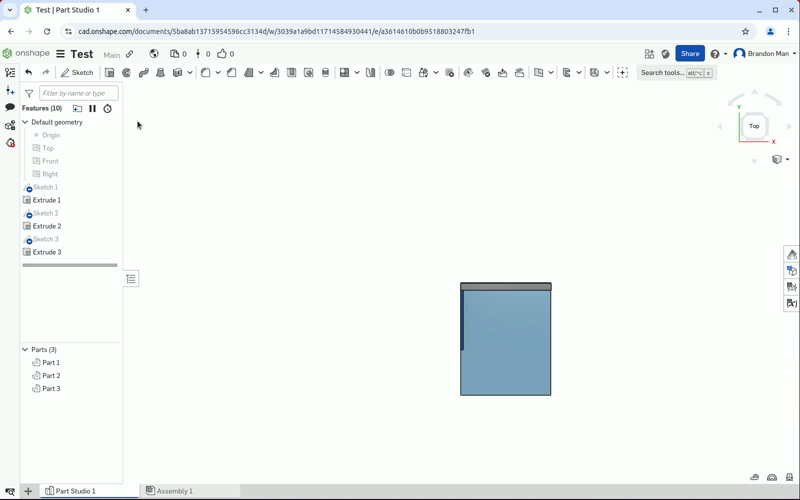
key(shift+h)
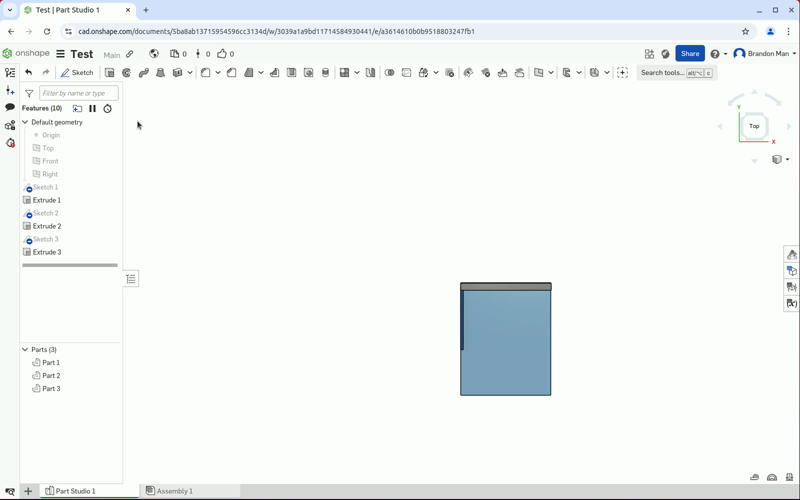
key(shift+h)
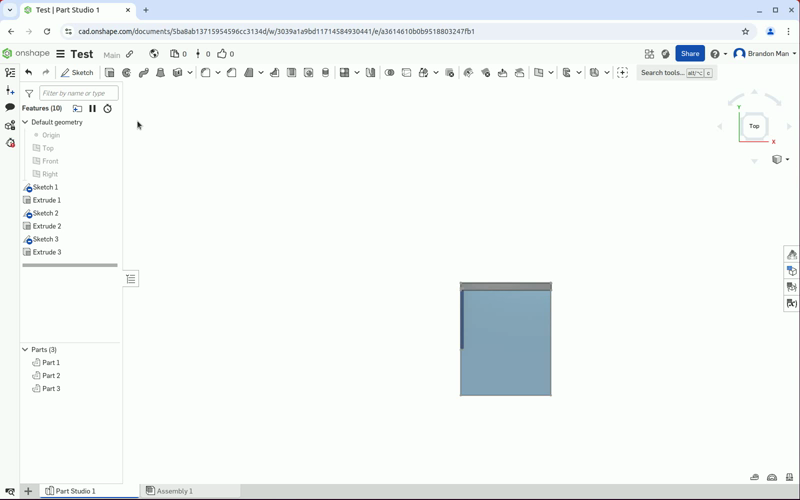
key(shift+7)
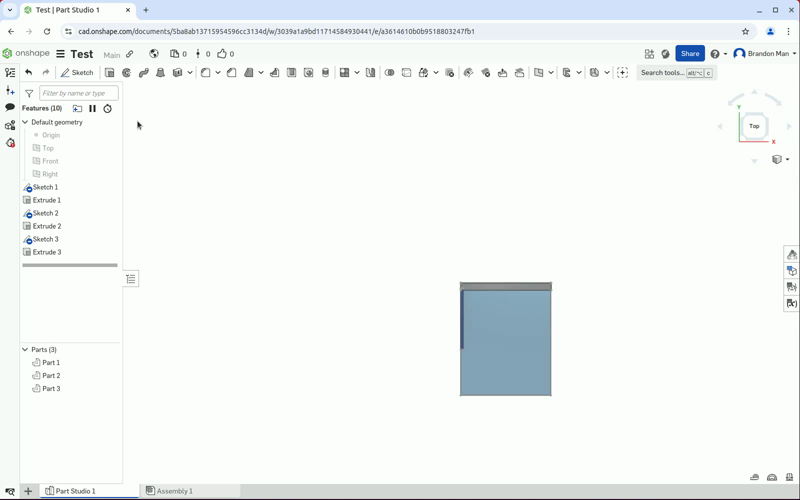
key(up, 3)
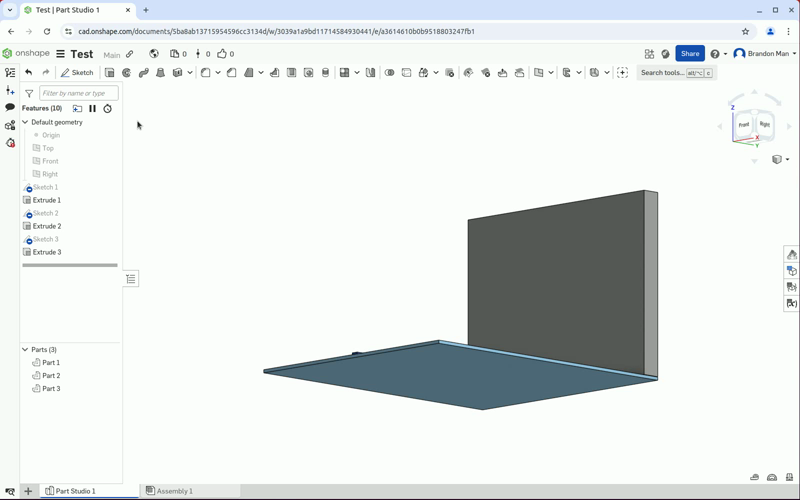
key(left, 3)
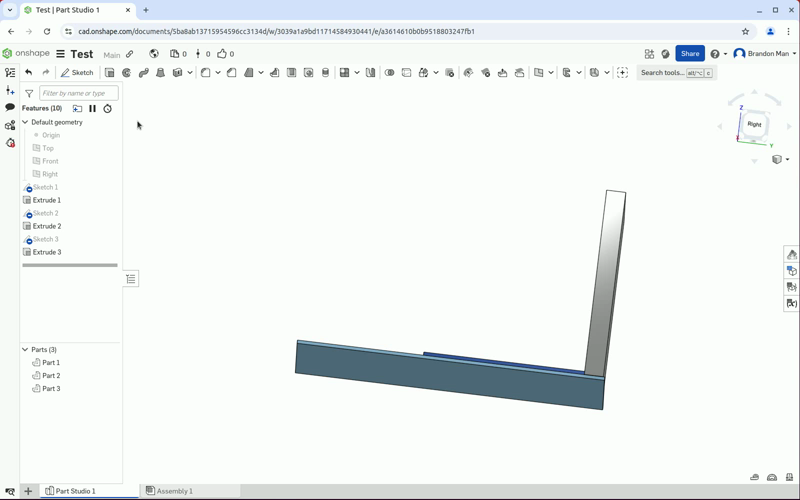
key(right, 3)
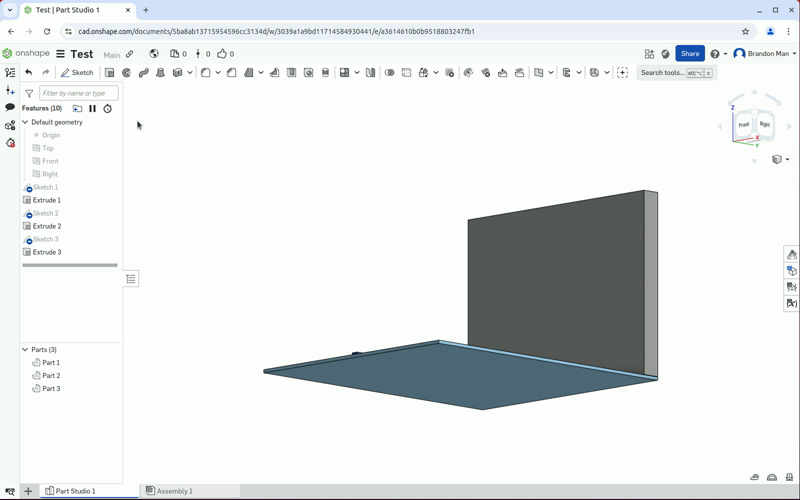
key(down, 3)
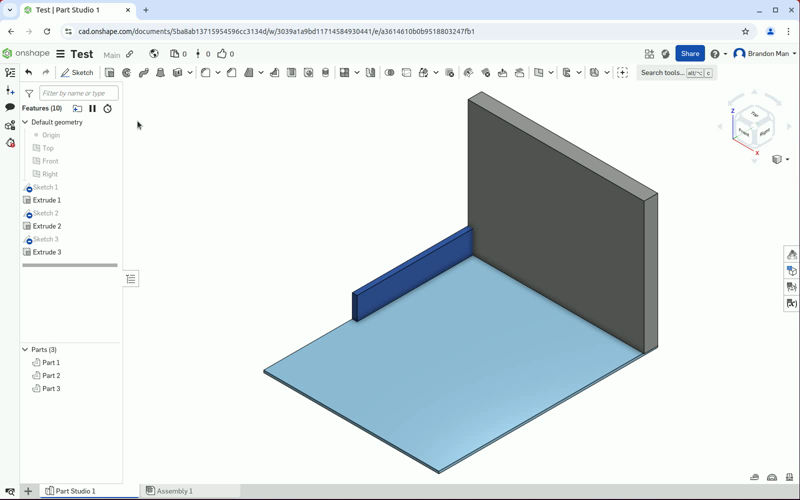
mouse_move(73, 189)
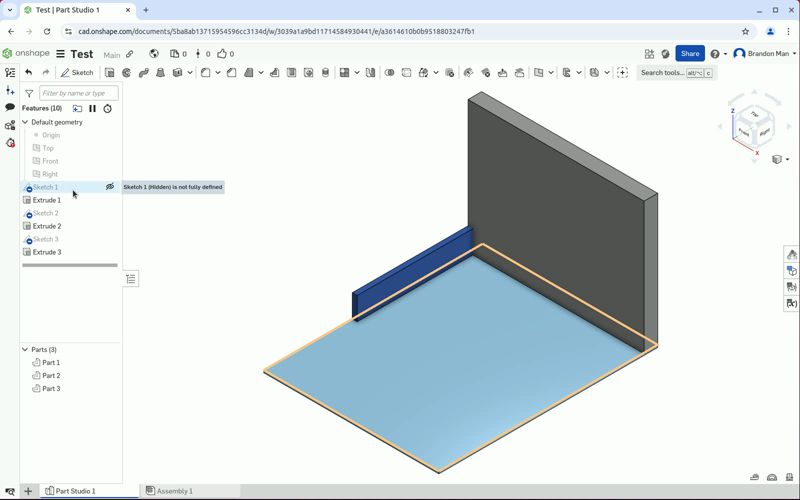
click(73, 189)